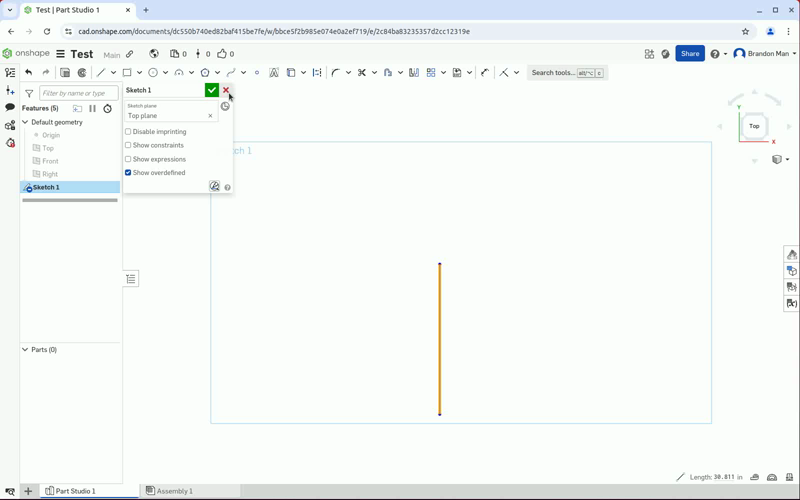
key(shift+h)
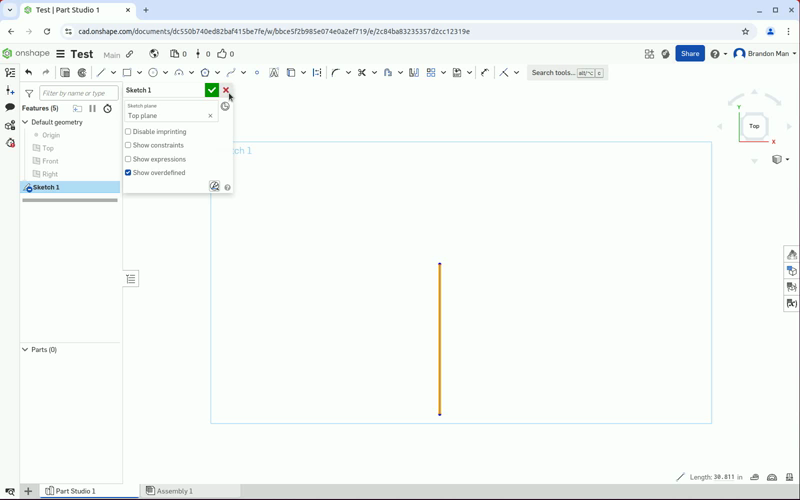
key(shift+s)
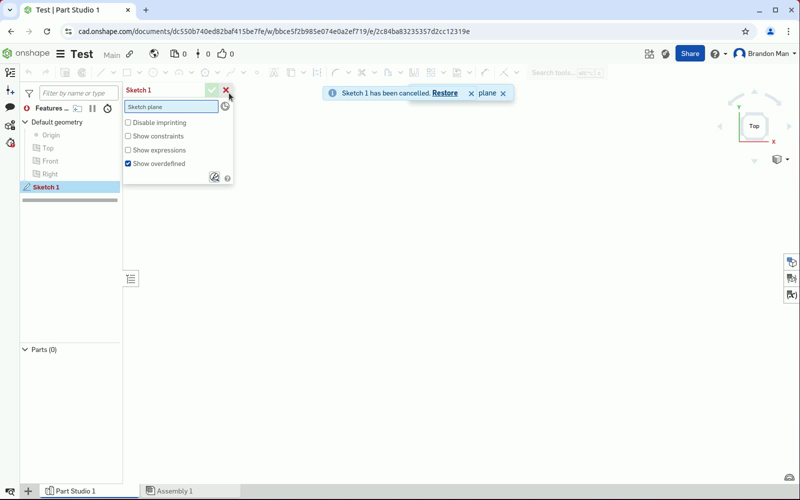
mouse_move(73, 150)
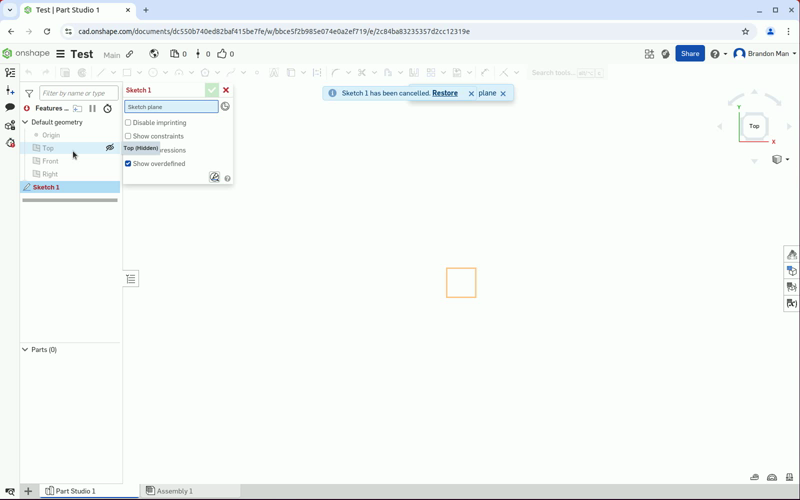
click(73, 150)
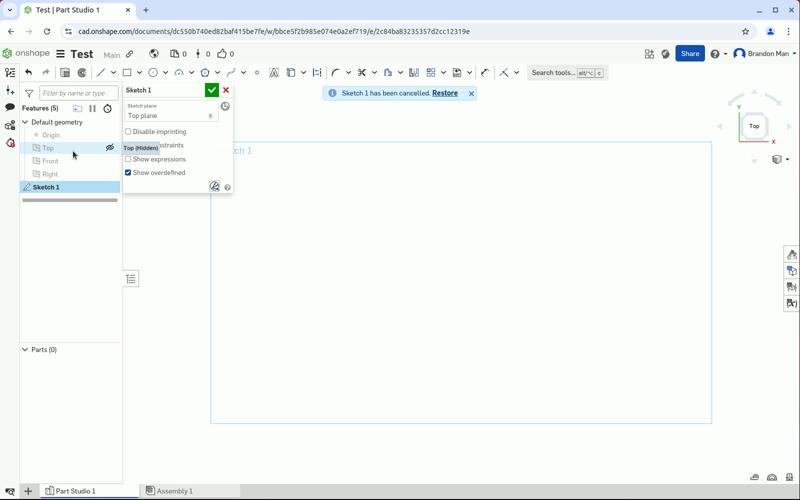
mouse_move(73, 352)
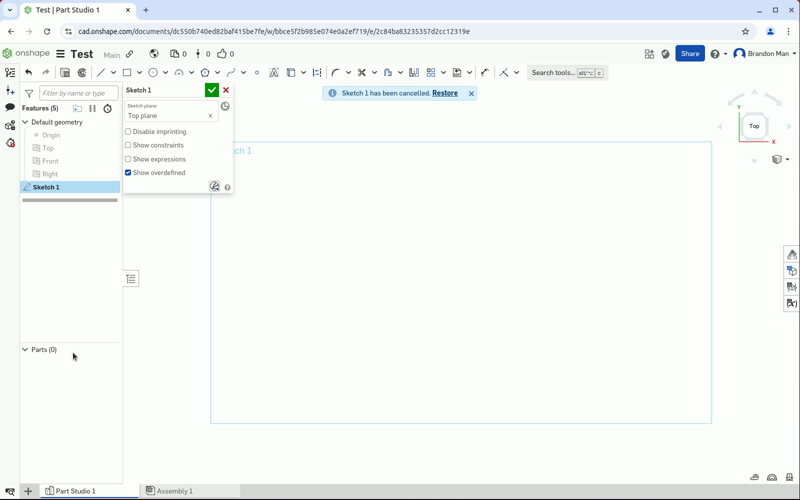
key(y)
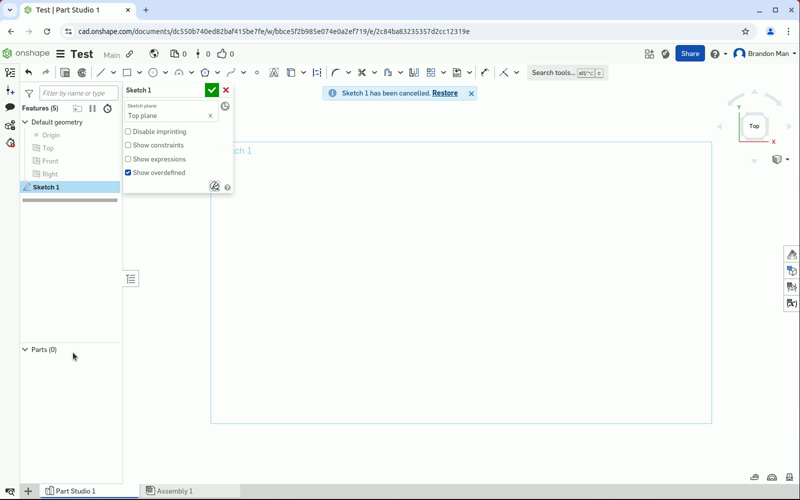
key(l)
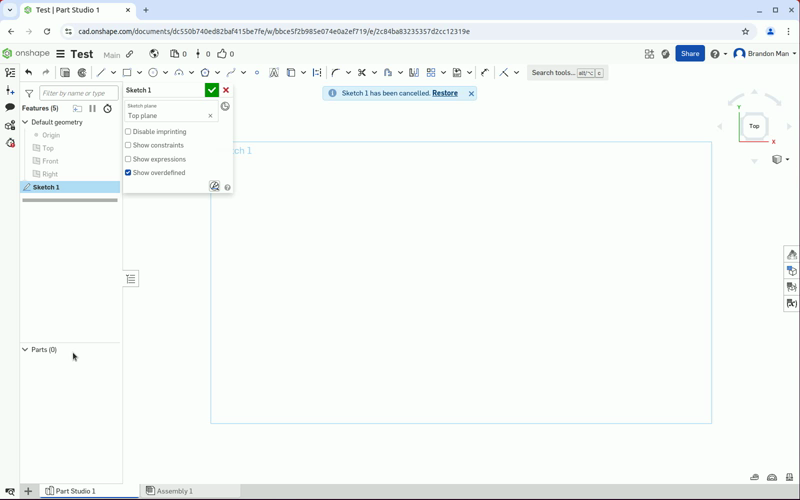
key_down(shift)
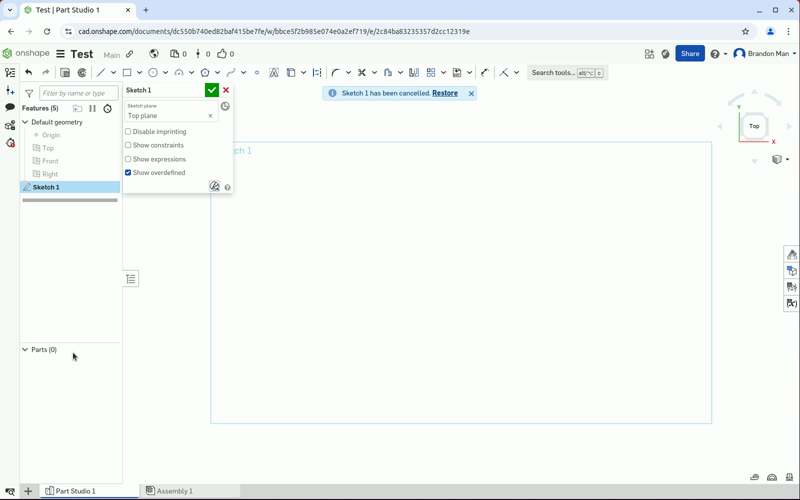
mouse_move(459, 298)
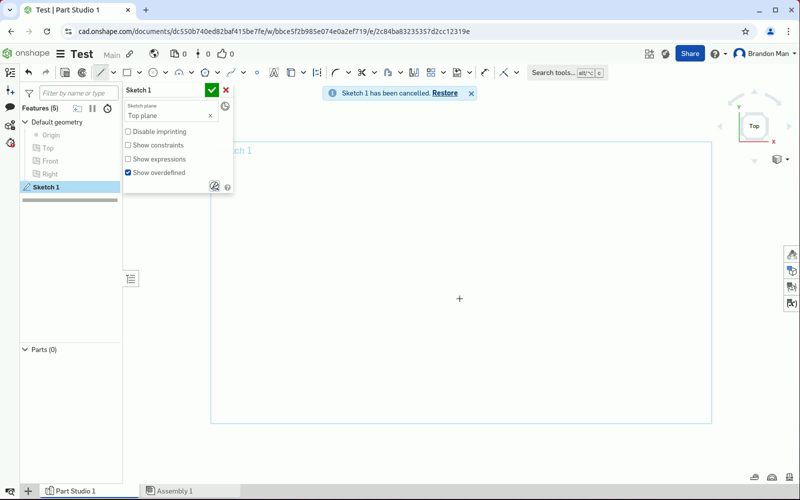
click(459, 298)
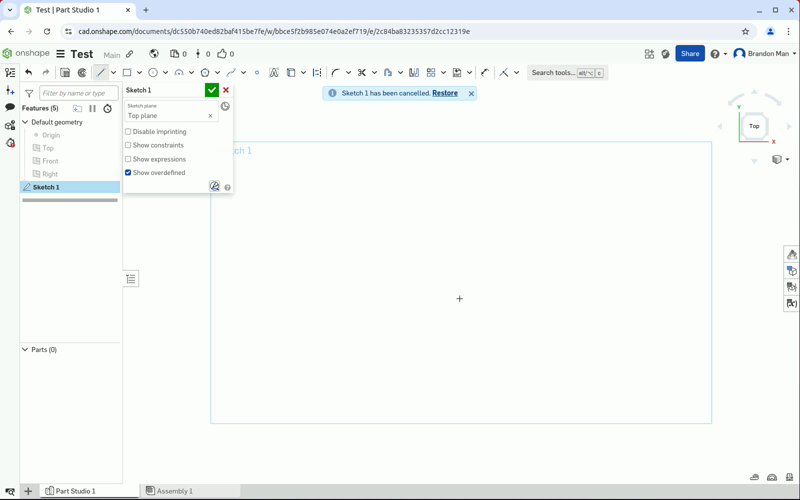
key_up(shift)
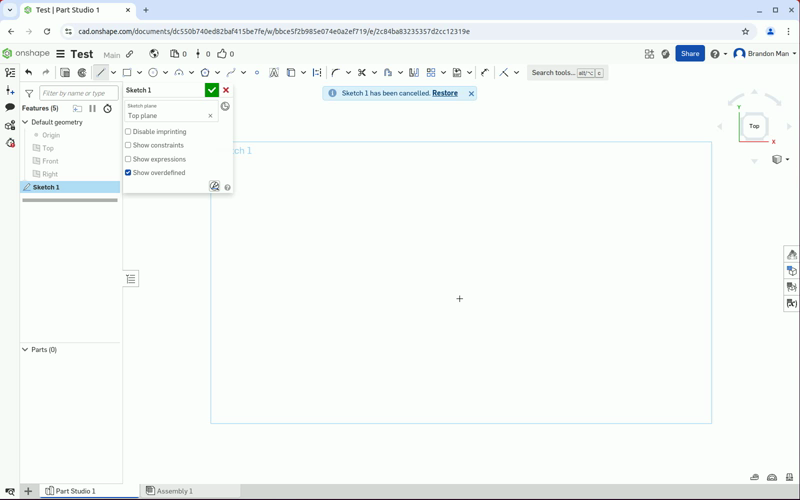
key_down(shift)
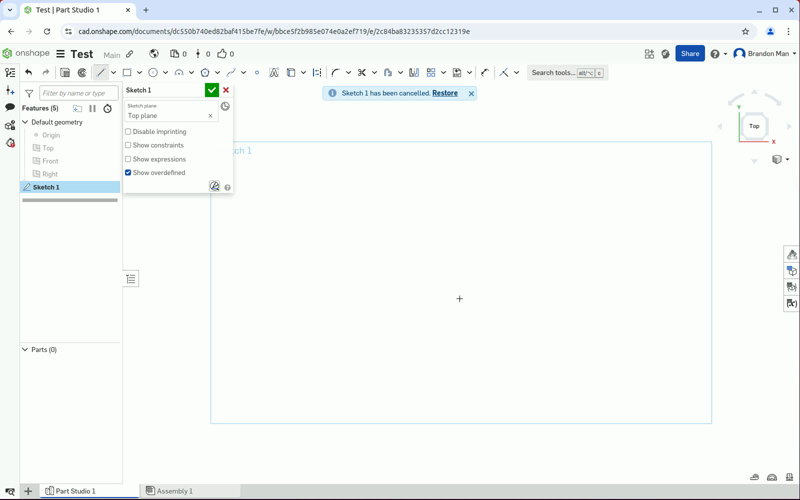
mouse_move(489, 298)
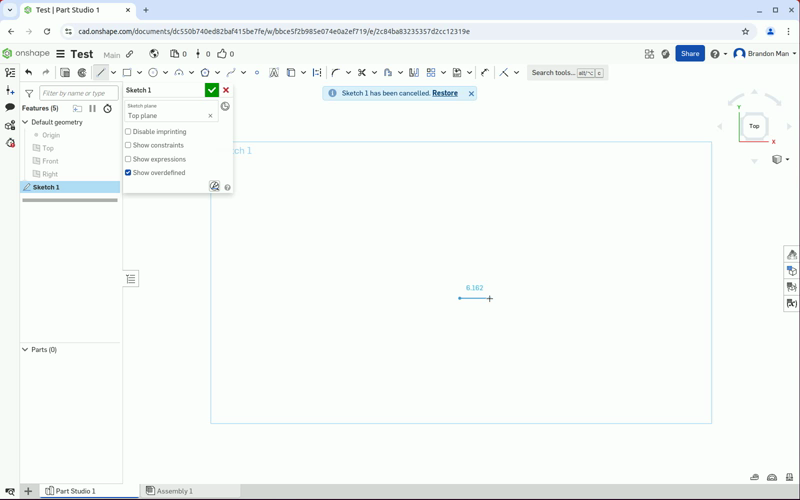
mouse_move(462, 298)
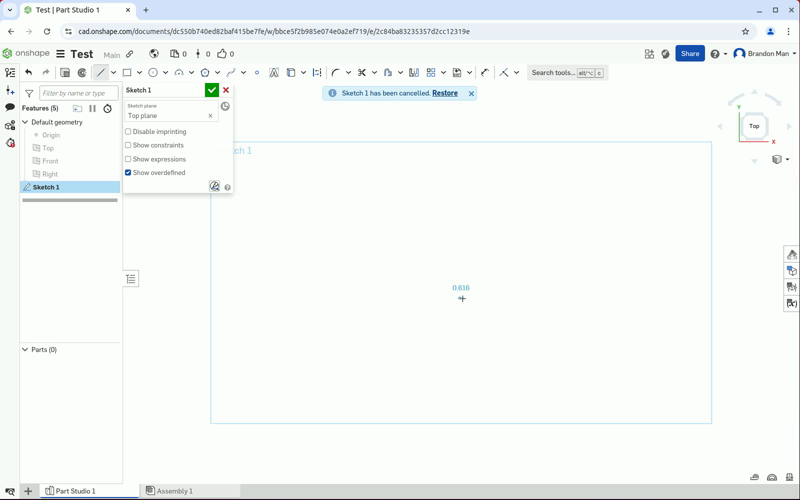
scroll(6)
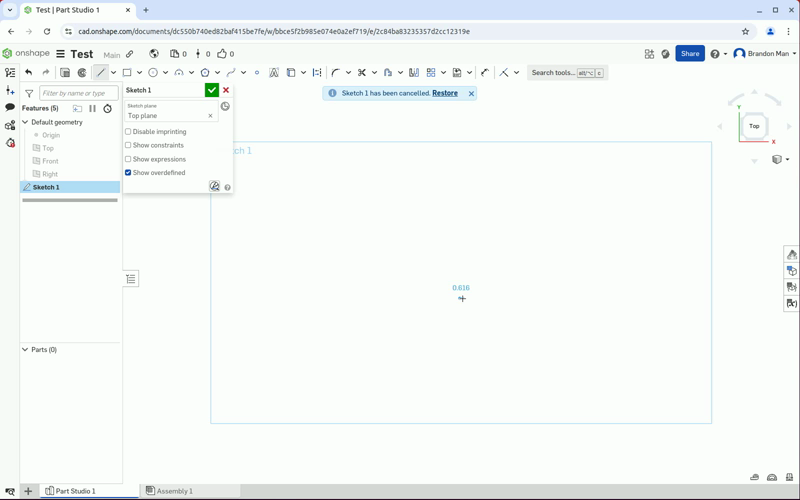
scroll(6)
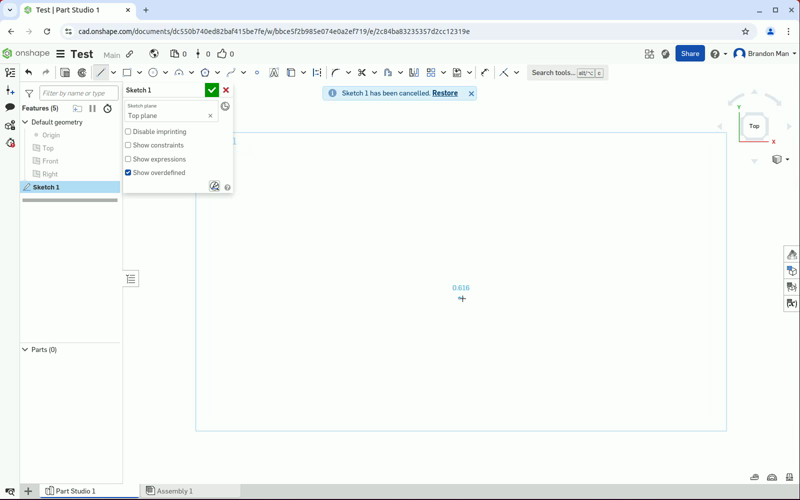
scroll(6)
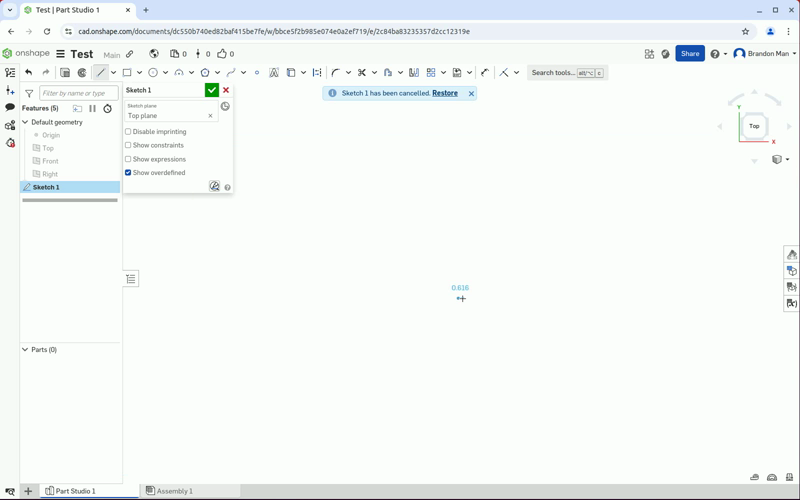
scroll(6)
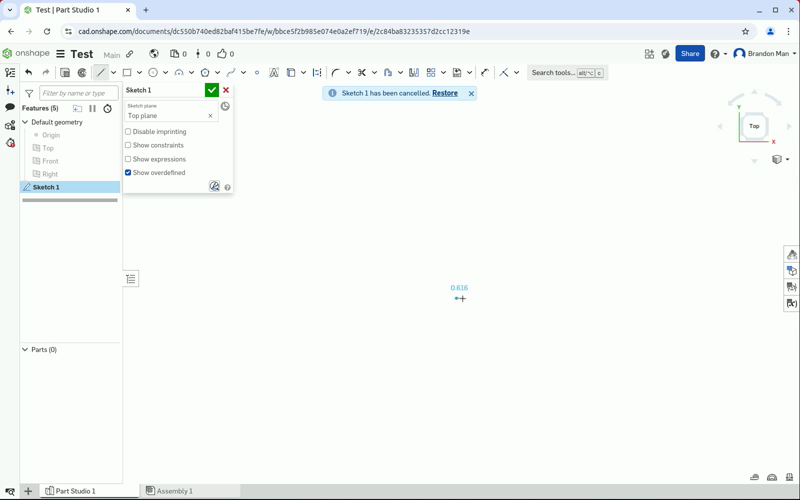
scroll(6)
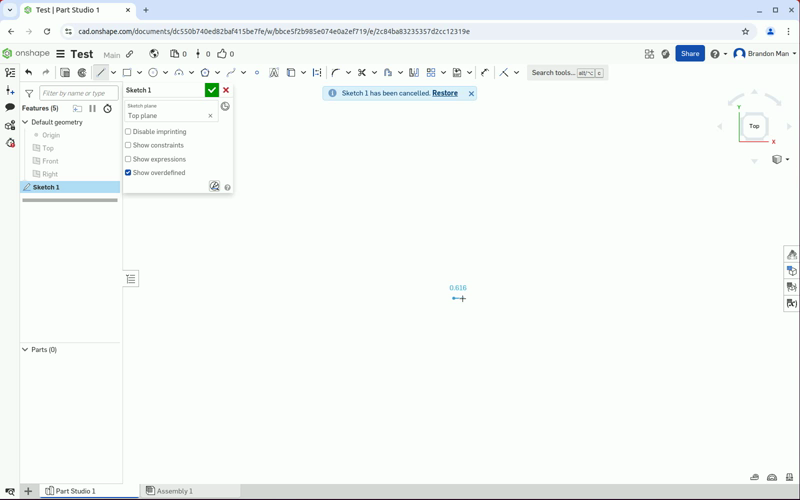
scroll(6)
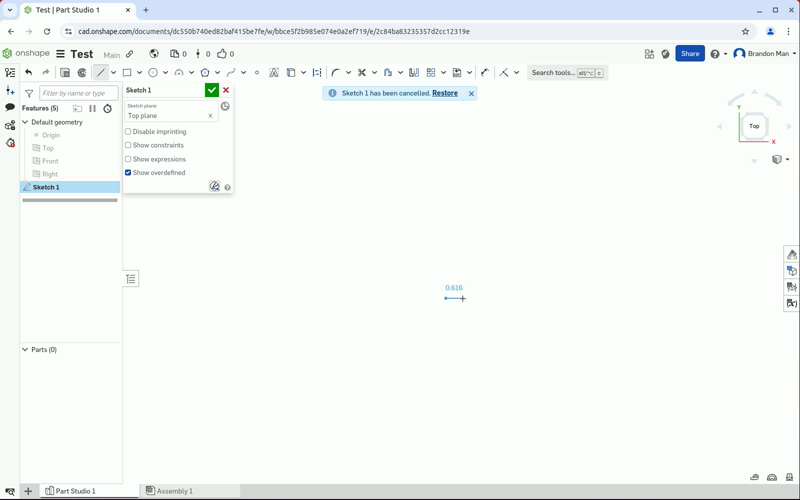
scroll(6)
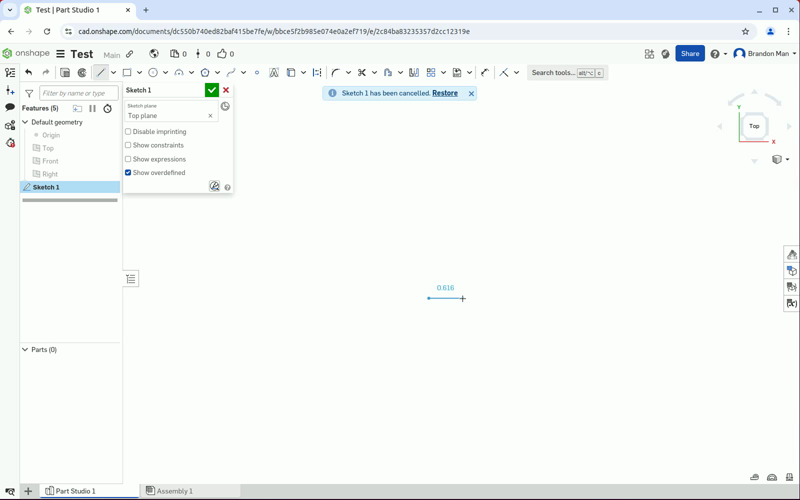
click(462, 298)
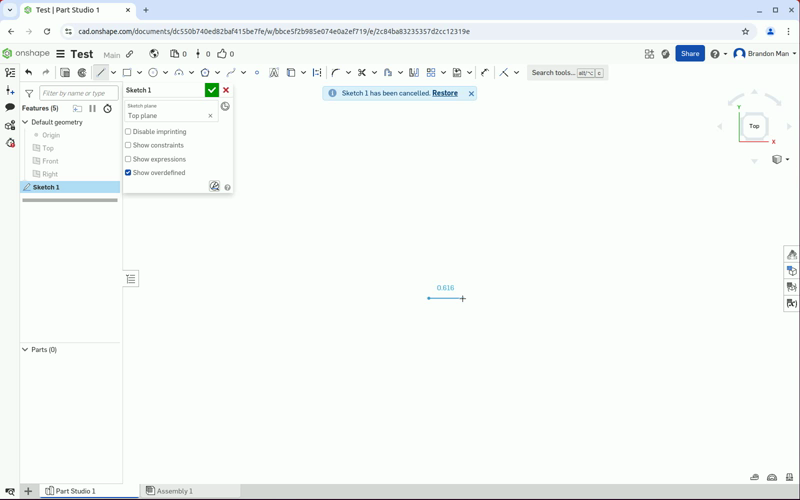
scroll(-6)
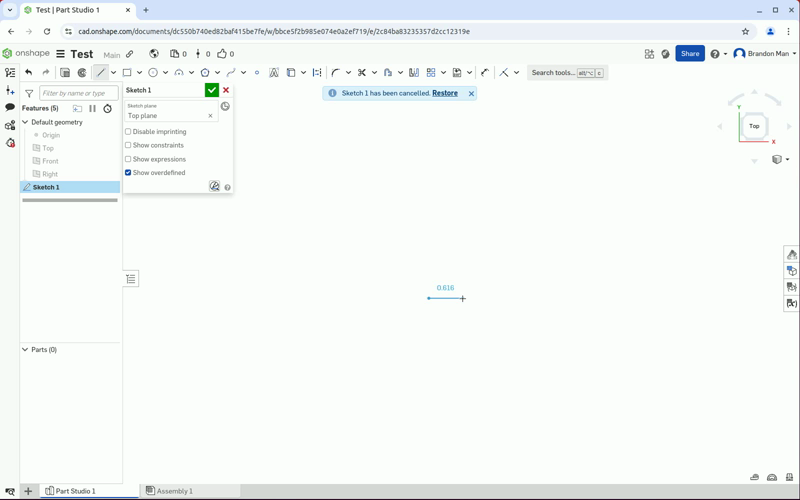
scroll(-6)
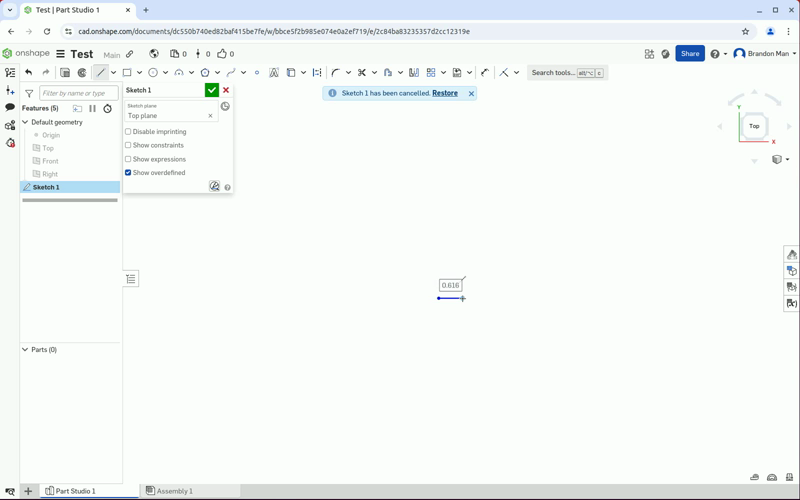
scroll(-6)
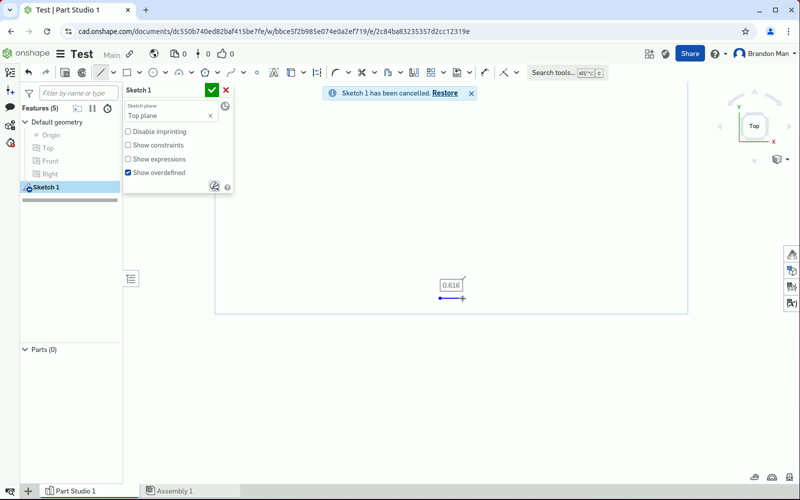
scroll(-6)
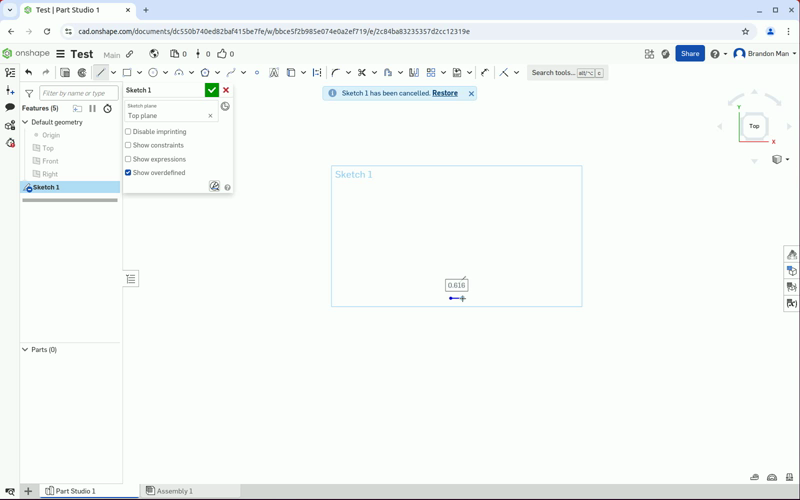
scroll(-6)
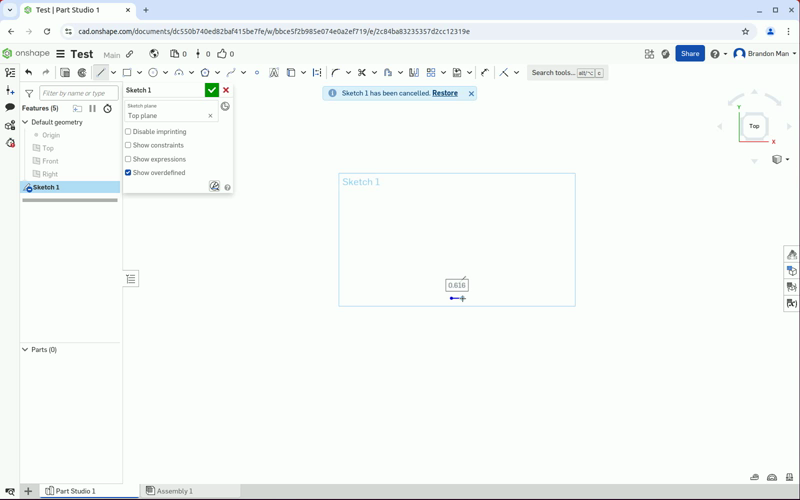
scroll(-6)
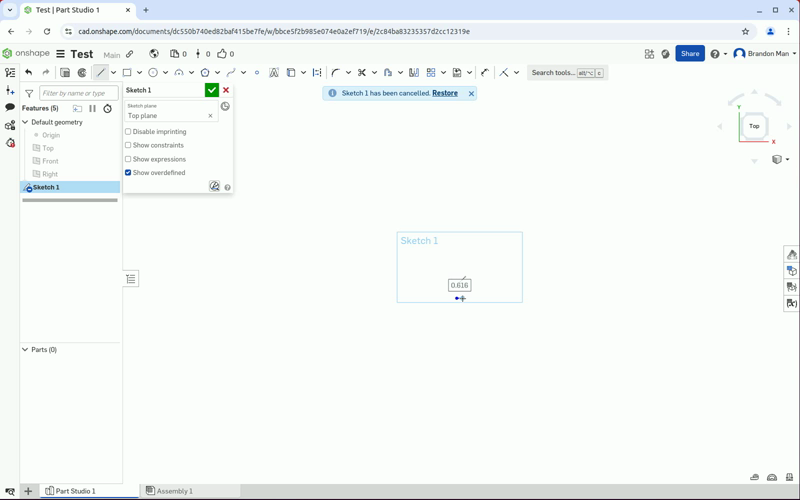
scroll(-6)
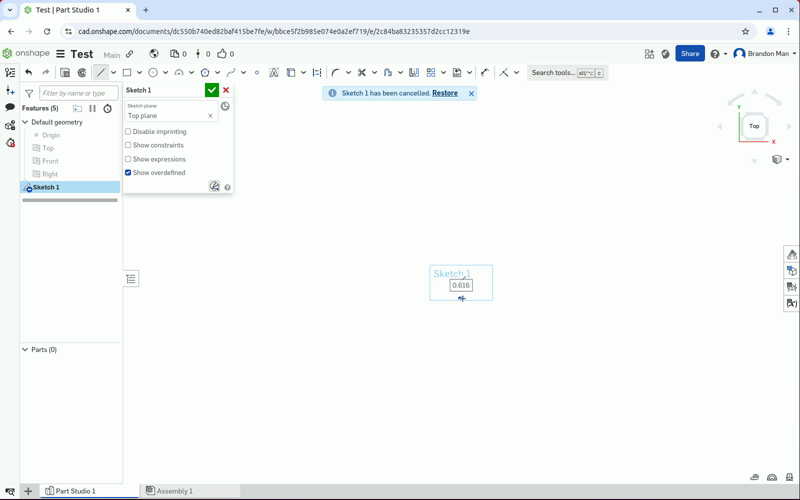
key_up(shift)
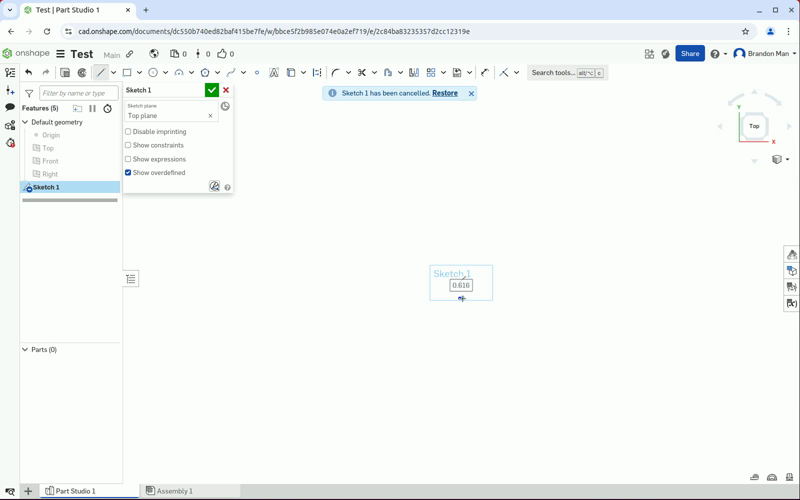
key_down(shift)
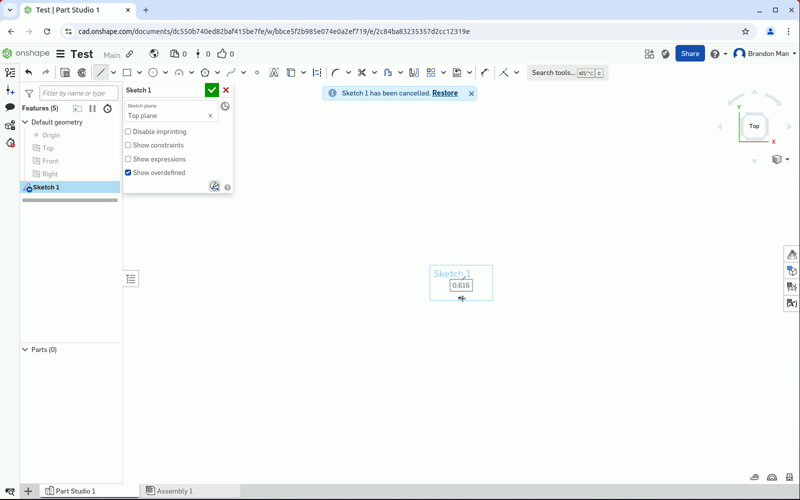
mouse_move(492, 298)
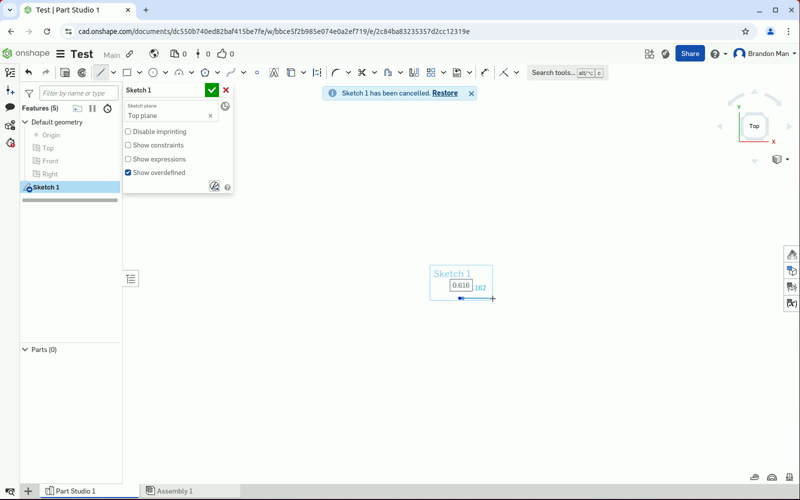
mouse_move(462, 267)
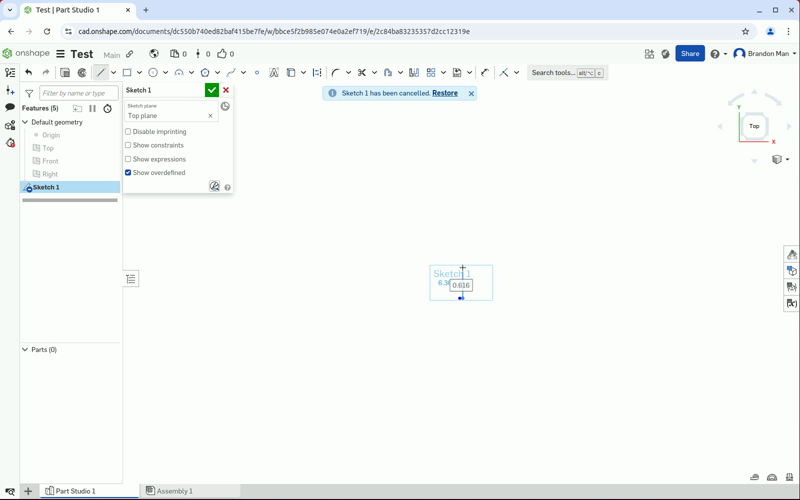
click(462, 267)
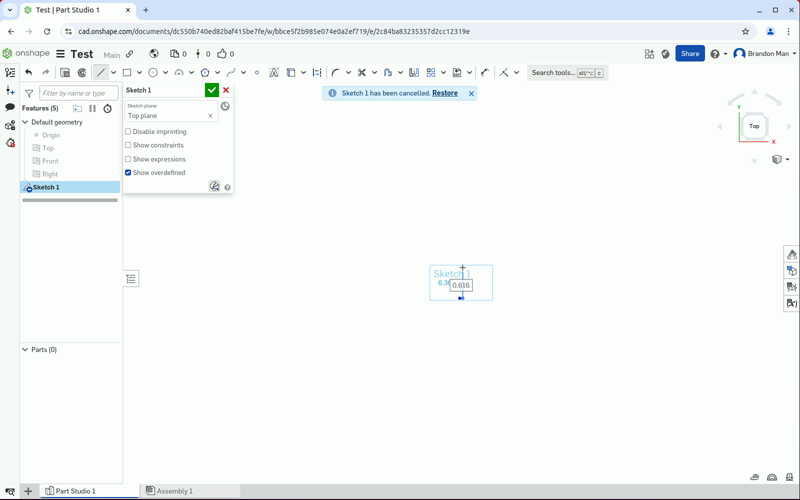
key_up(shift)
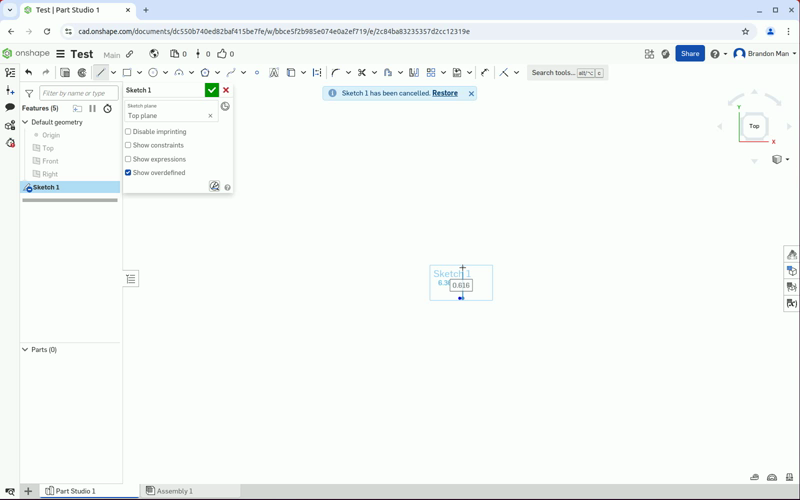
key_down(shift)
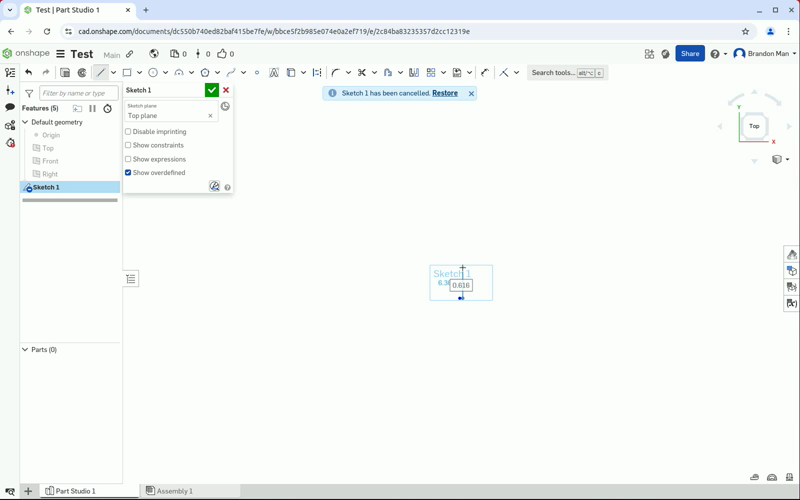
mouse_move(492, 267)
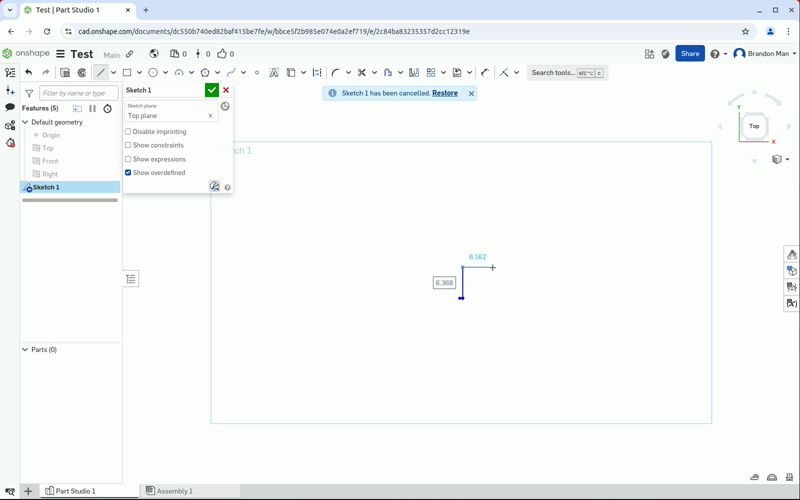
mouse_move(459, 267)
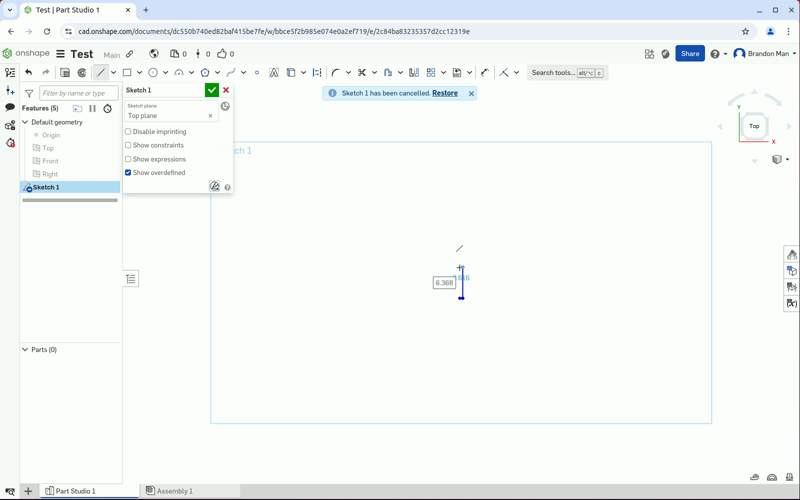
scroll(6)
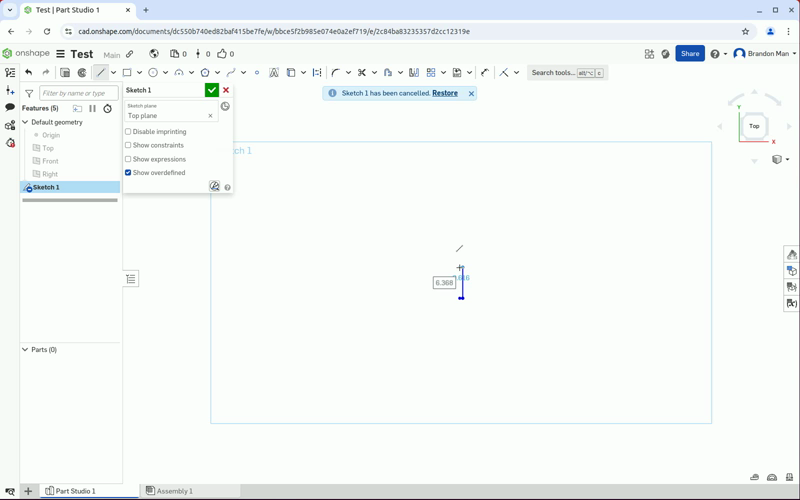
scroll(6)
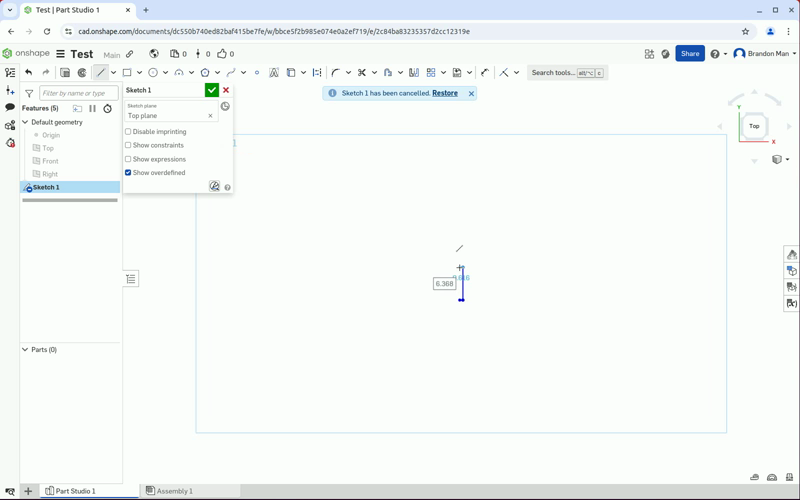
scroll(6)
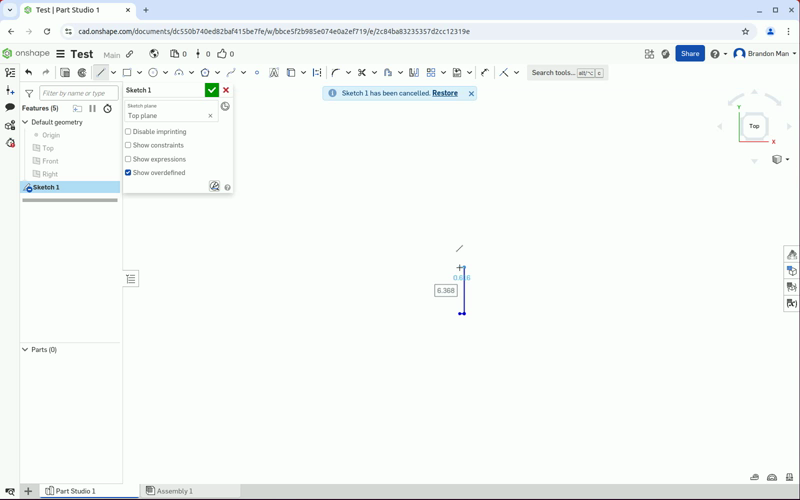
scroll(6)
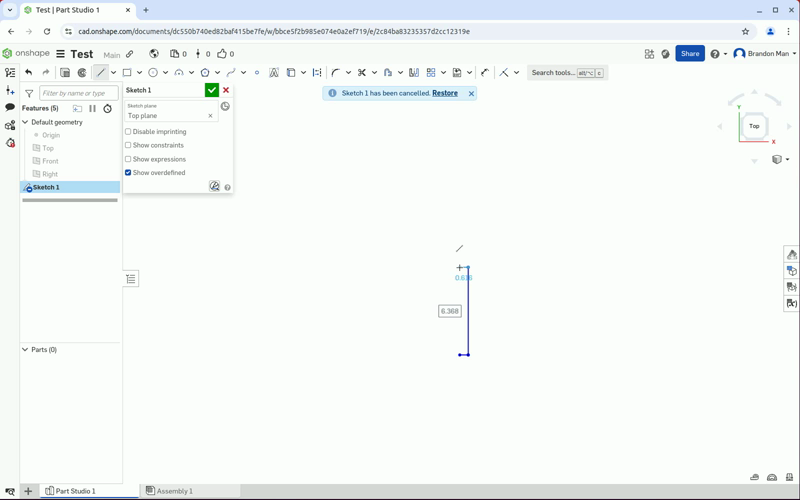
scroll(6)
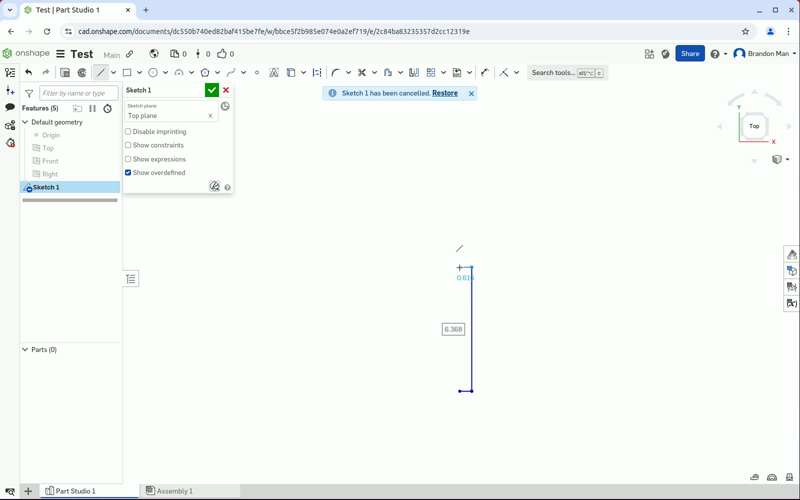
scroll(6)
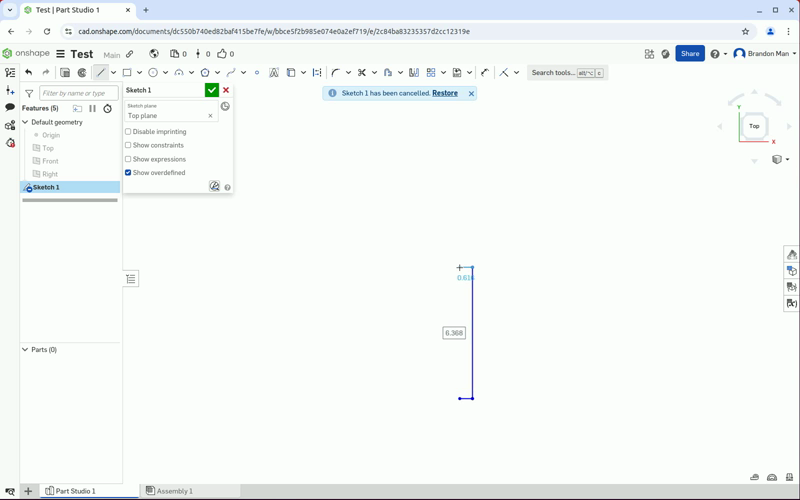
scroll(6)
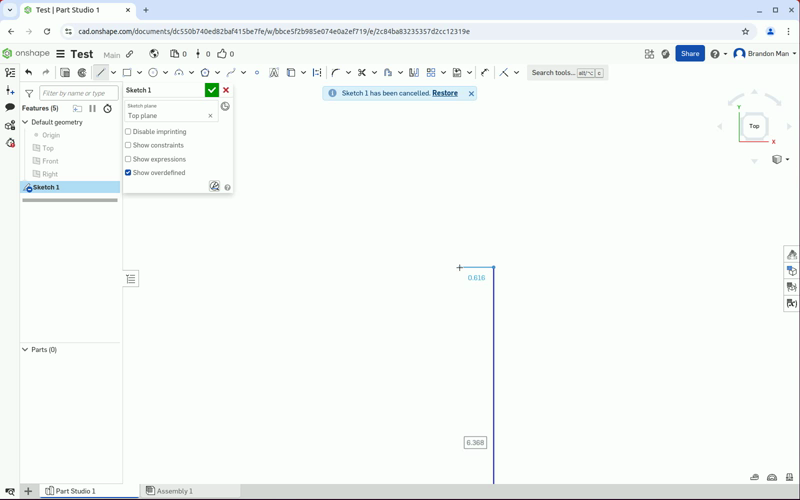
click(459, 267)
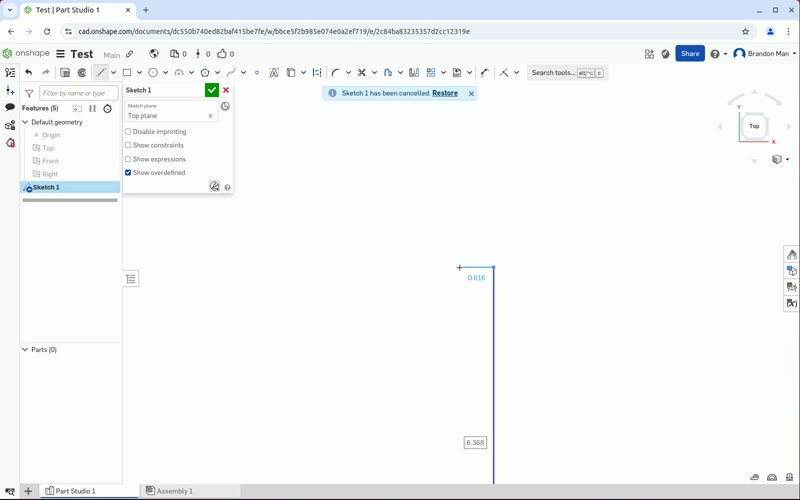
scroll(-6)
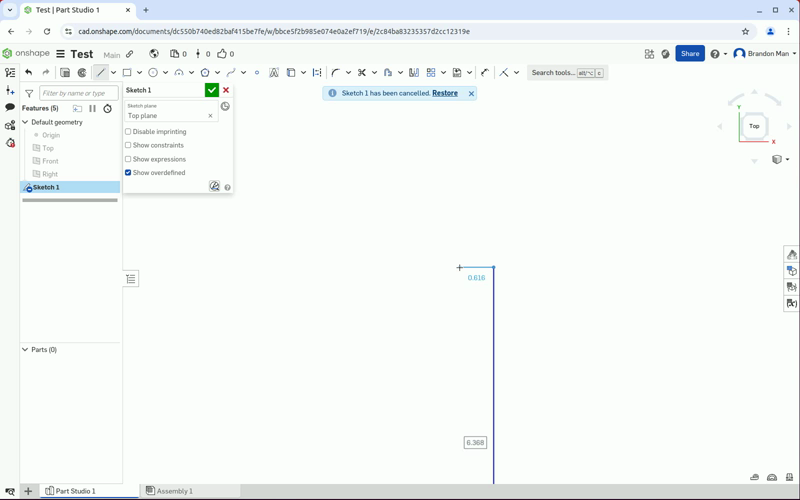
scroll(-6)
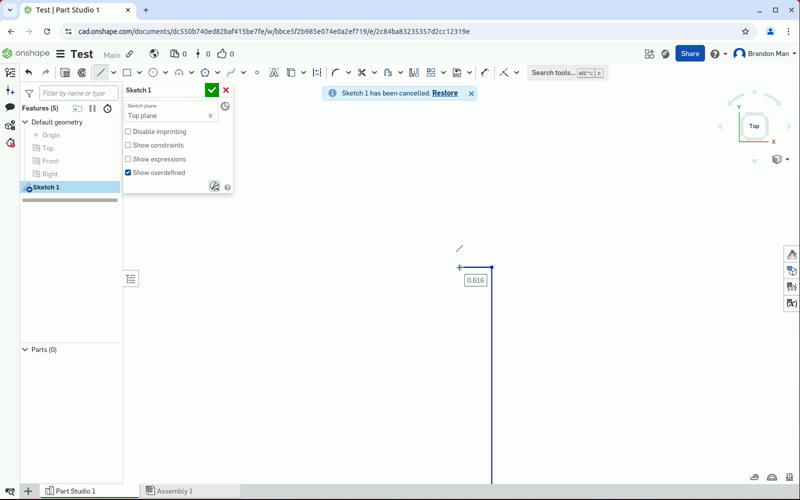
scroll(-6)
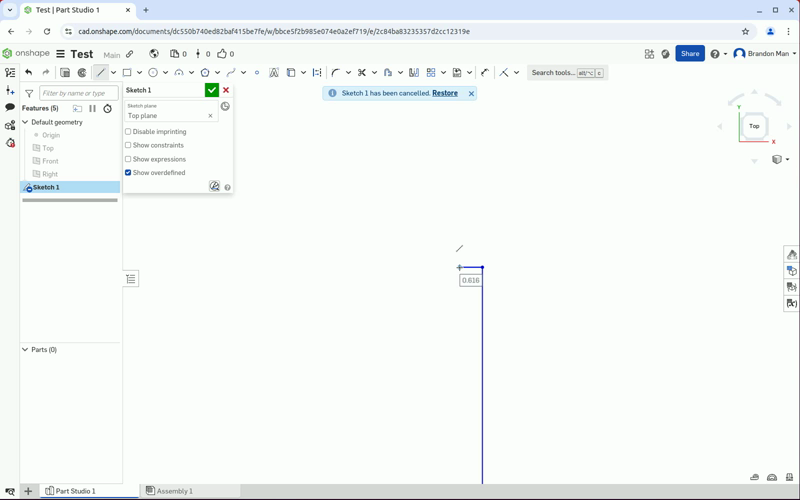
scroll(-6)
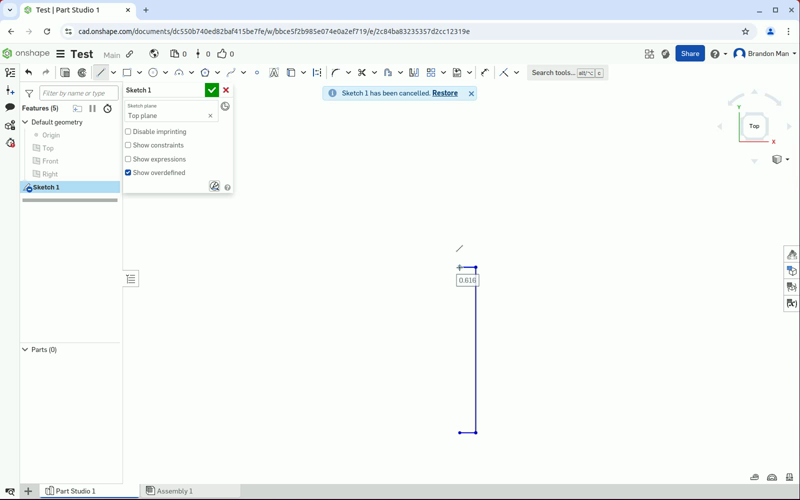
scroll(-6)
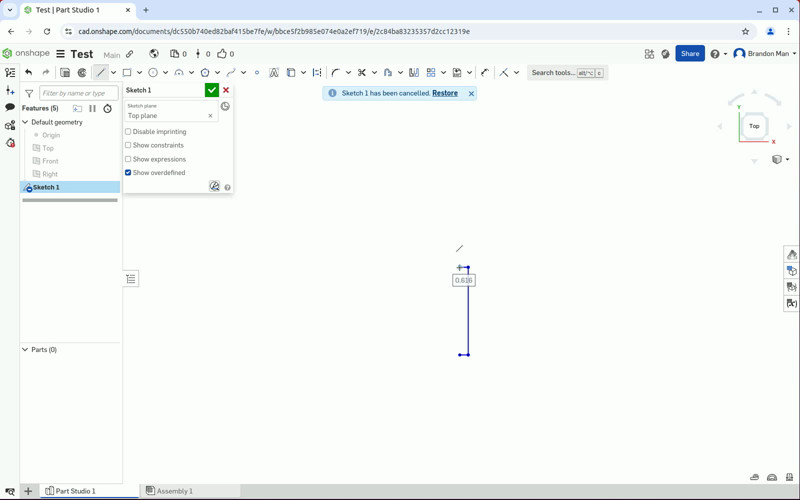
scroll(-6)
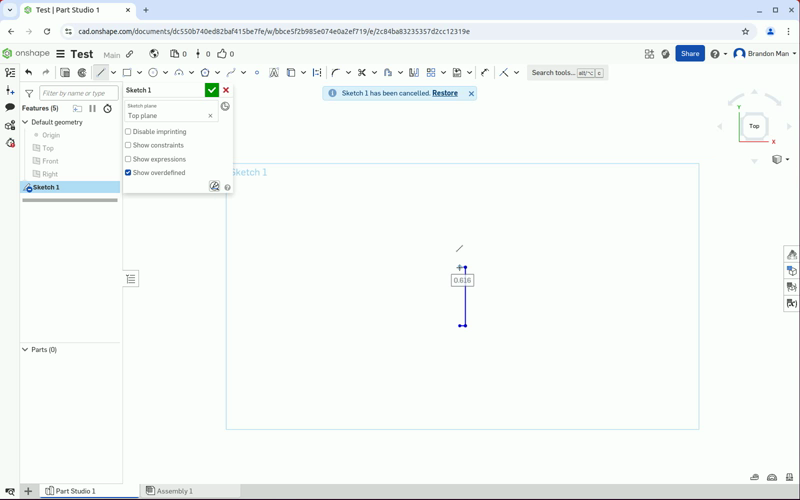
scroll(-6)
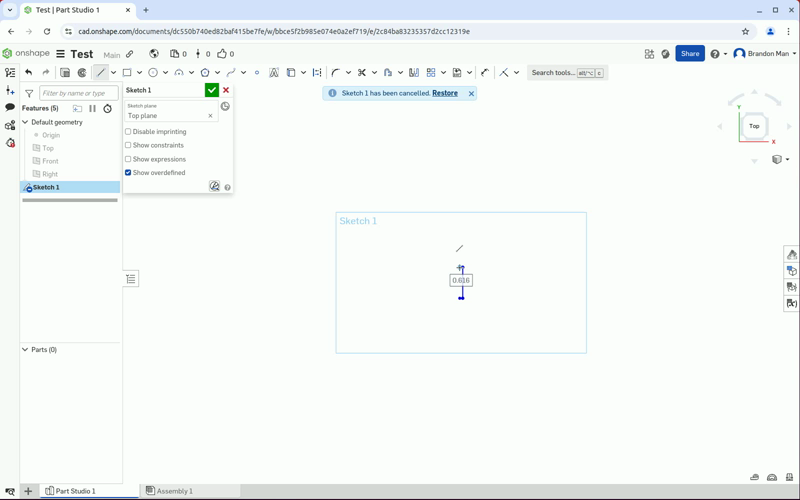
key_up(shift)
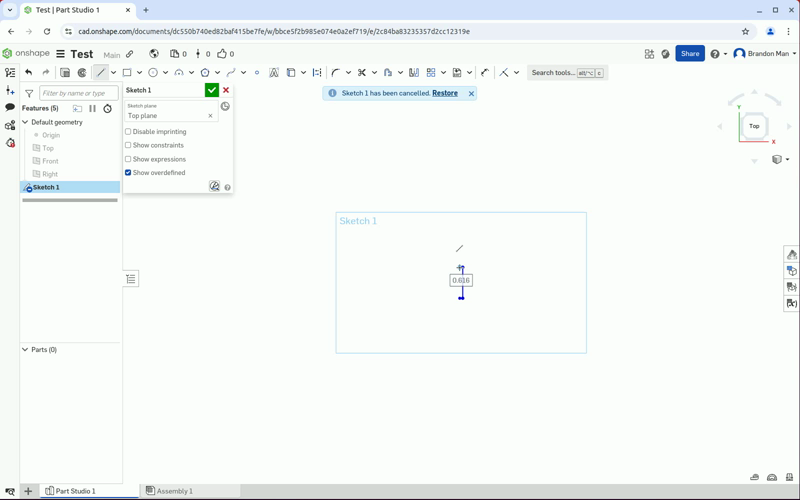
mouse_move(489, 267)
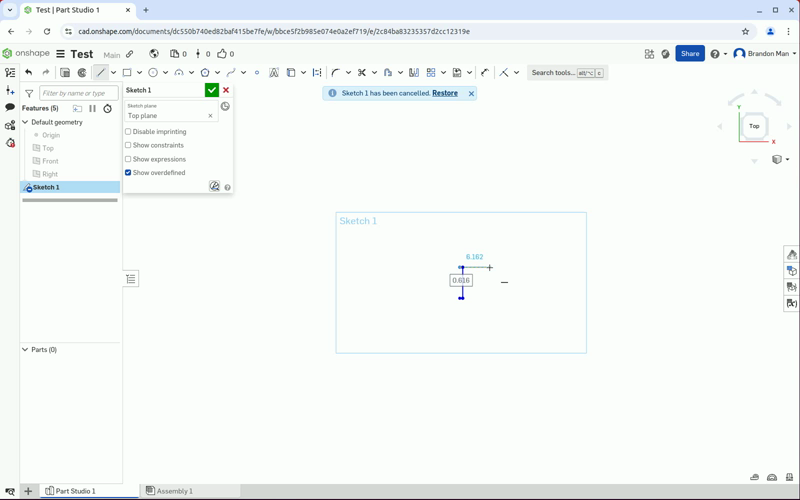
key_down(shift)
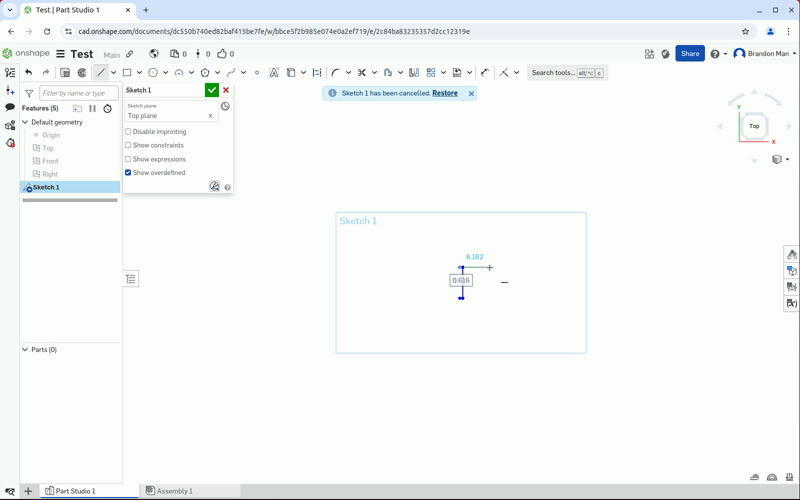
mouse_move(459, 298)
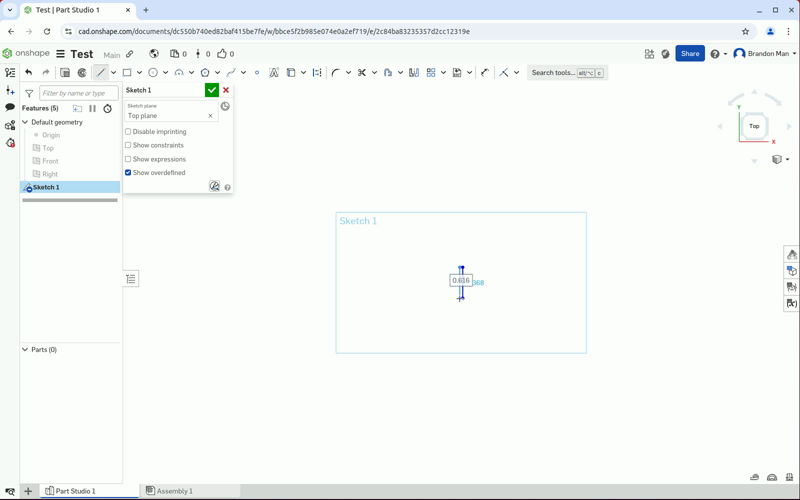
scroll(6)
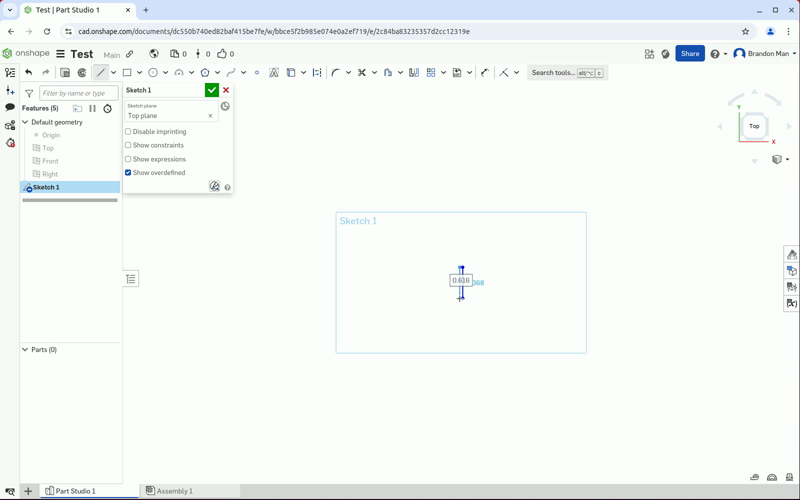
scroll(6)
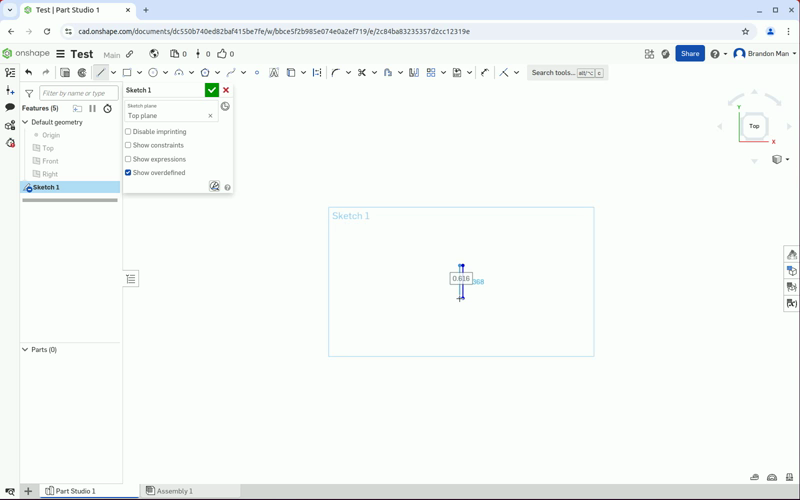
scroll(6)
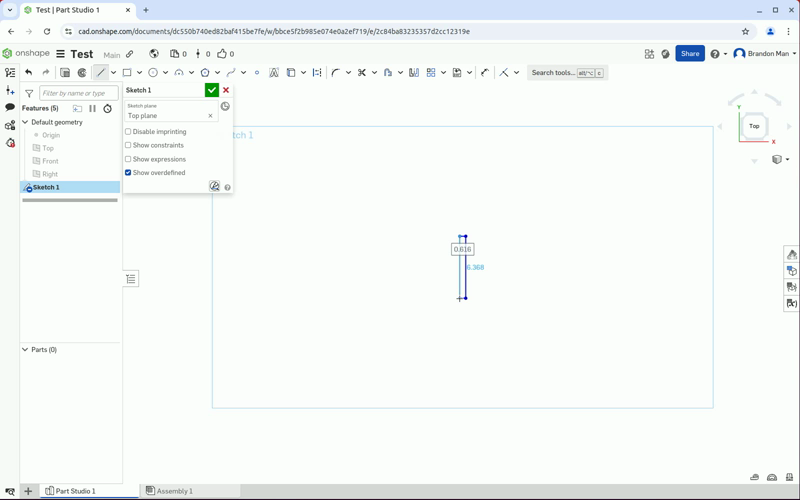
scroll(6)
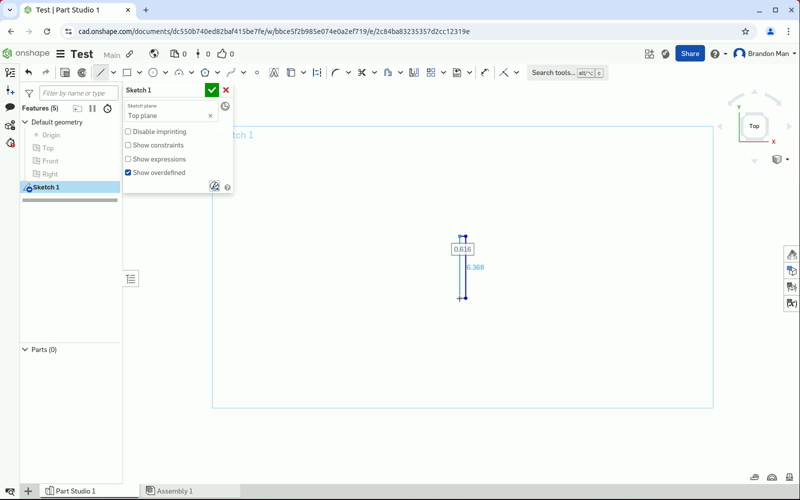
scroll(6)
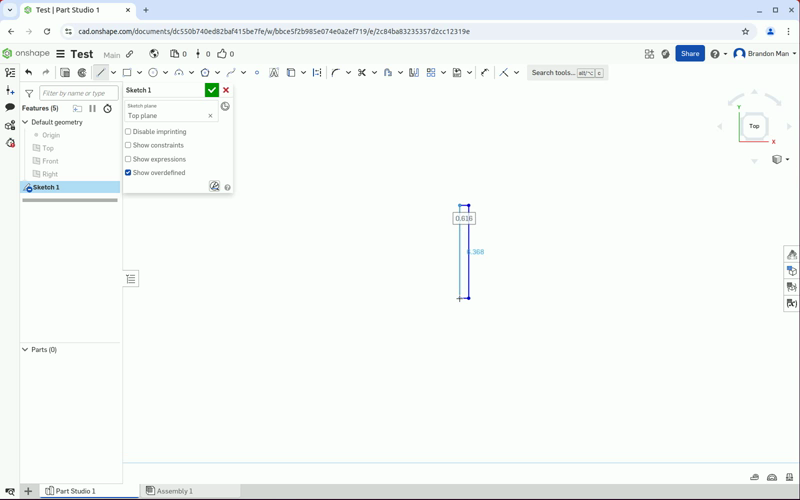
scroll(6)
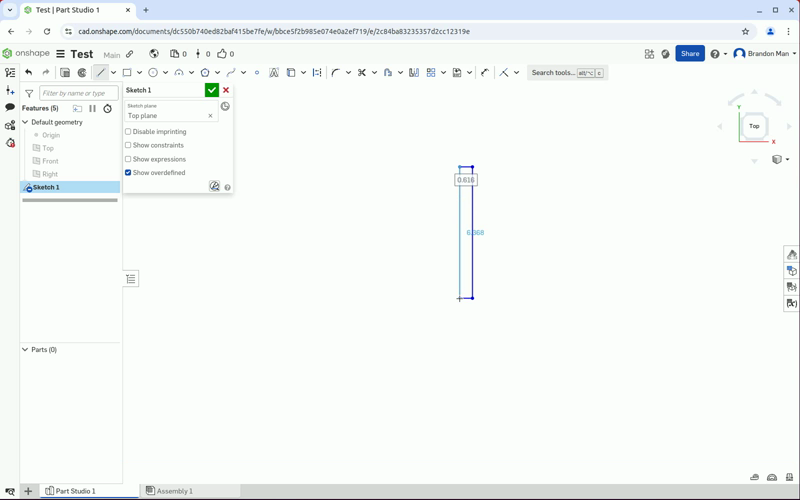
scroll(6)
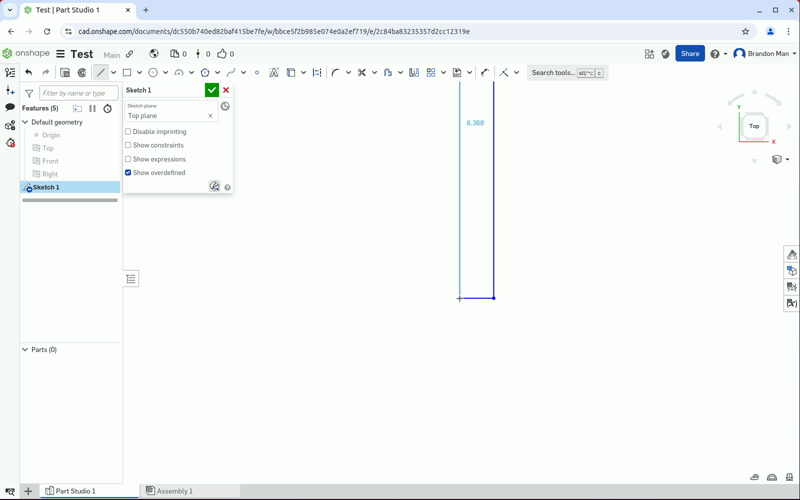
key_up(shift)
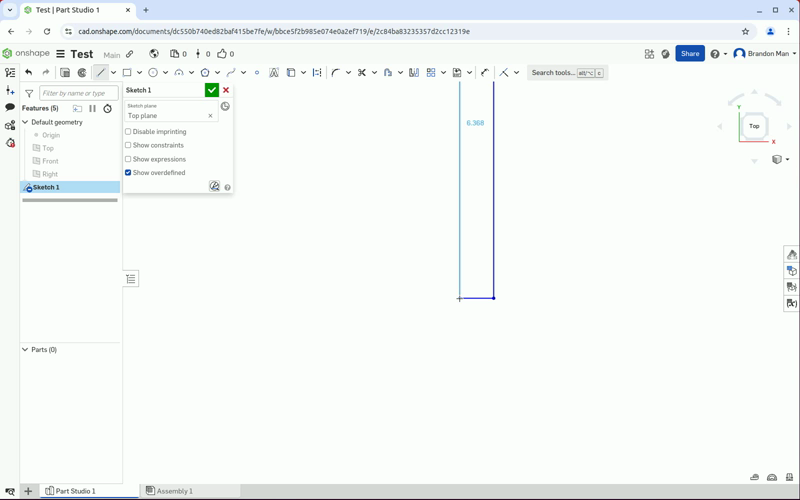
click(459, 298)
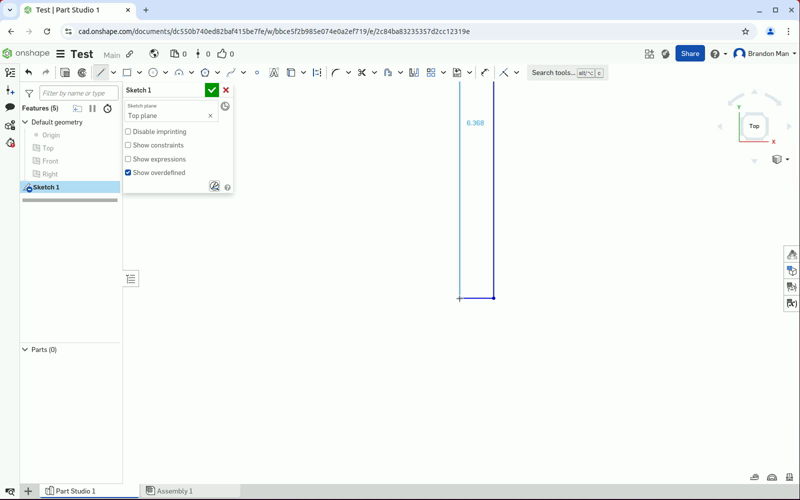
scroll(-6)
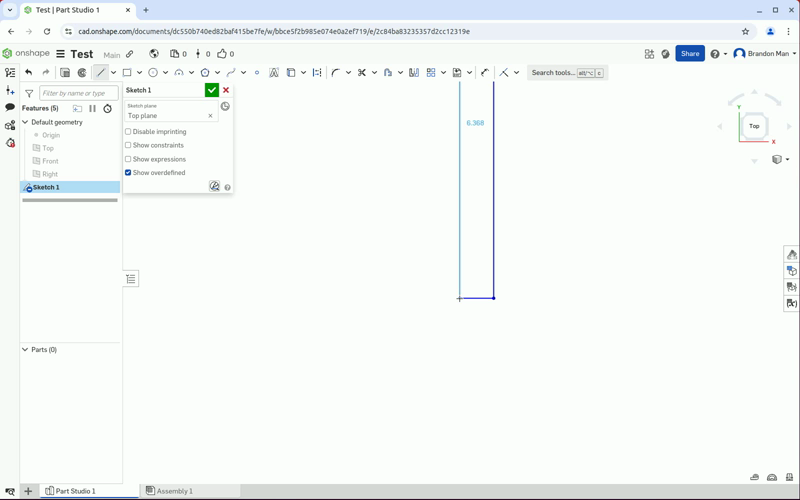
scroll(-6)
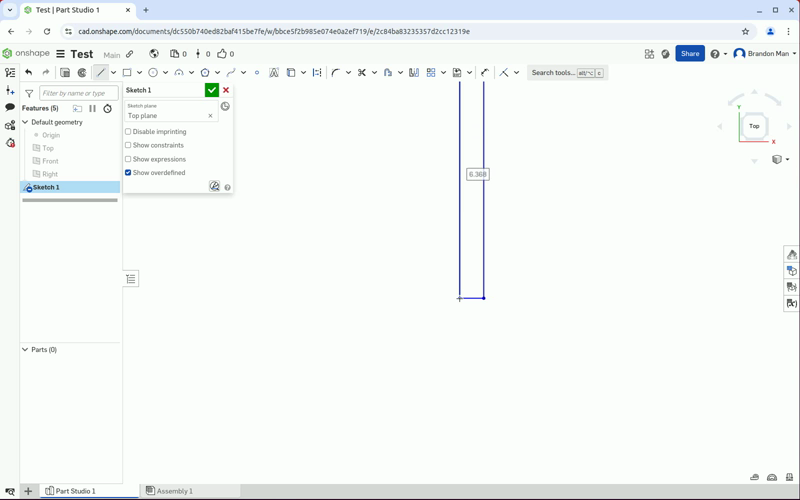
scroll(-6)
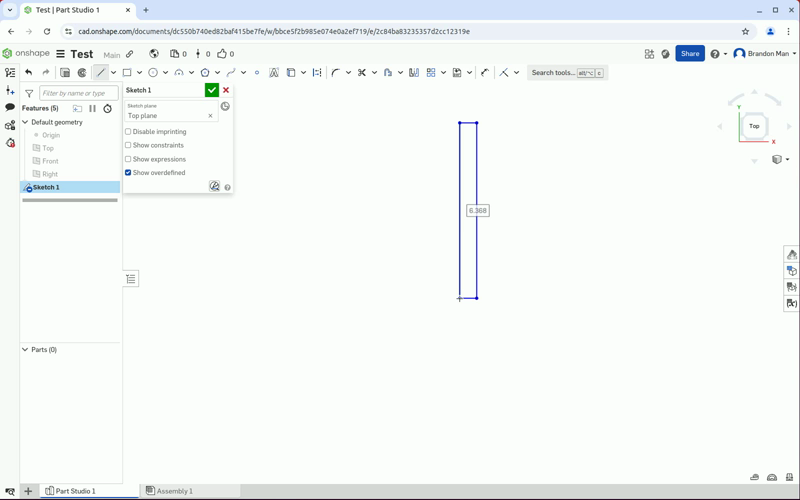
scroll(-6)
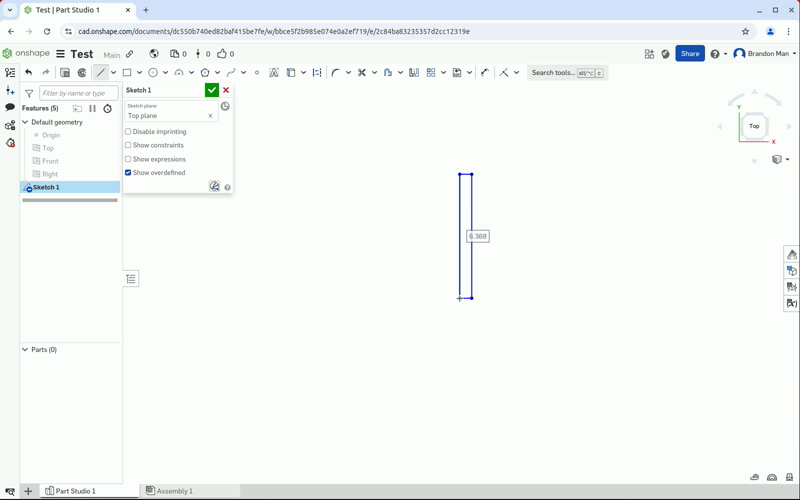
scroll(-6)
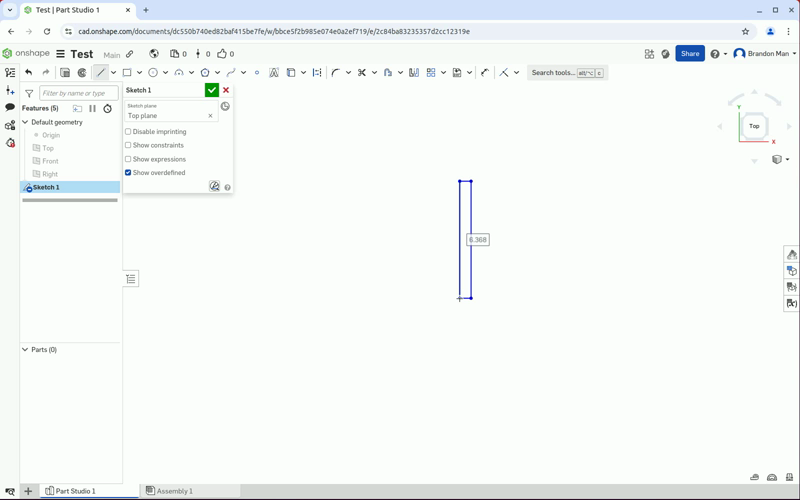
scroll(-6)
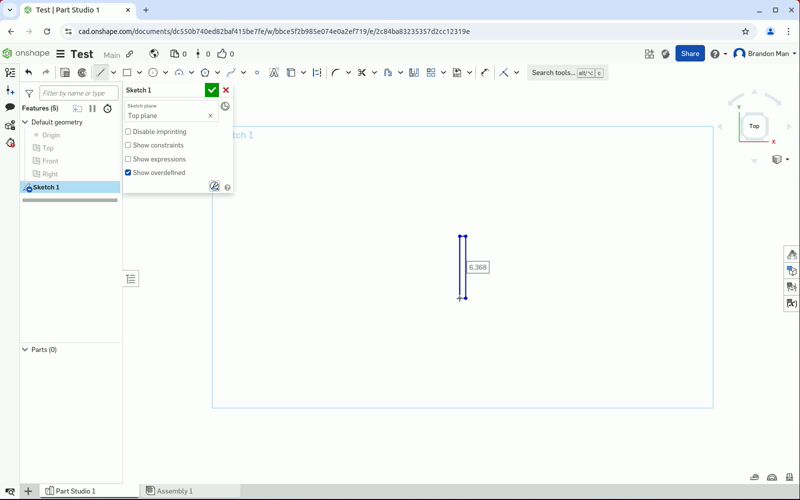
scroll(-6)
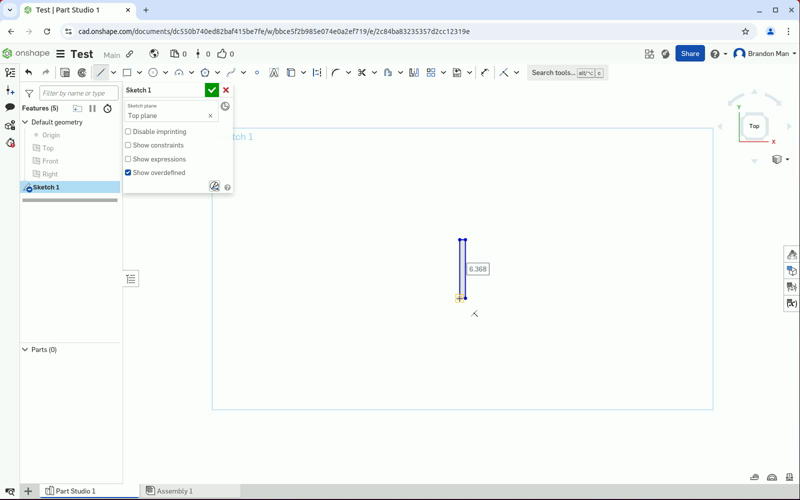
key(esc)
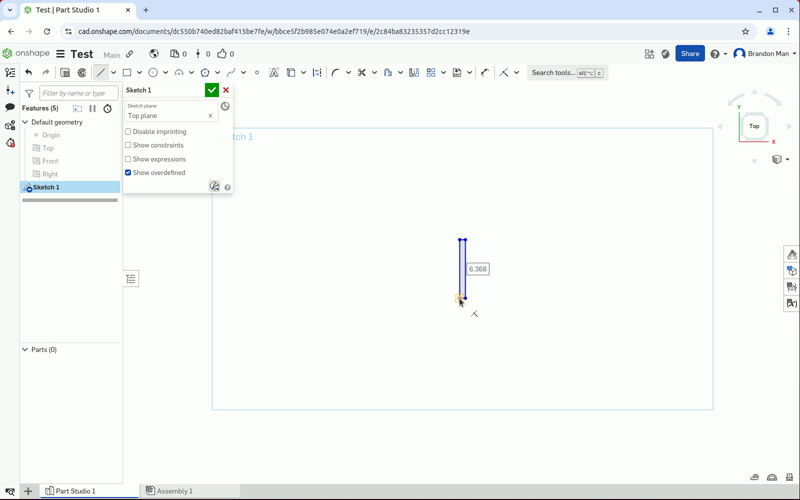
mouse_move(462, 288)
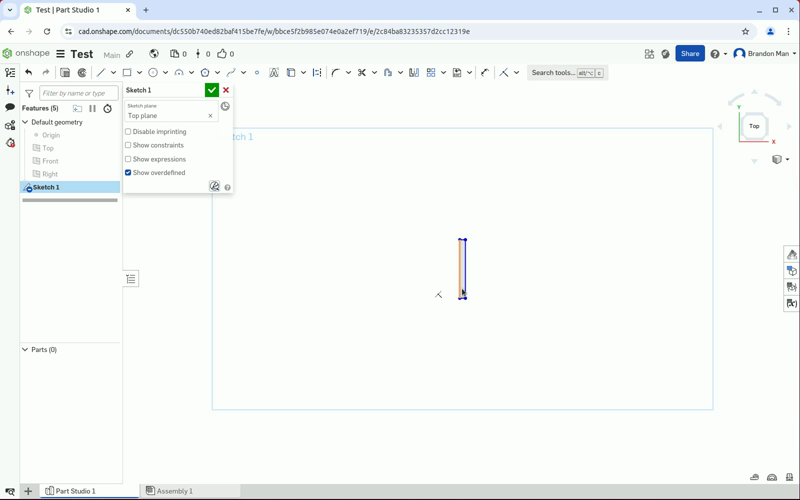
scroll(6)
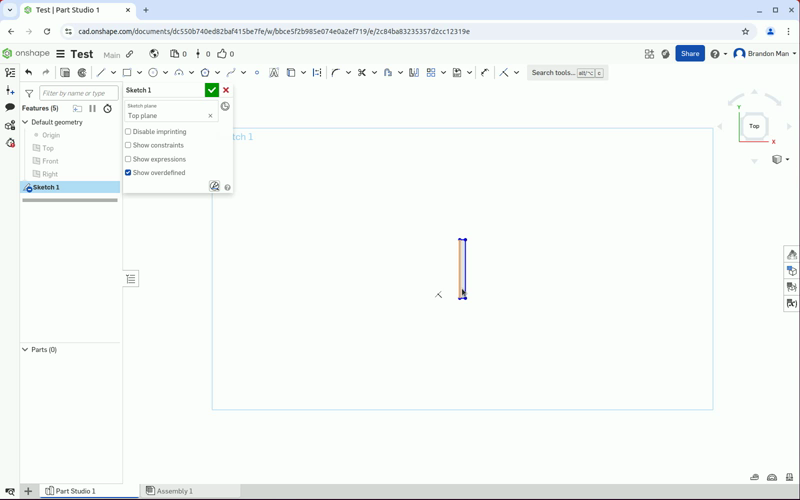
scroll(6)
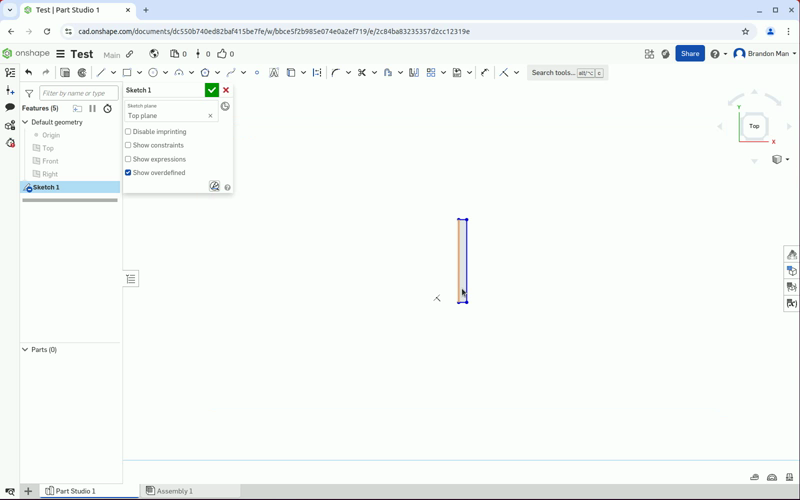
scroll(6)
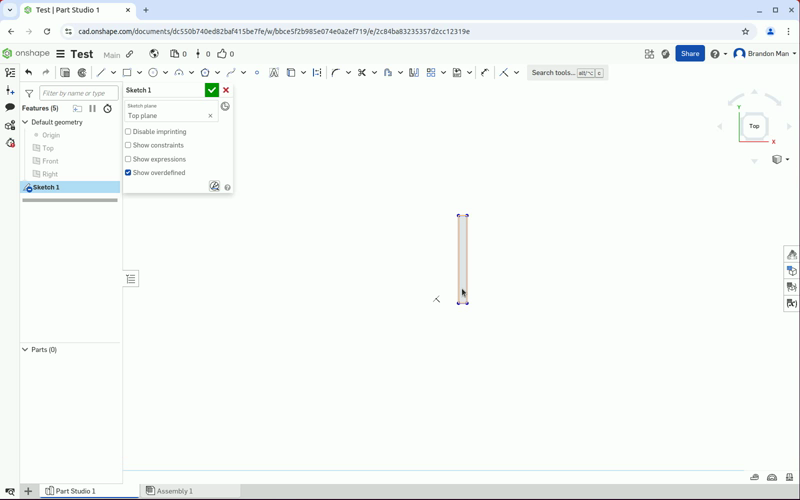
scroll(6)
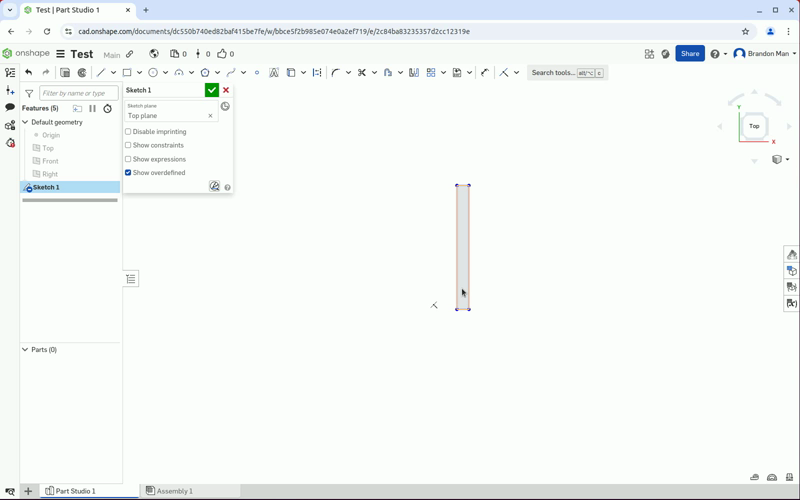
scroll(6)
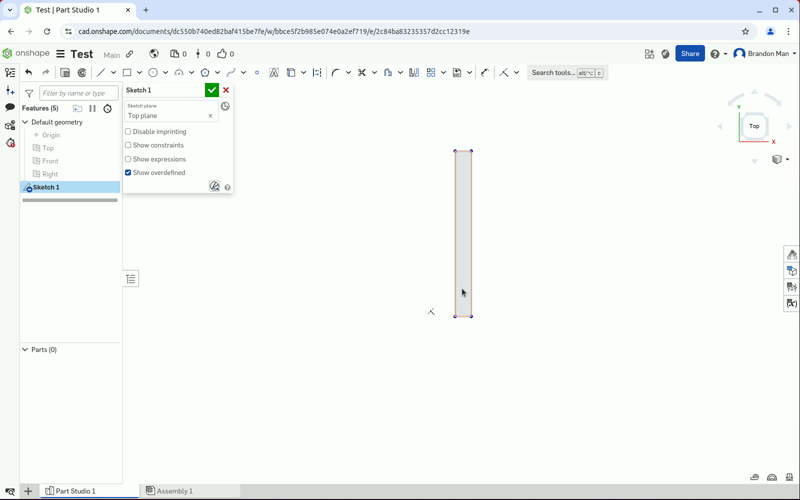
scroll(6)
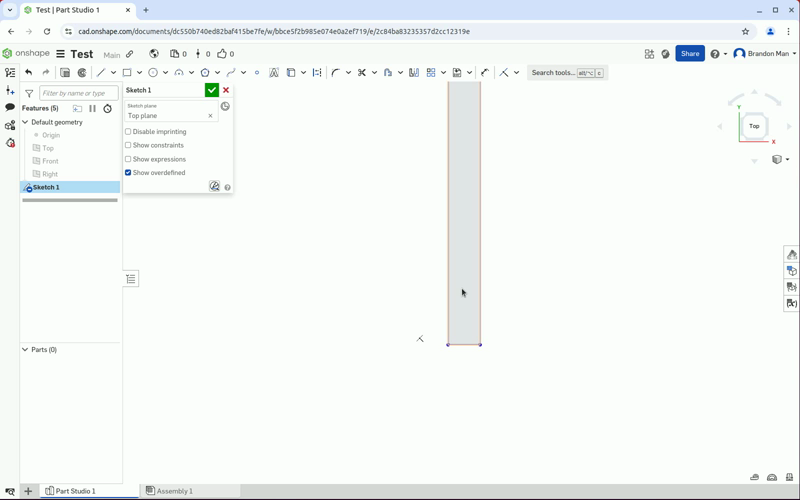
scroll(6)
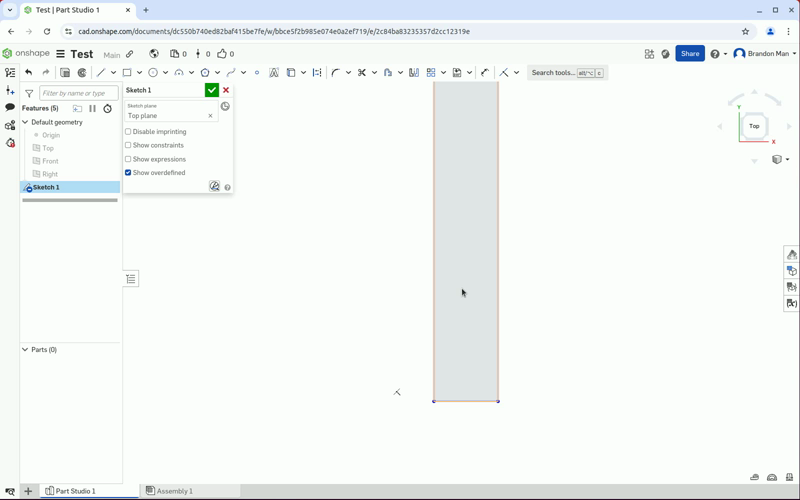
click(462, 288)
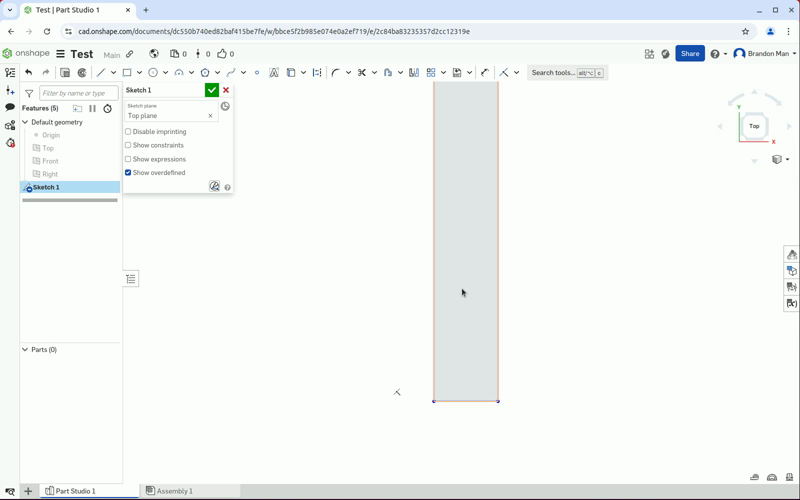
scroll(-6)
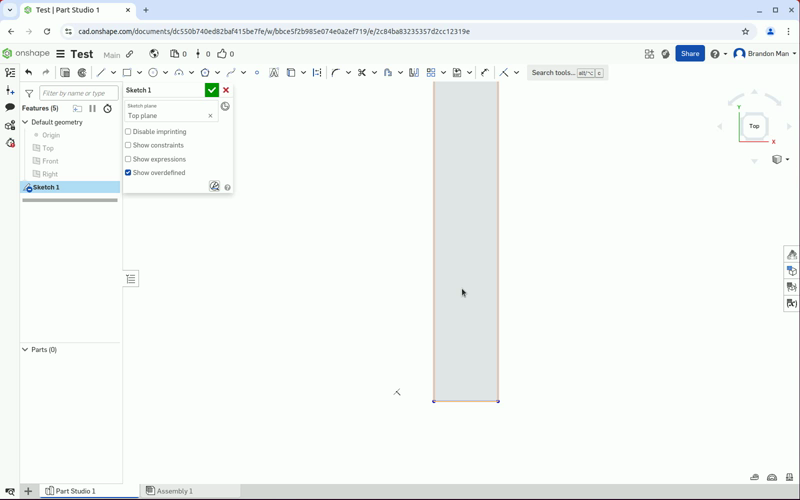
scroll(-6)
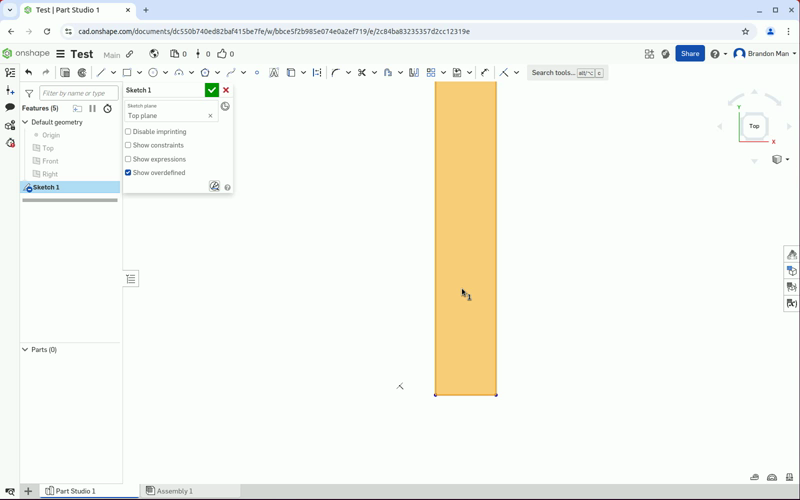
scroll(-6)
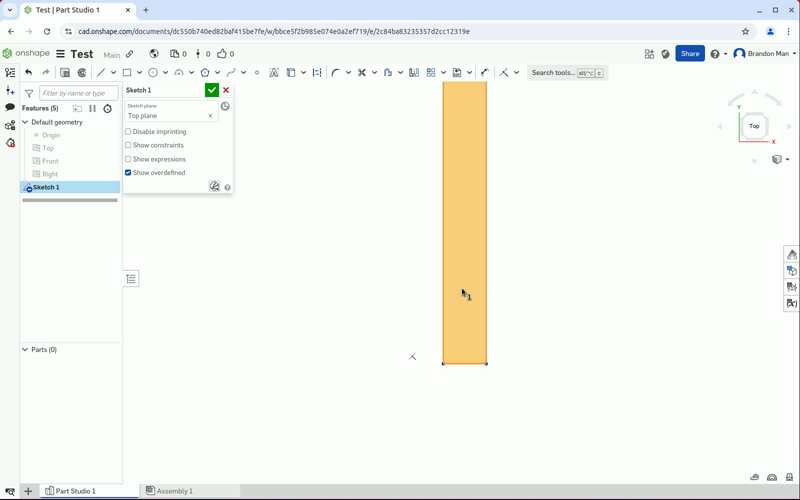
scroll(-6)
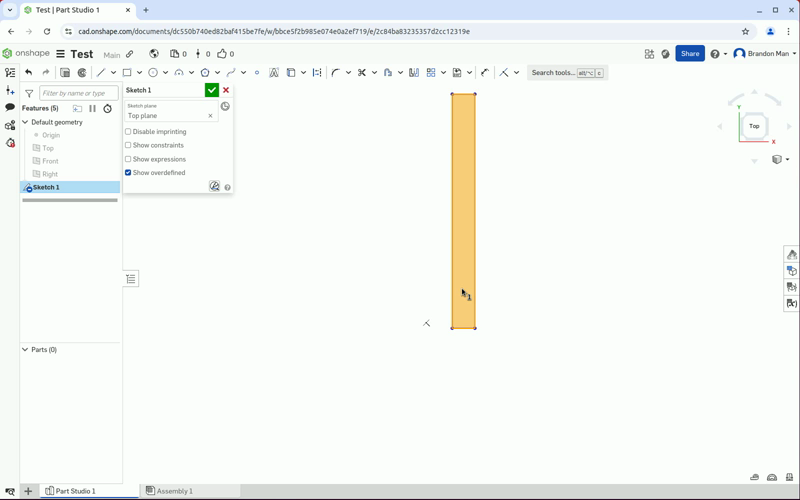
scroll(-6)
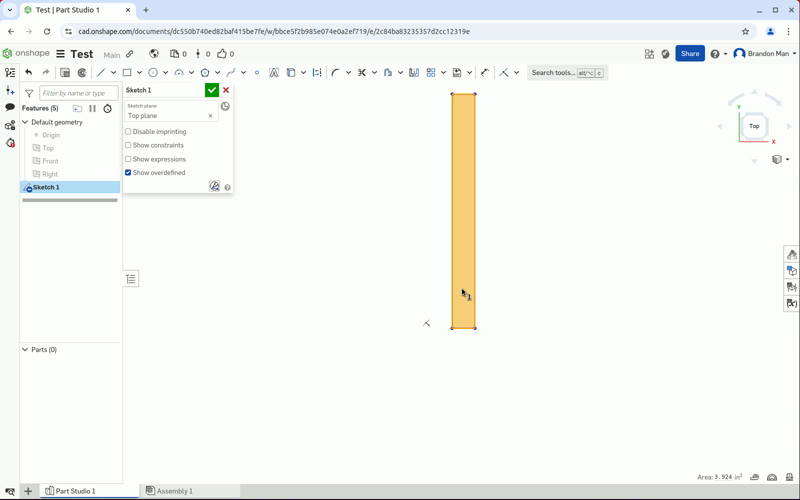
scroll(-6)
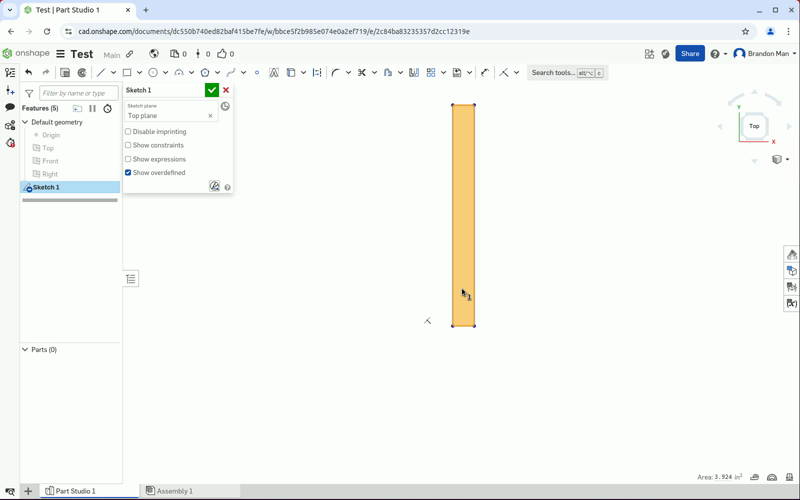
scroll(-6)
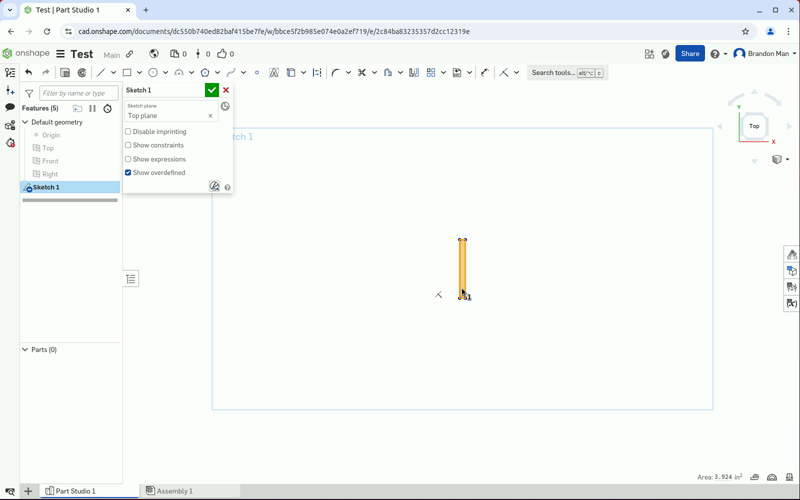
mouse_move(73, 352)
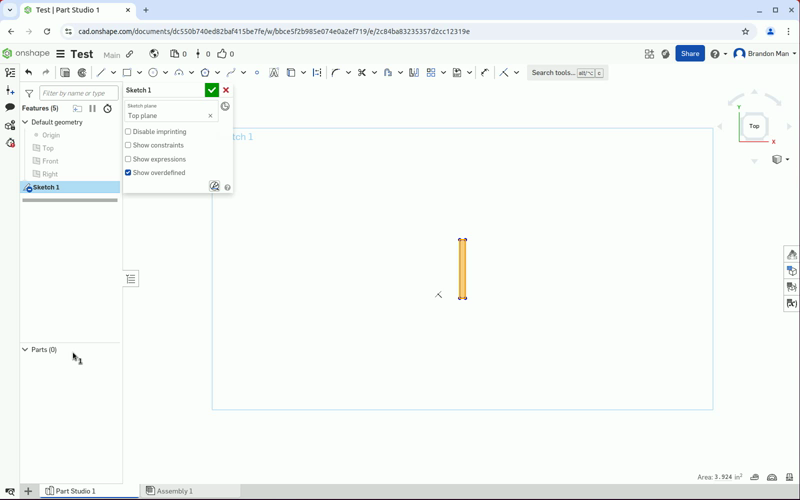
key(shift+y)
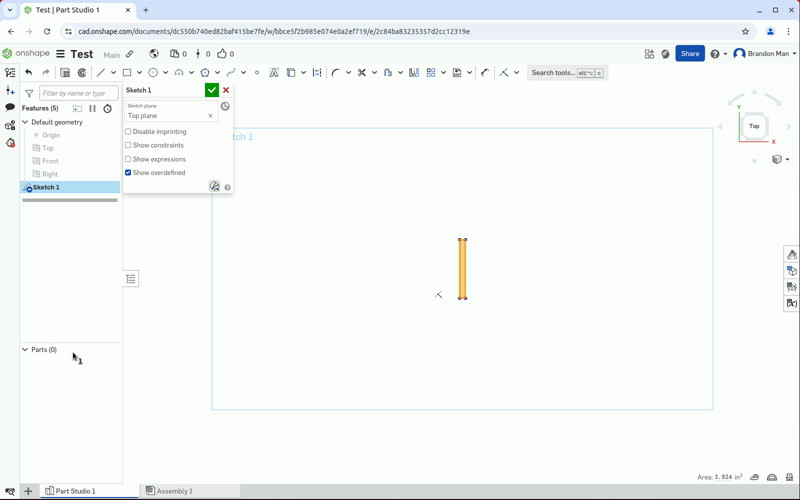
key(shift+e)
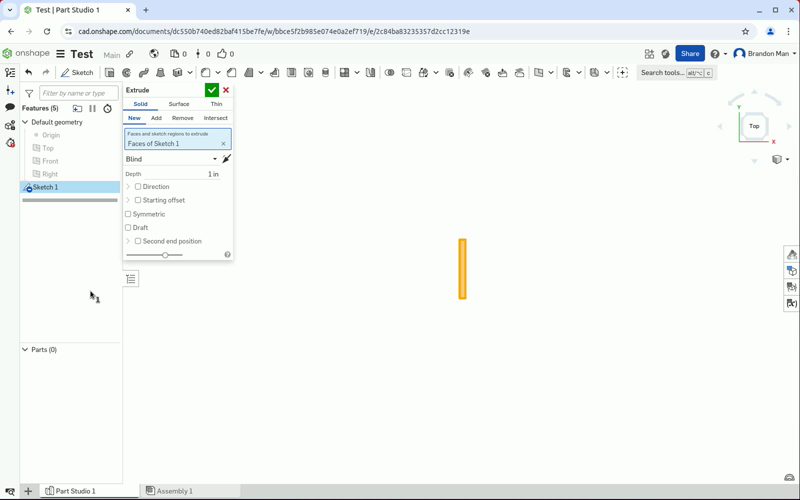
mouse_move(143, 106)
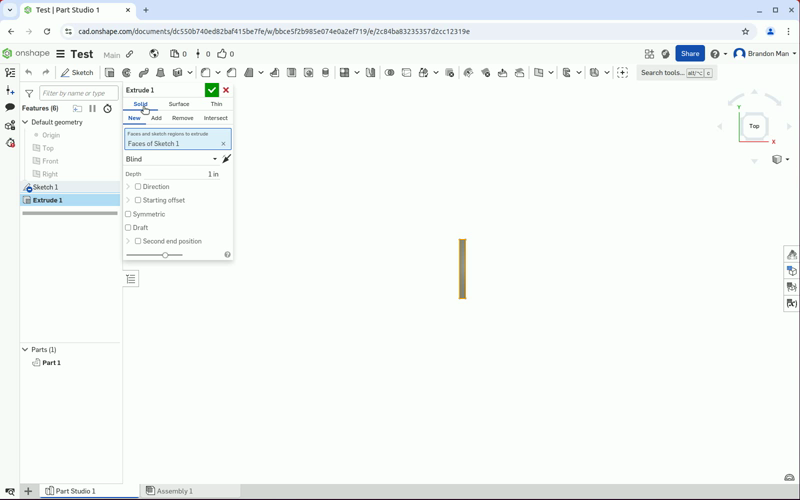
click(143, 106)
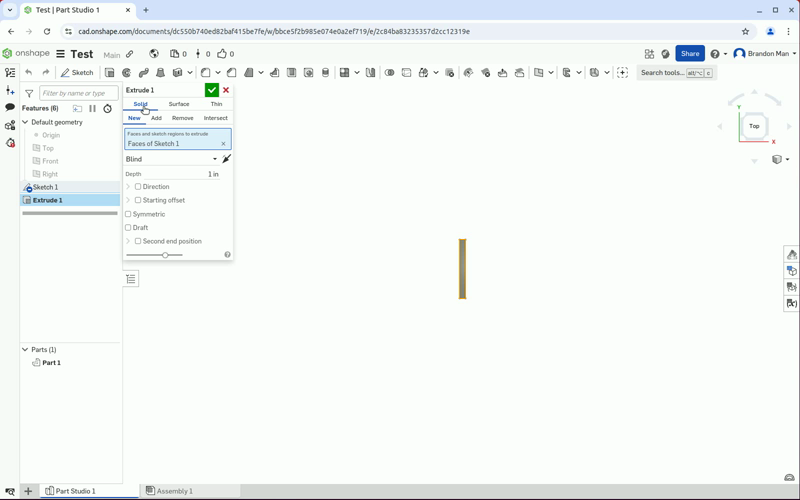
mouse_move(137, 120)
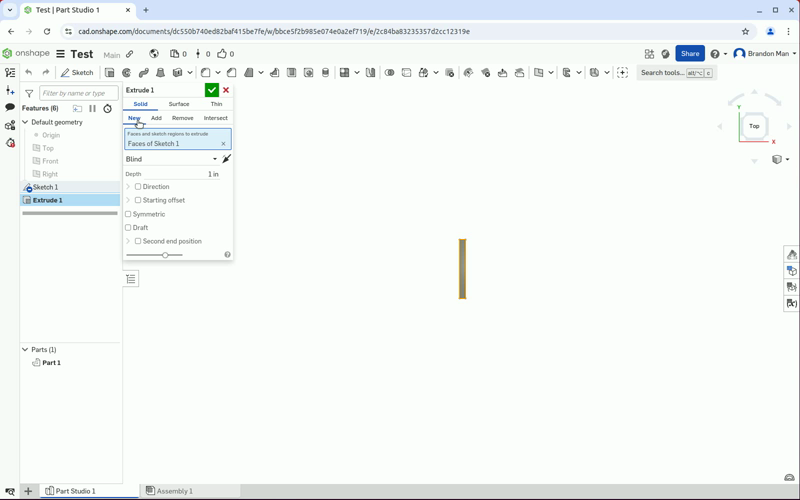
click(137, 120)
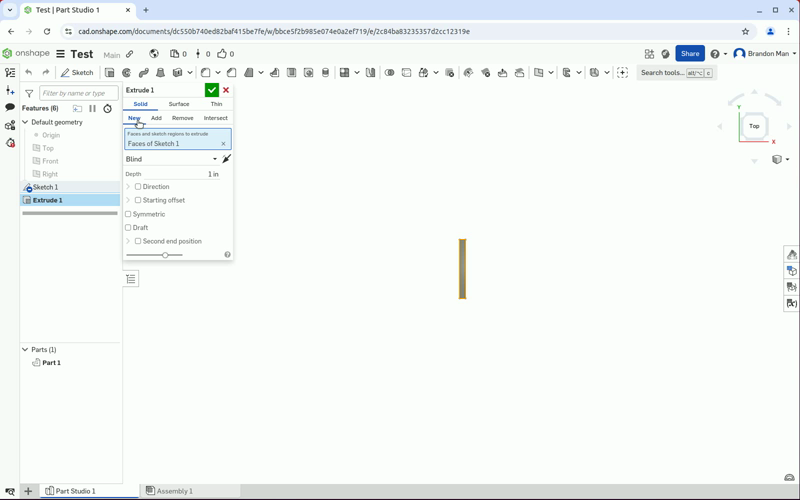
key(tab, 4)
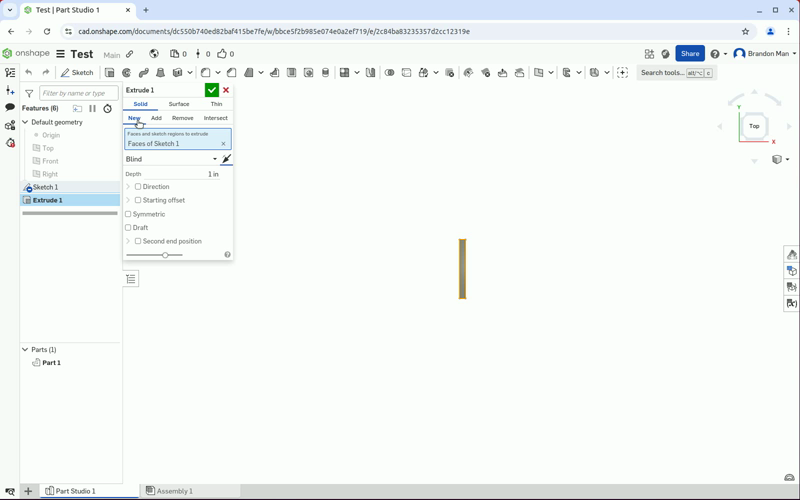
text(23.108)
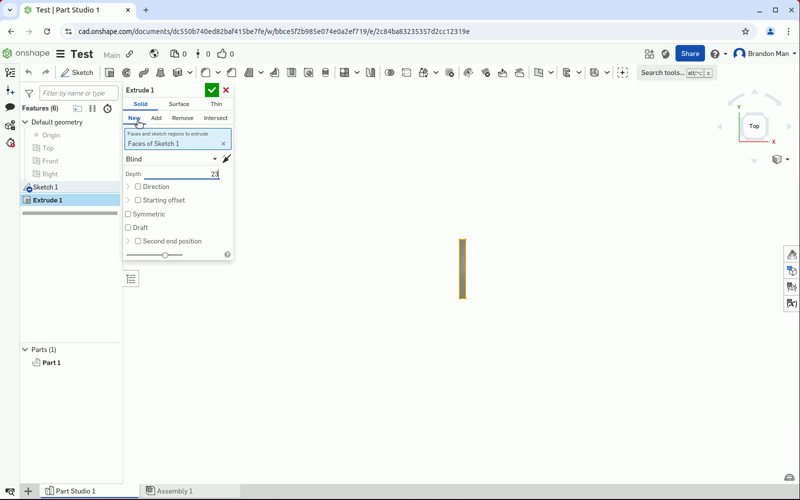
key(enter)
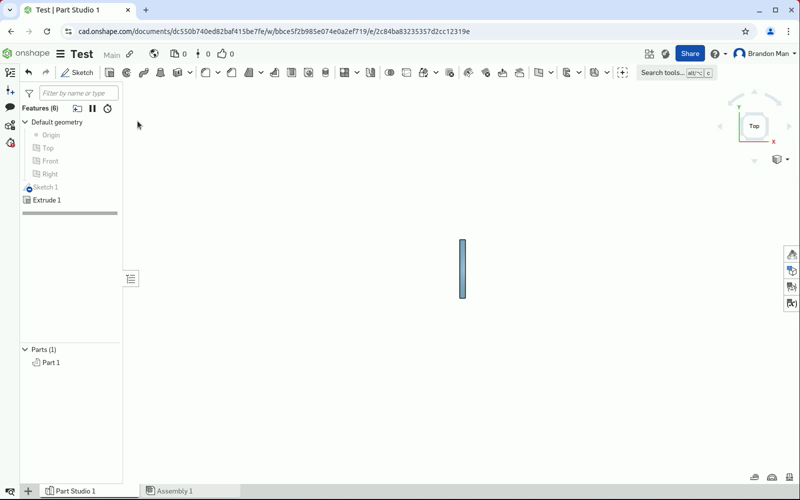
key(shift+h)
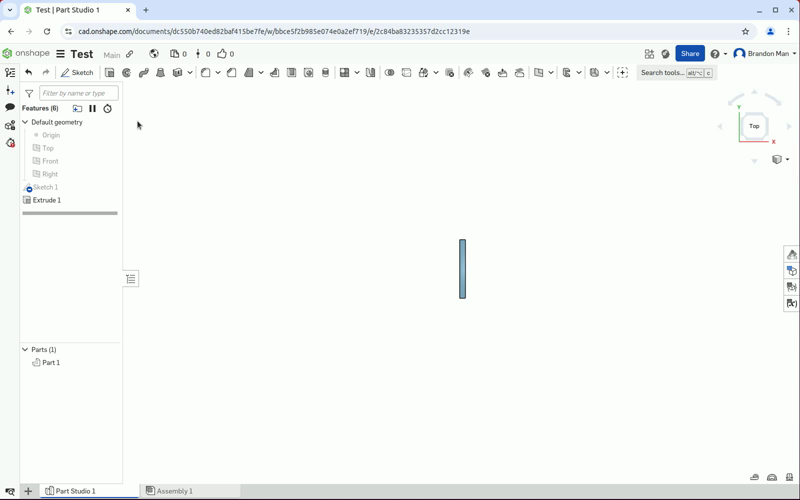
key(shift+h)
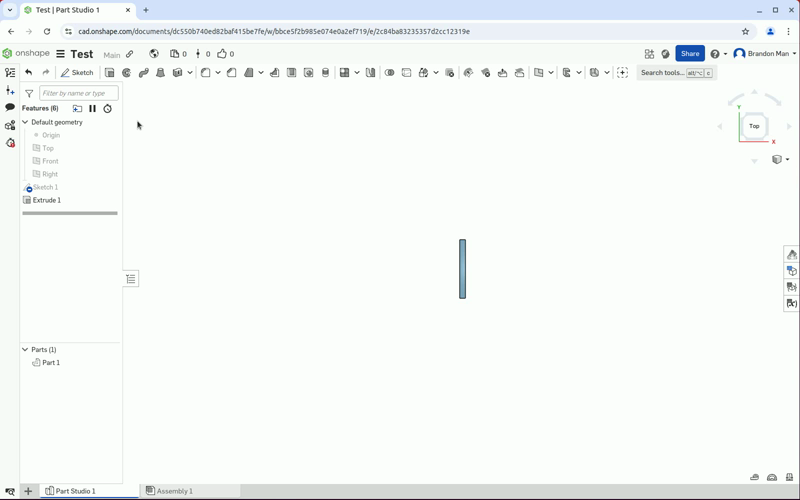
mouse_move(73, 189)
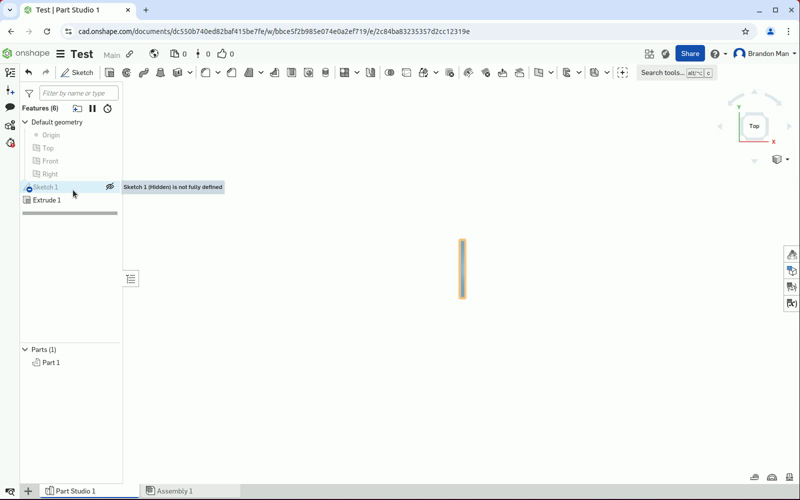
click(73, 189)
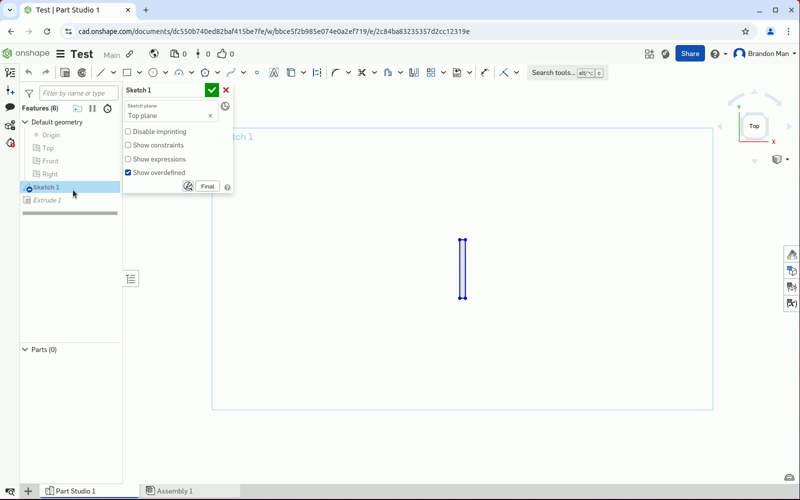
mouse_move(229, 92)
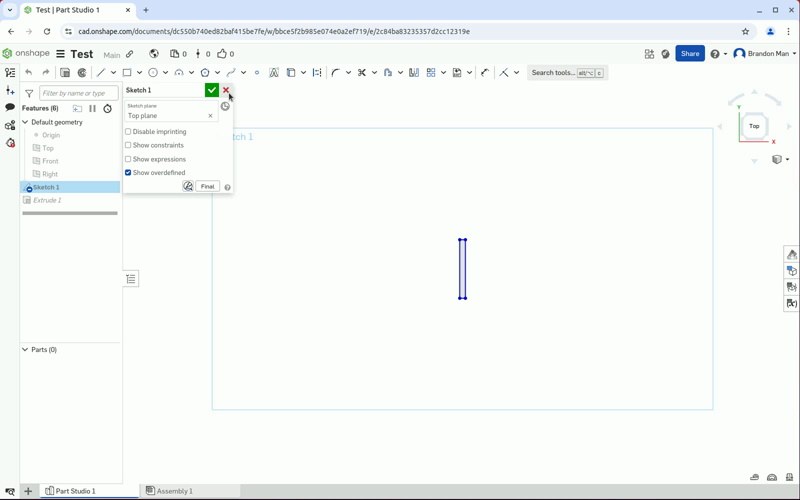
click(229, 92)
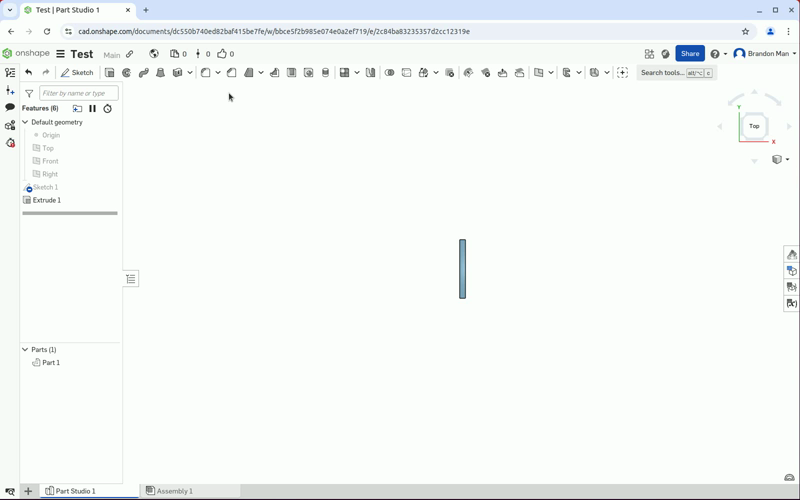
mouse_move(73, 352)
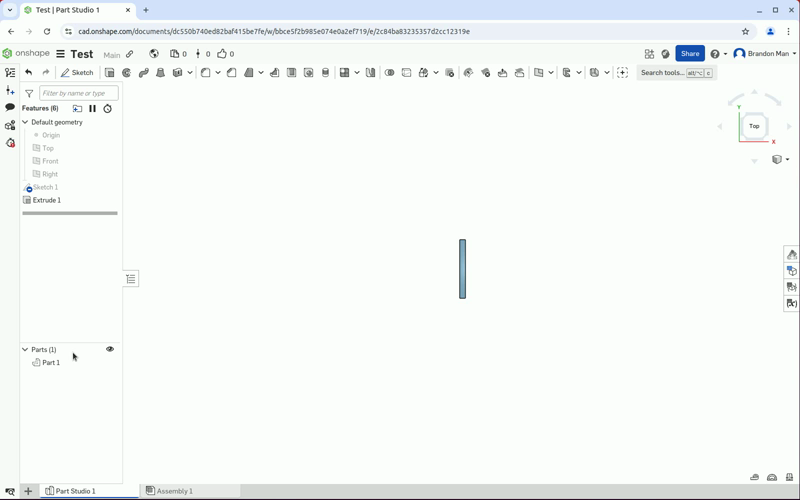
key(y)
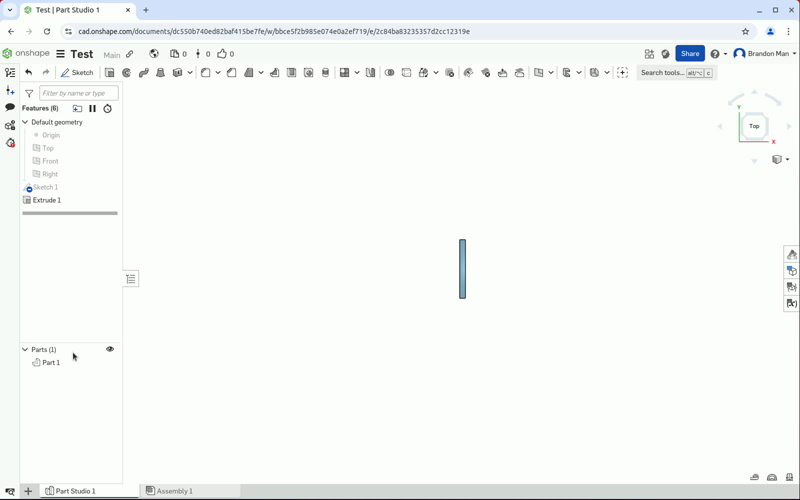
key(shift+p)
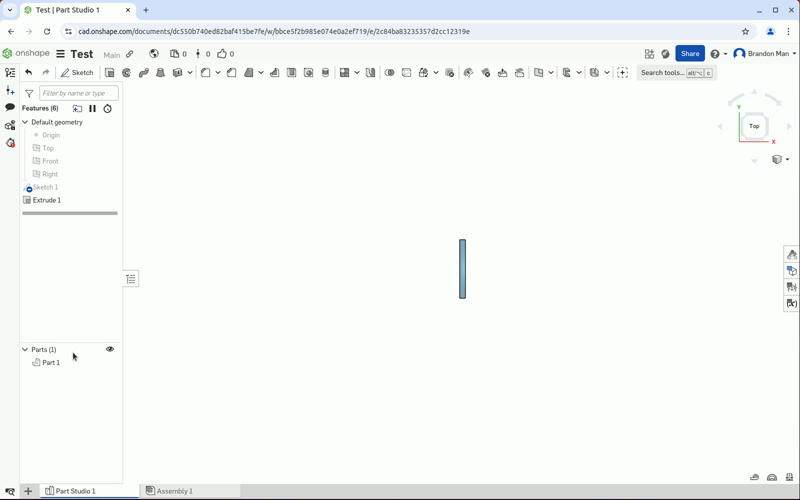
key(space)
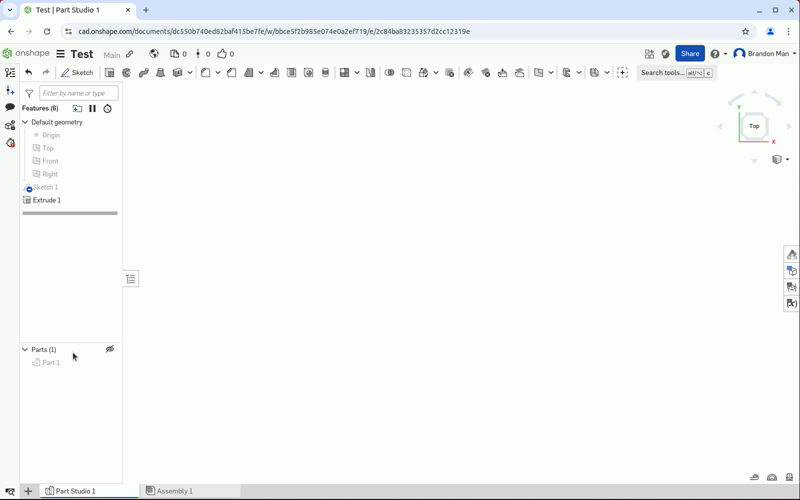
key_down(shift)
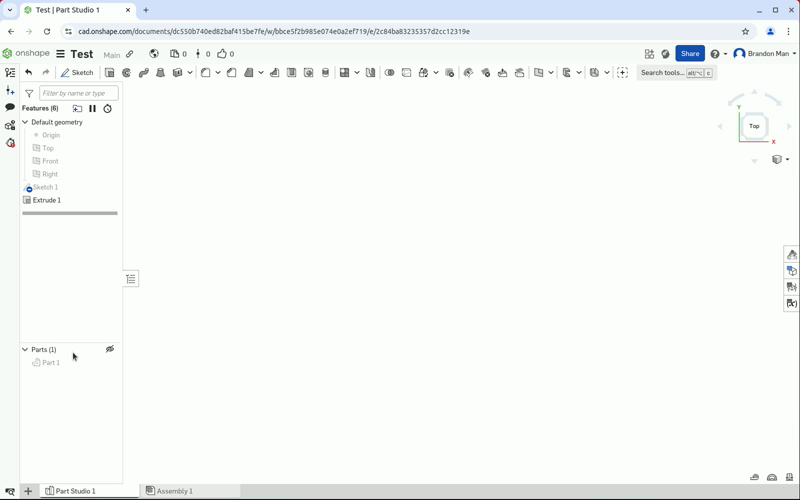
key(up)
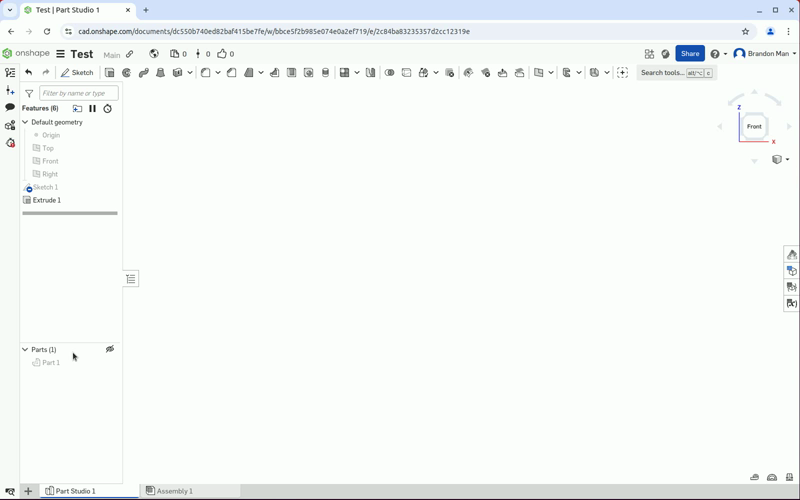
key_up(shift)
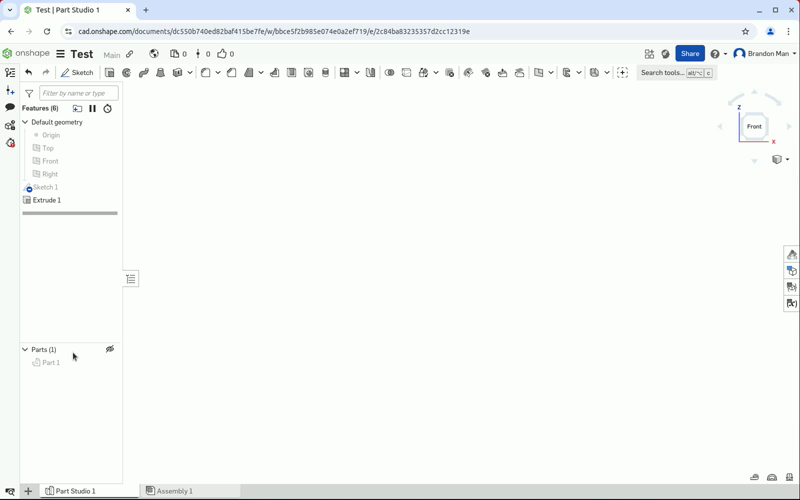
key(space)
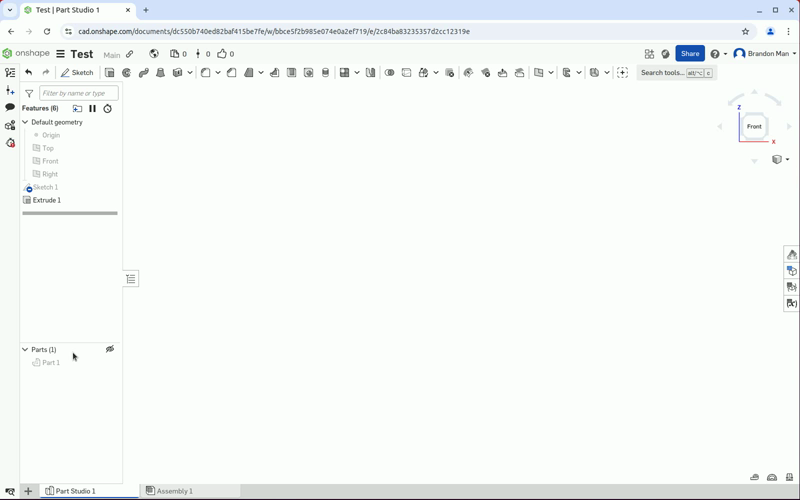
key_down(shift)
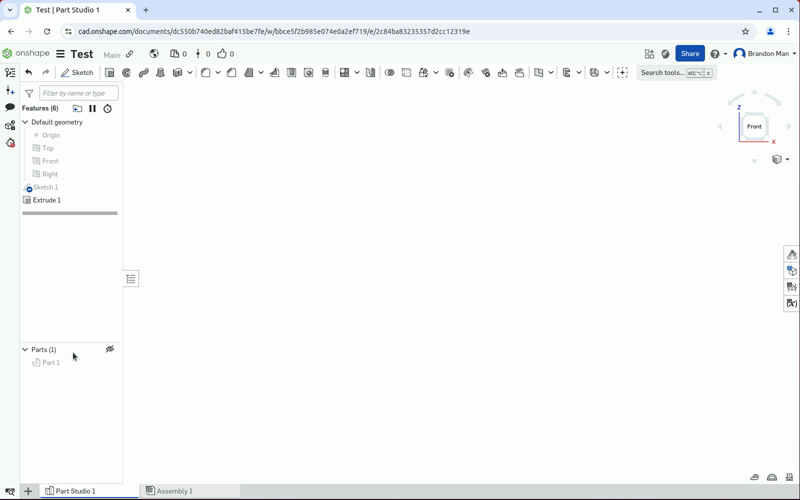
key(left)
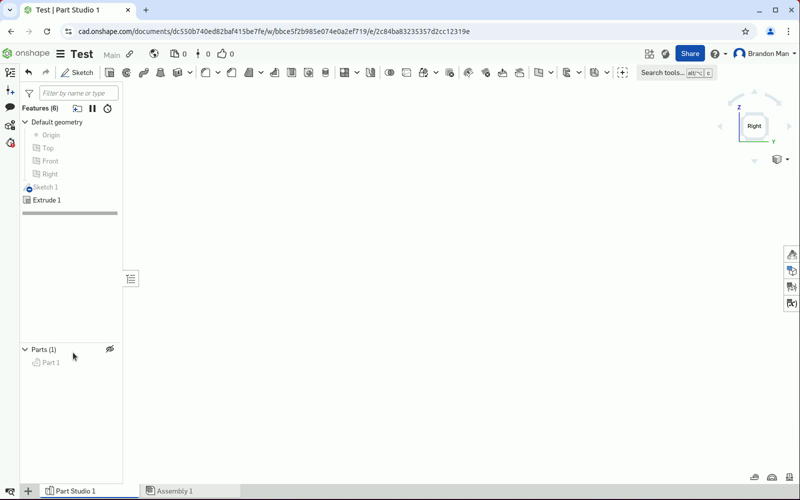
key_up(shift)
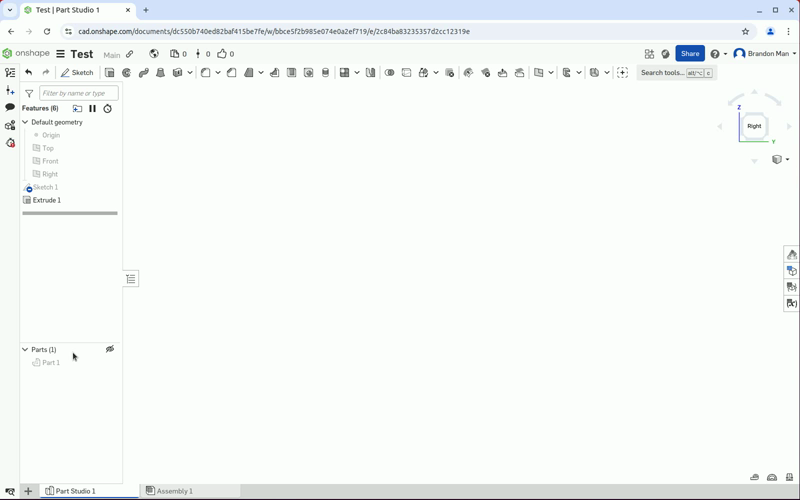
mouse_move(73, 352)
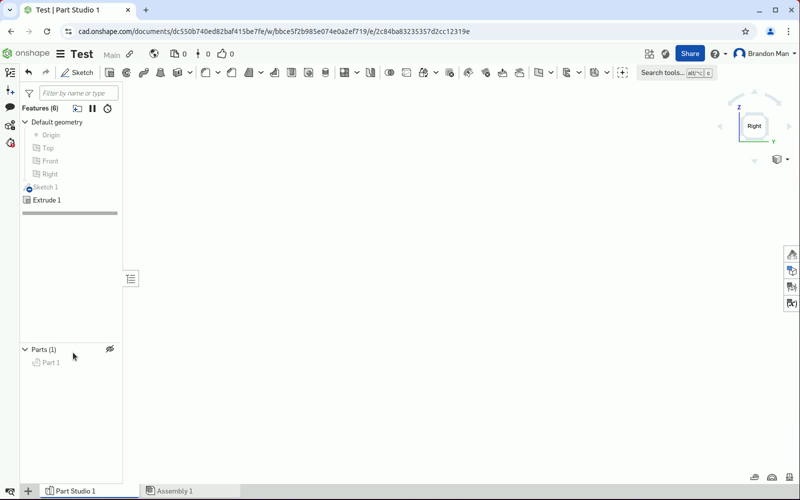
key(shift+y)
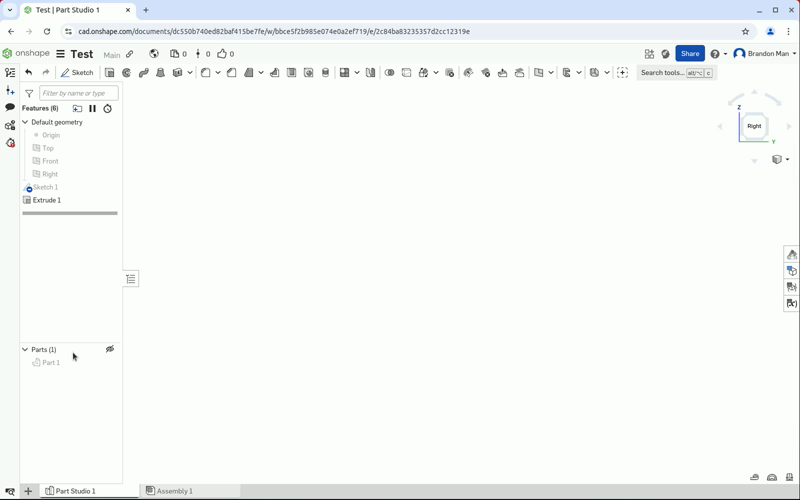
key(shift+s)
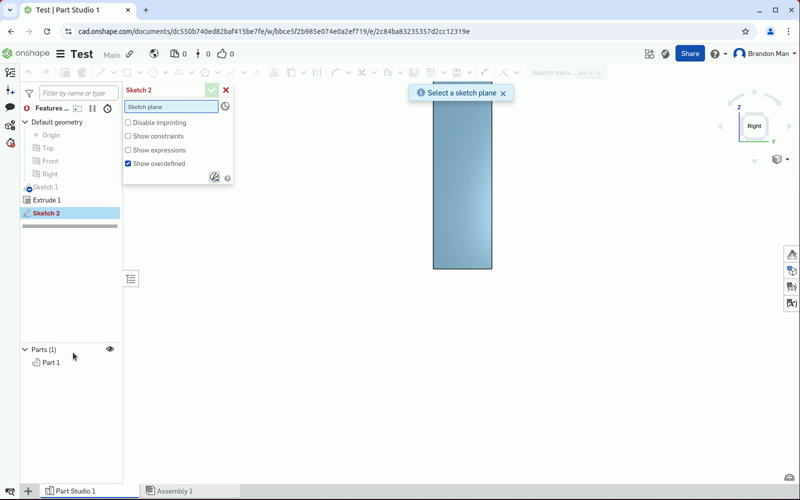
mouse_move(73, 176)
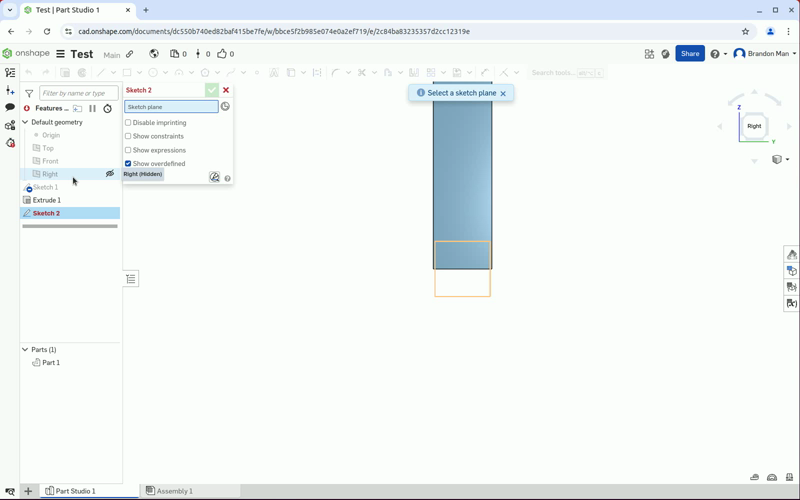
click(73, 176)
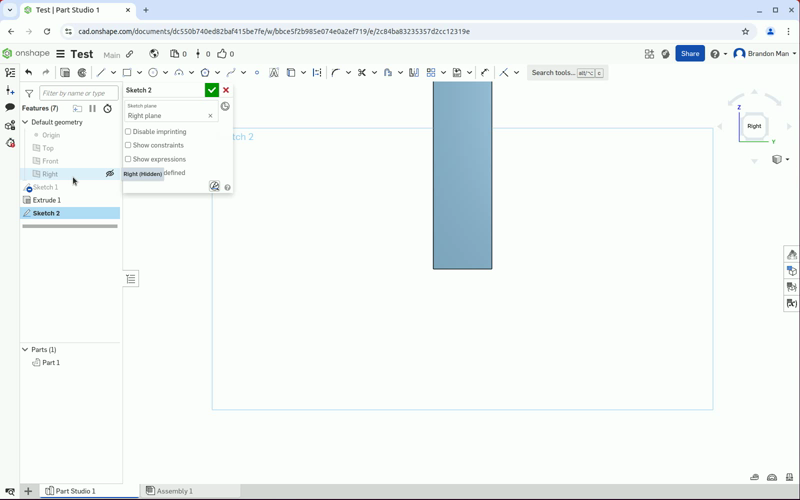
mouse_move(73, 352)
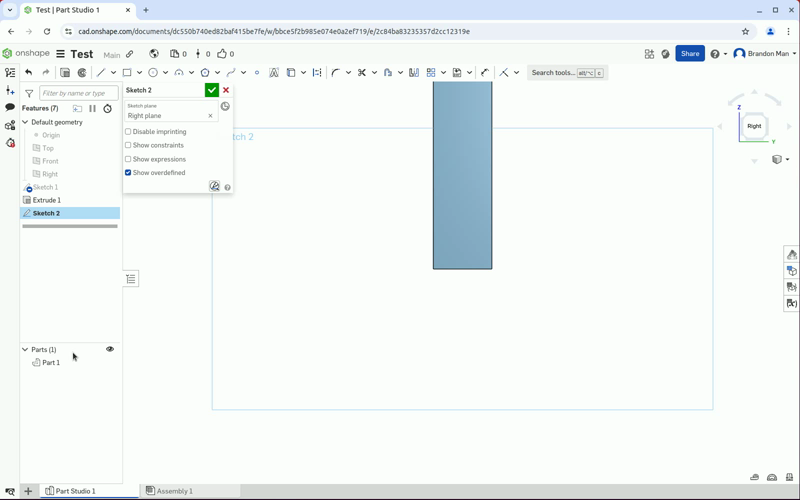
key(y)
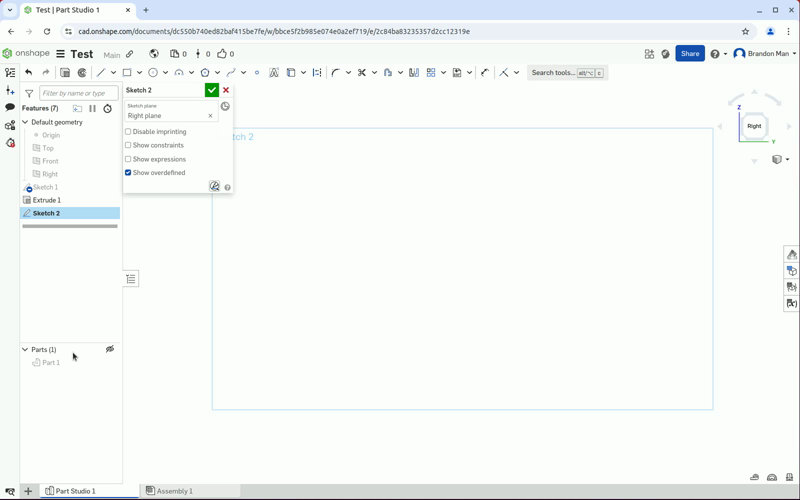
key(c)
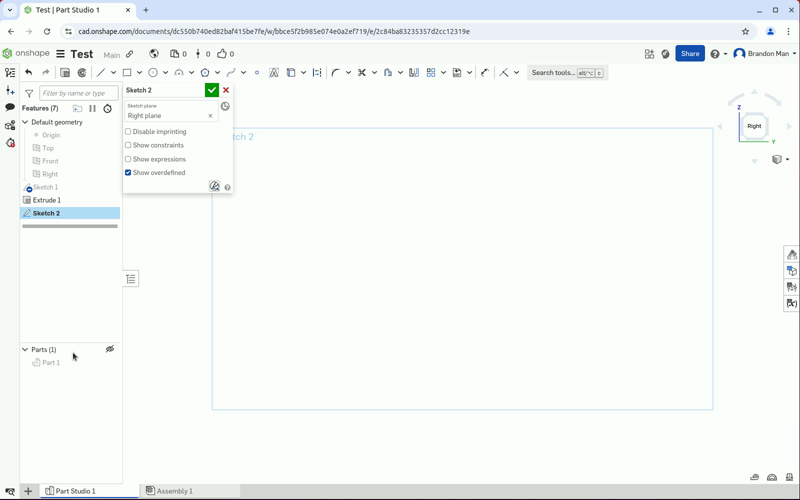
key_down(shift)
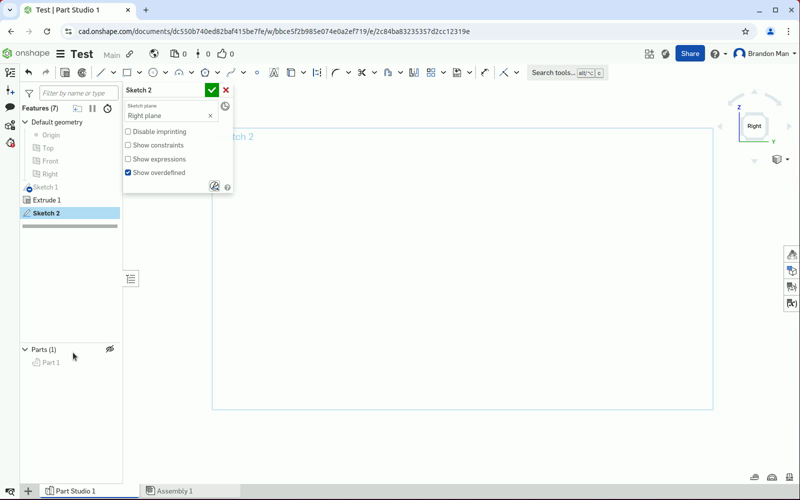
mouse_move(461, 247)
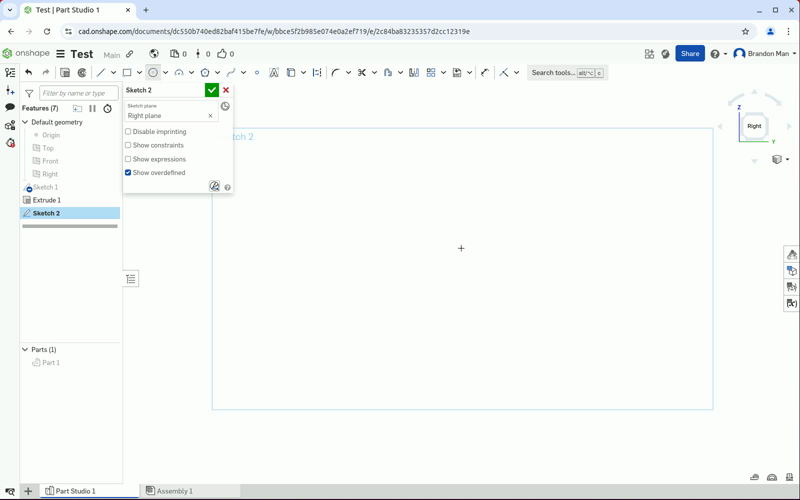
click(461, 247)
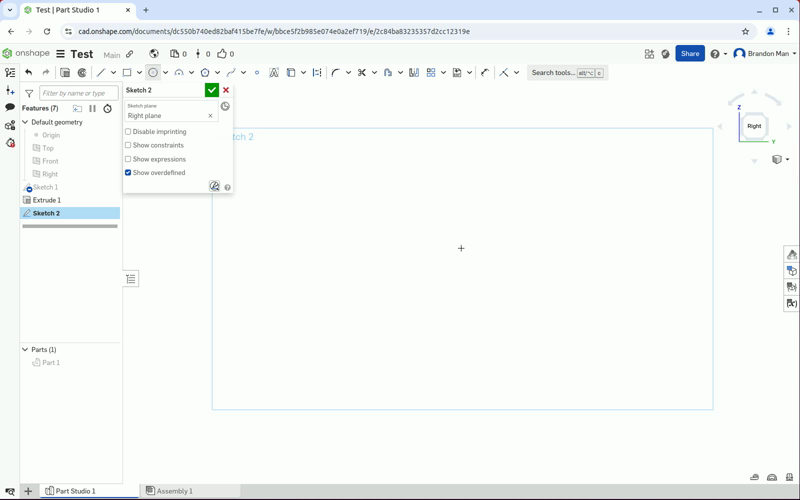
key_up(shift)
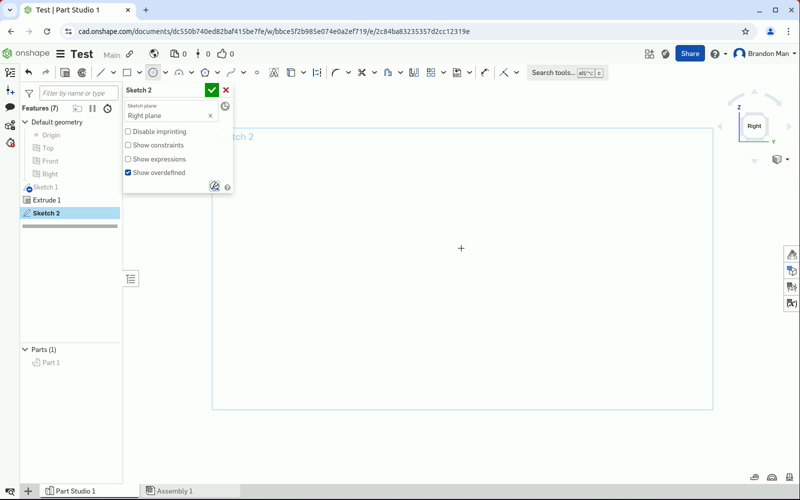
mouse_move(473, 247)
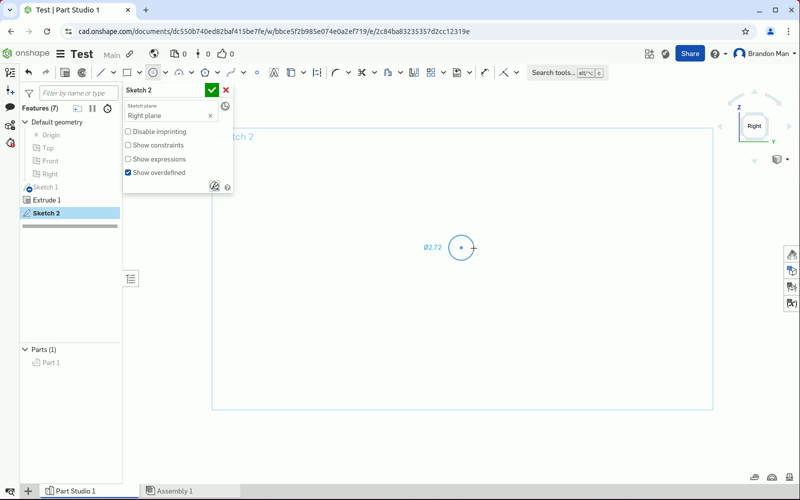
click(473, 247)
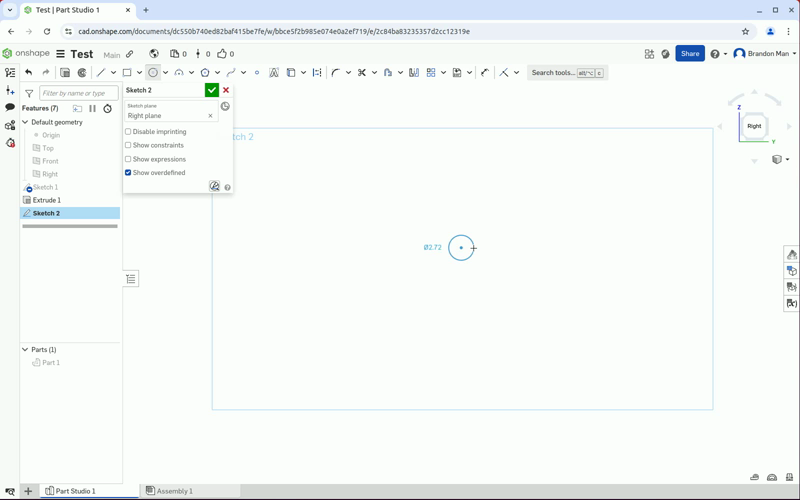
key(esc)
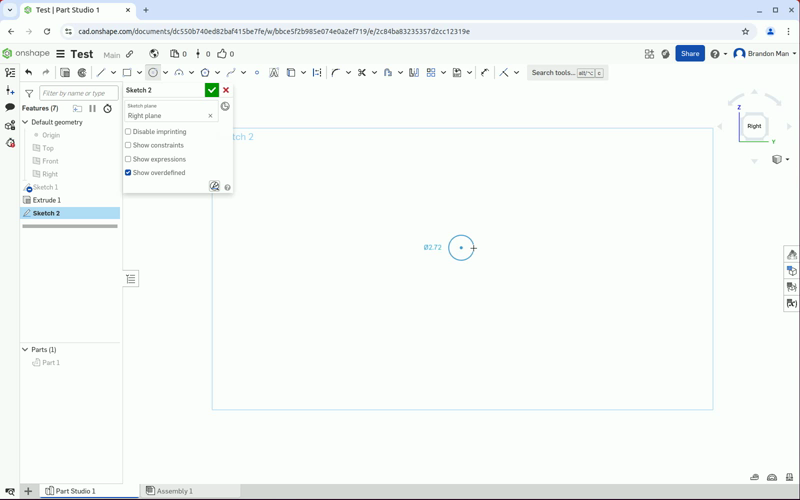
mouse_move(461, 251)
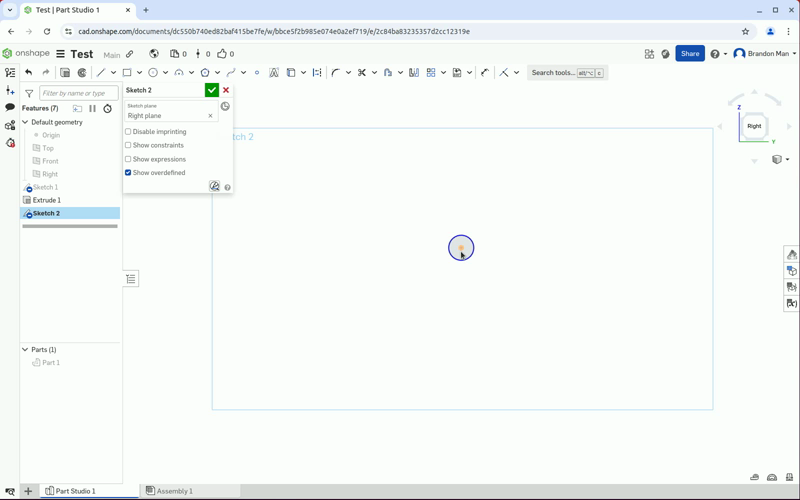
scroll(6)
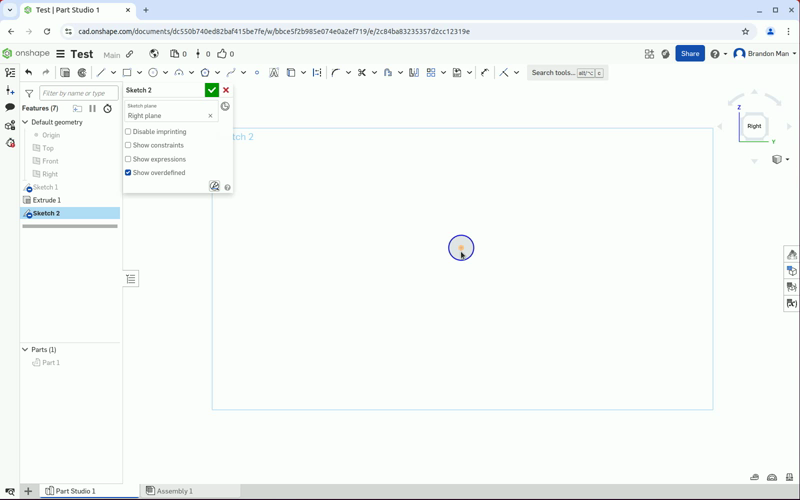
scroll(6)
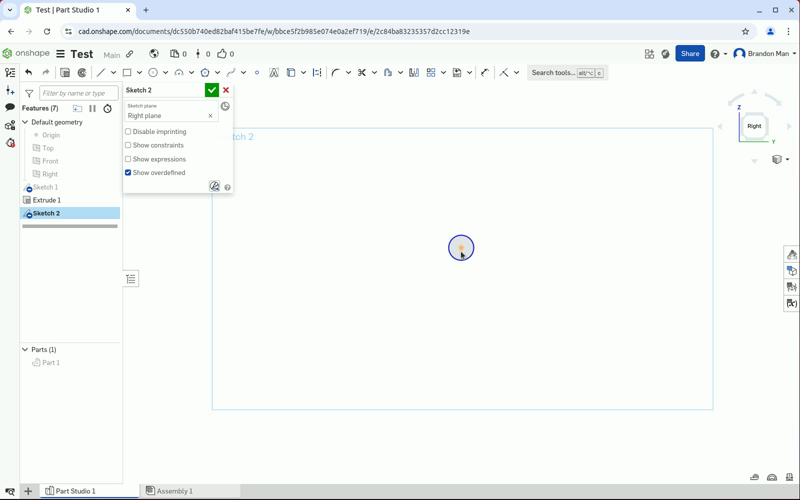
scroll(6)
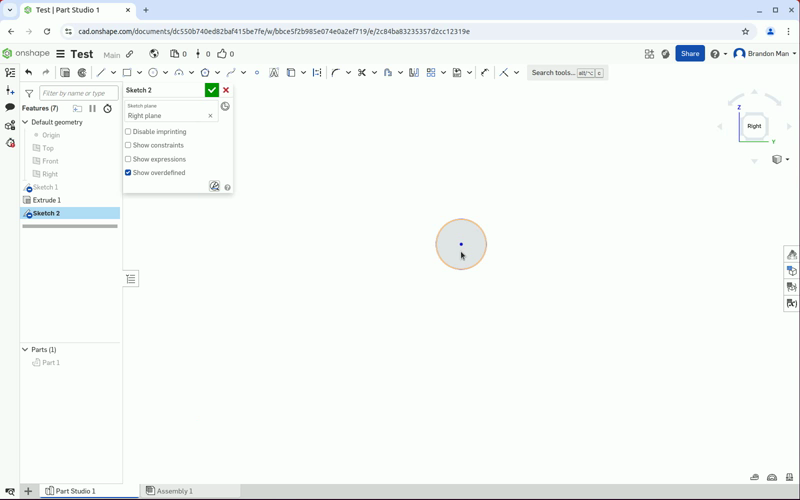
scroll(6)
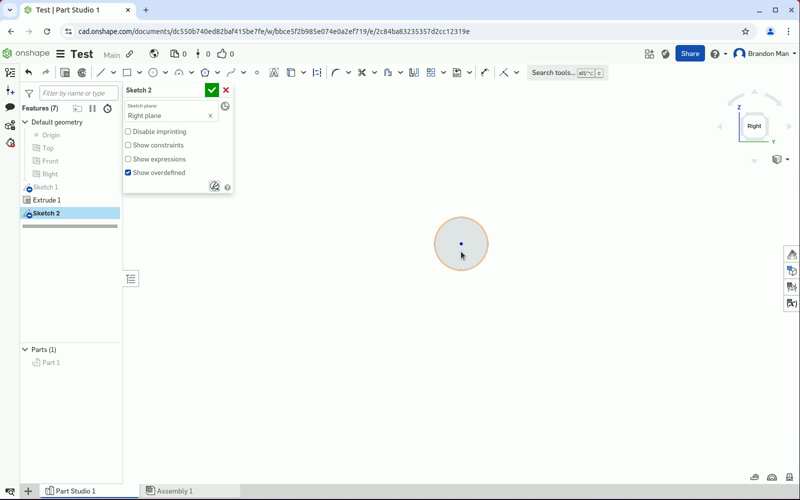
scroll(6)
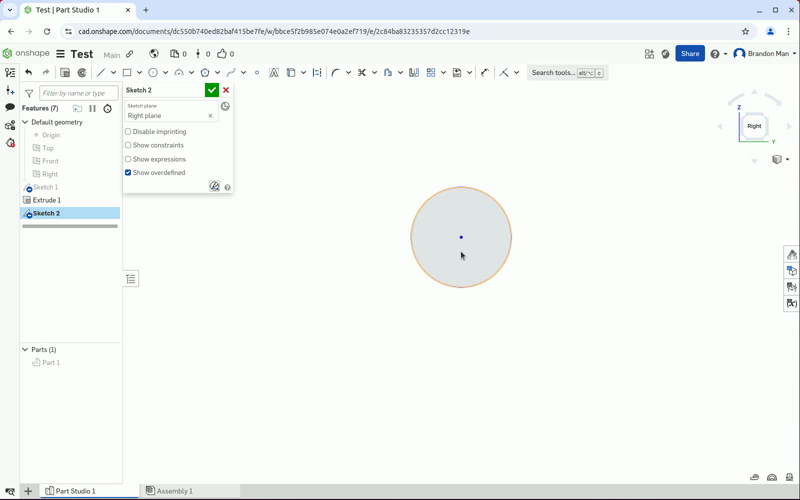
scroll(6)
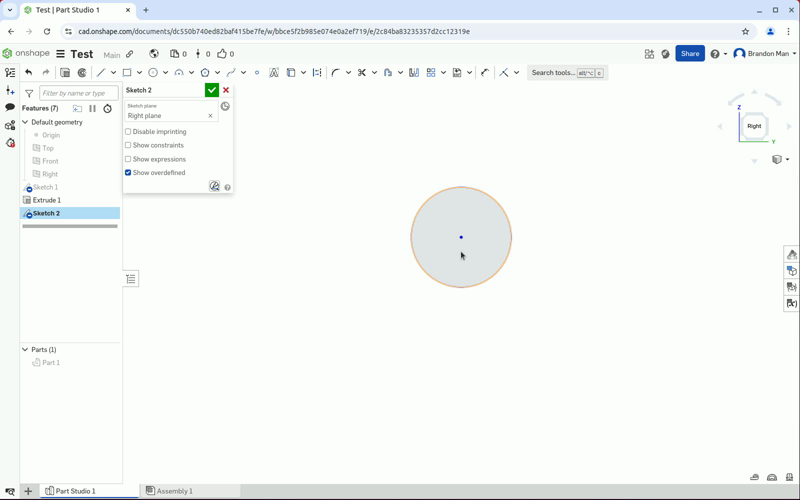
scroll(6)
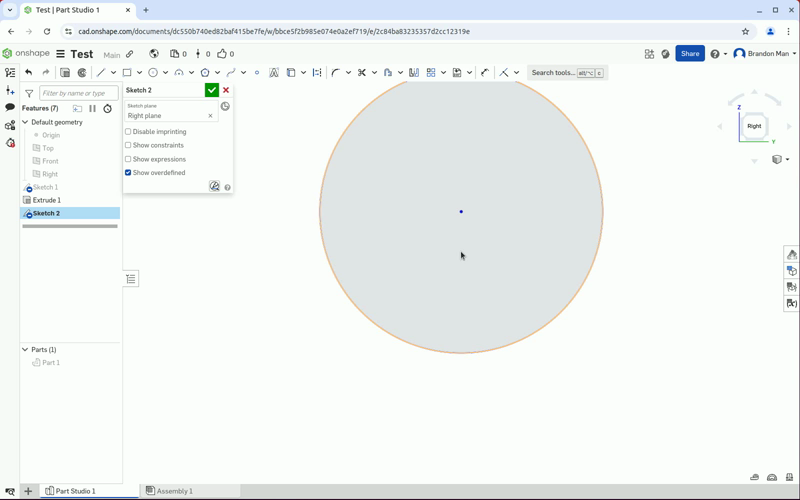
click(461, 251)
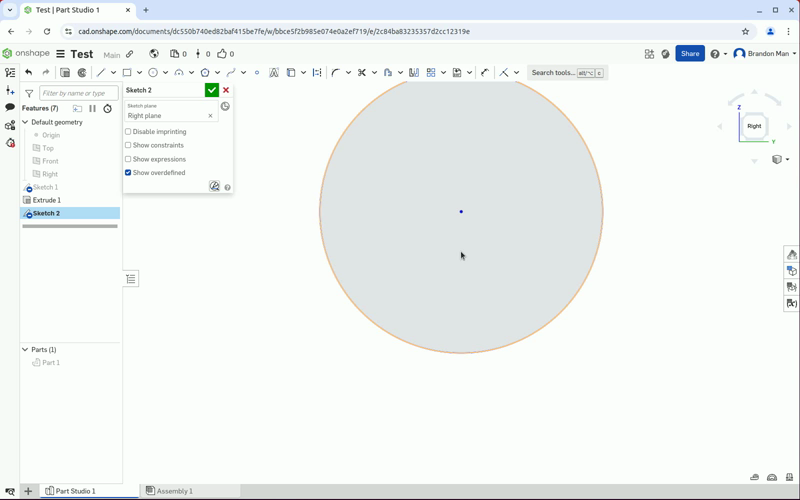
scroll(-6)
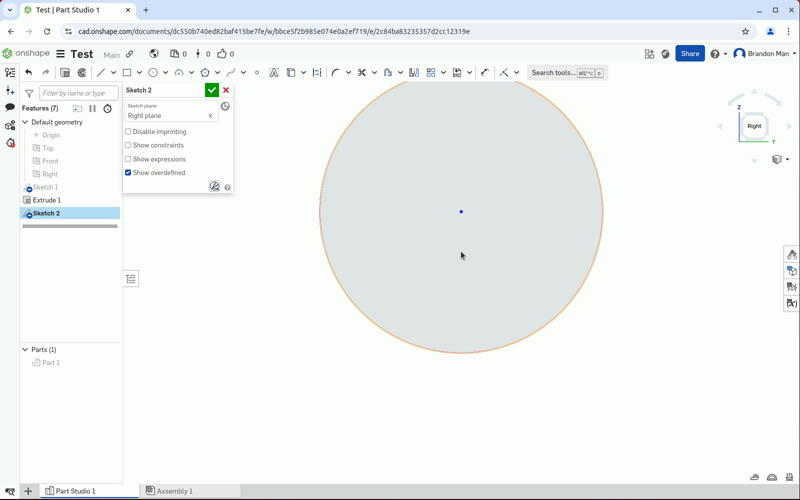
scroll(-6)
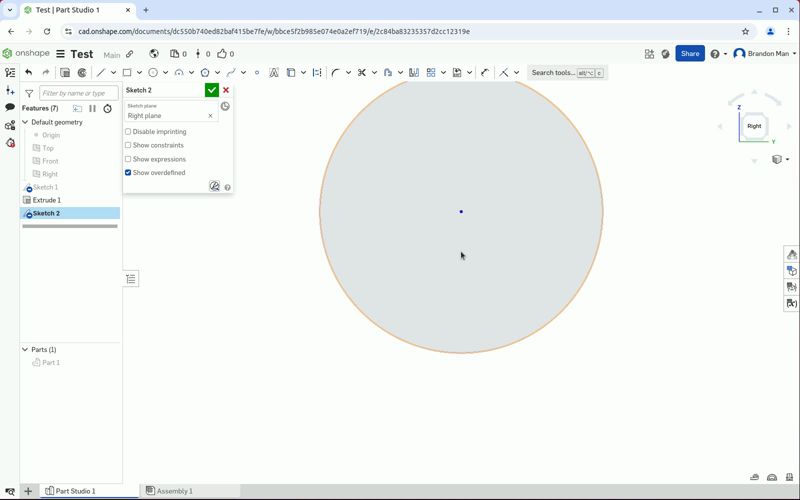
scroll(-6)
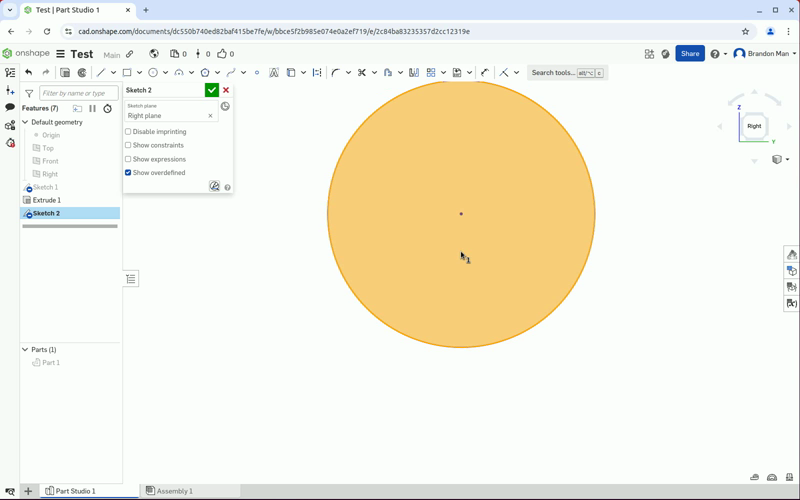
scroll(-6)
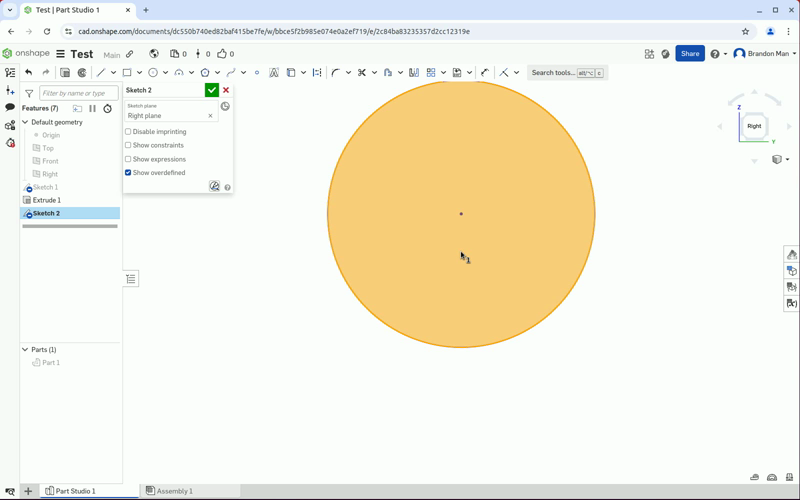
scroll(-6)
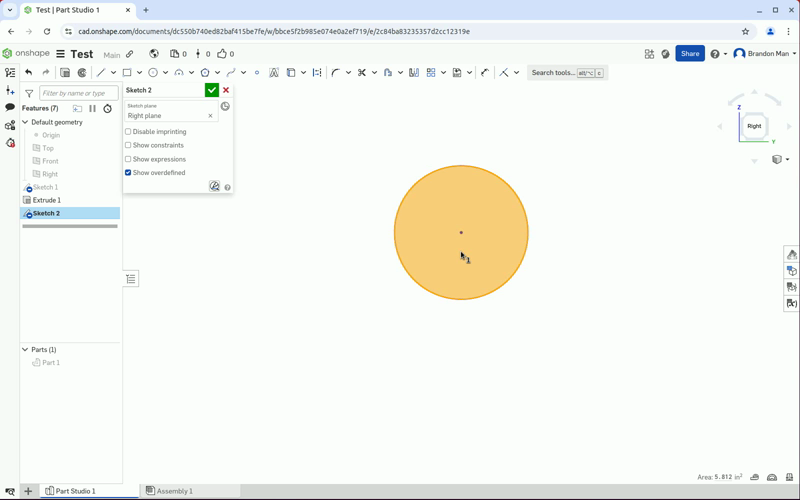
scroll(-6)
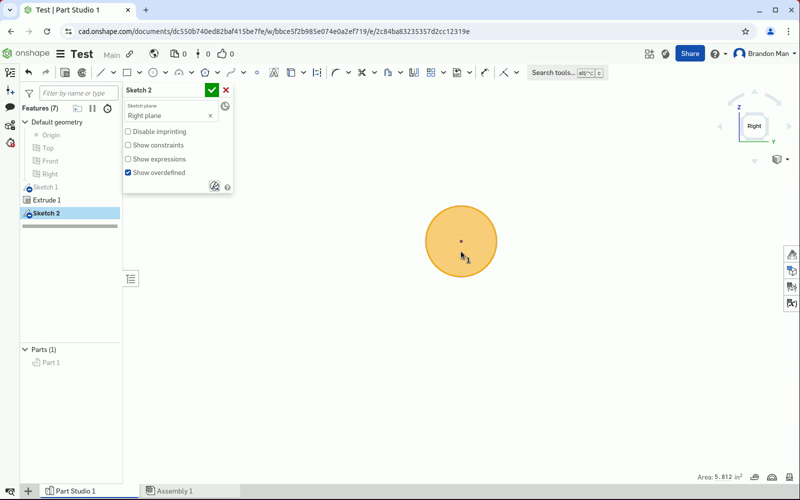
scroll(-6)
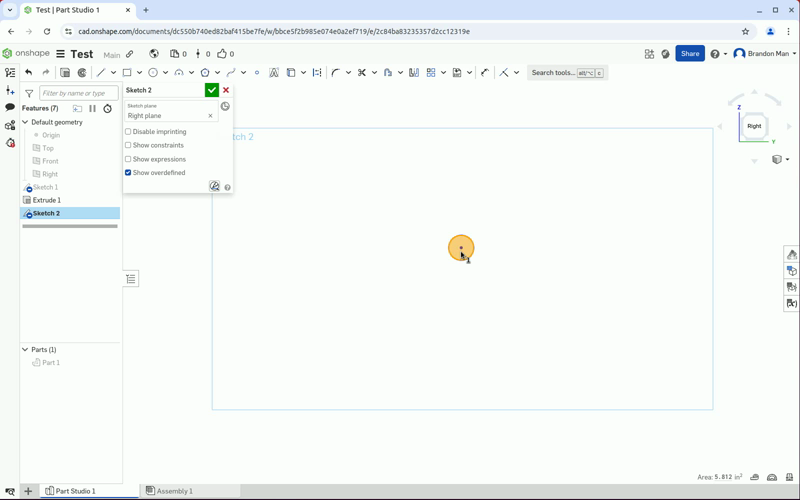
mouse_move(73, 352)
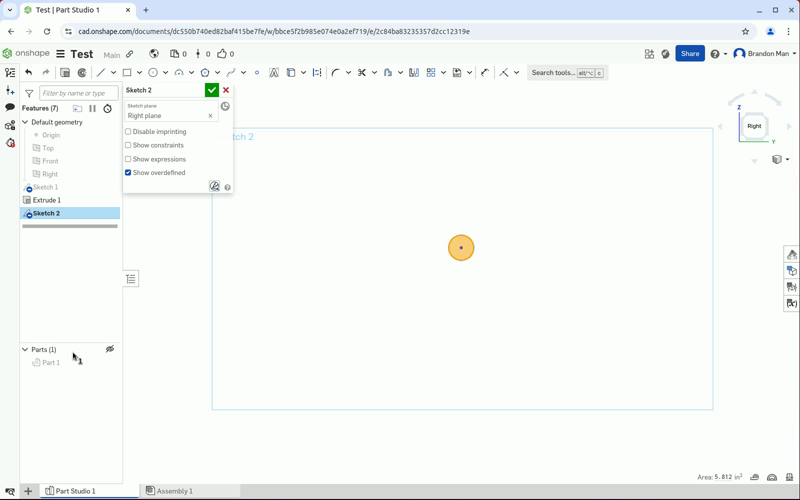
key(shift+y)
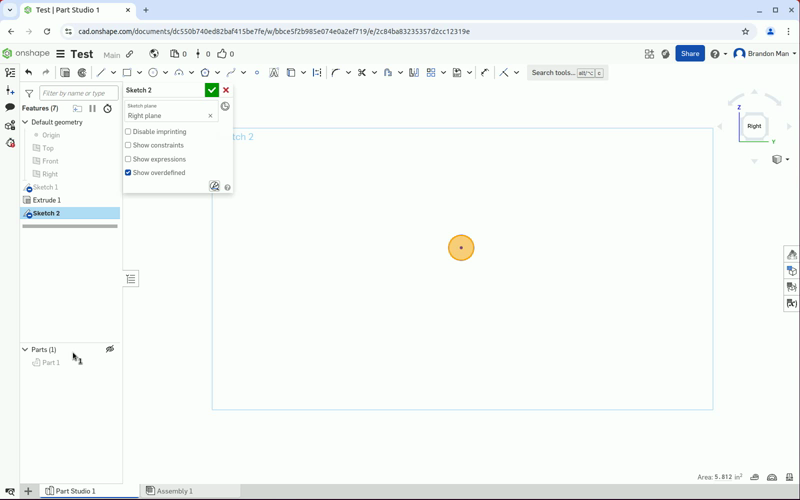
key(shift+e)
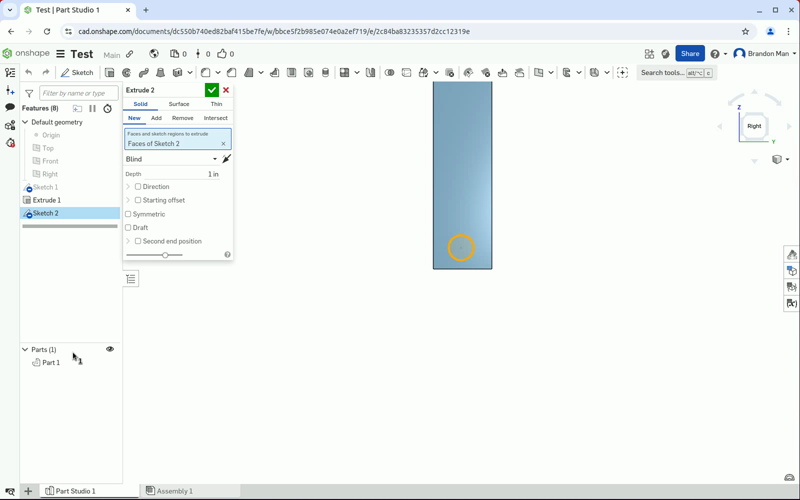
mouse_move(143, 106)
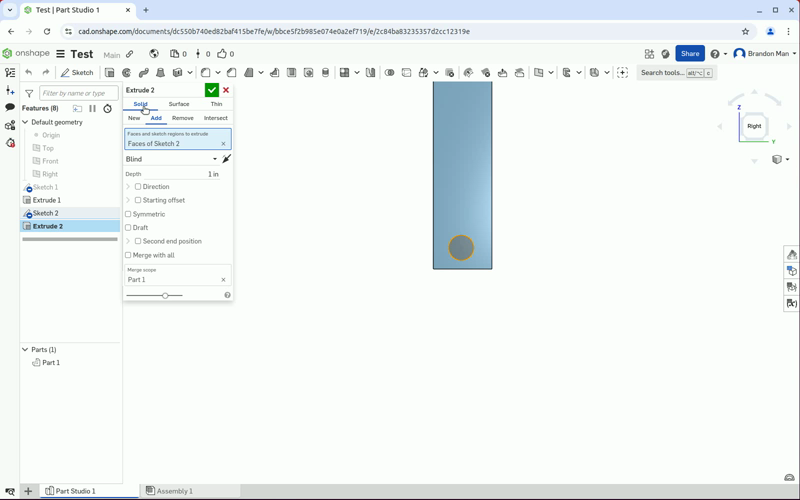
click(143, 106)
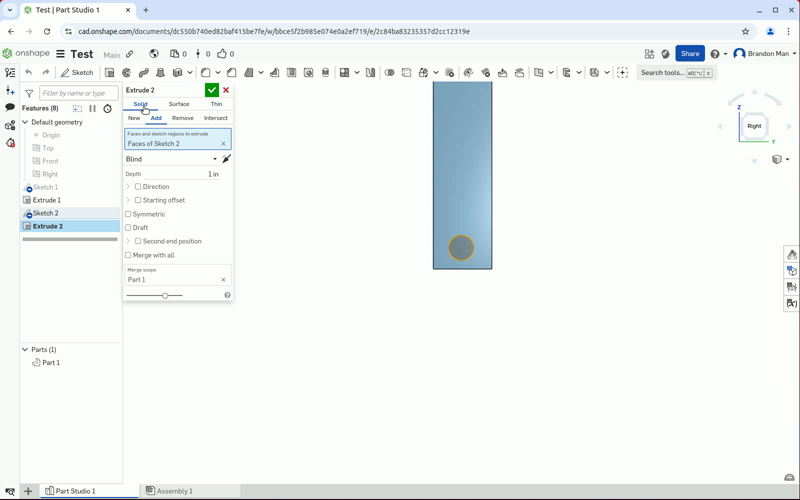
mouse_move(186, 120)
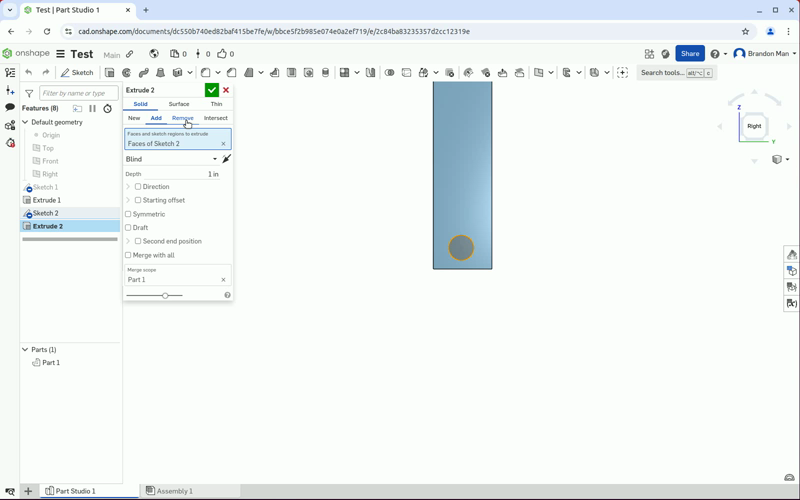
click(186, 120)
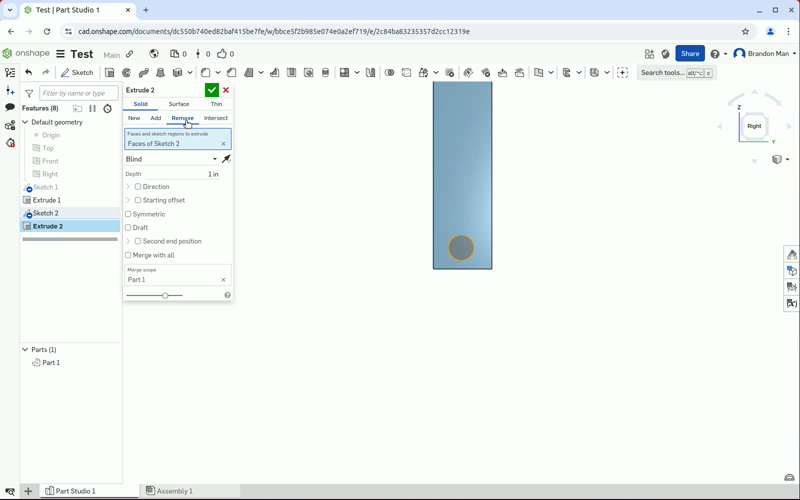
key(tab, 4)
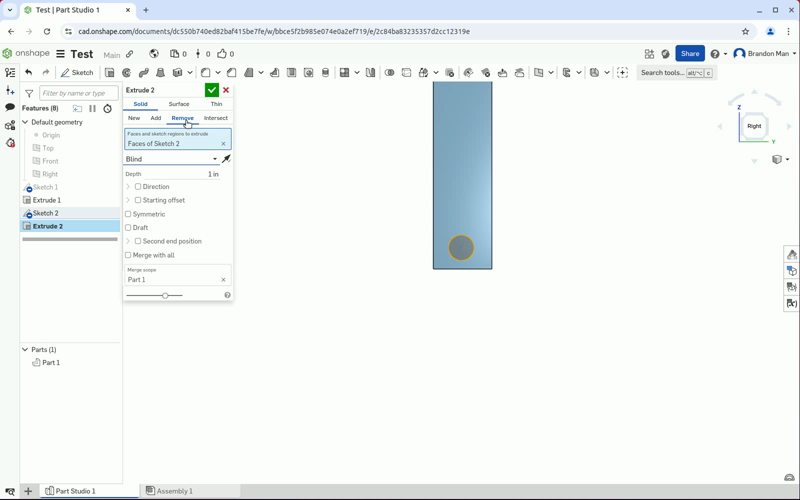
text(-2.408)
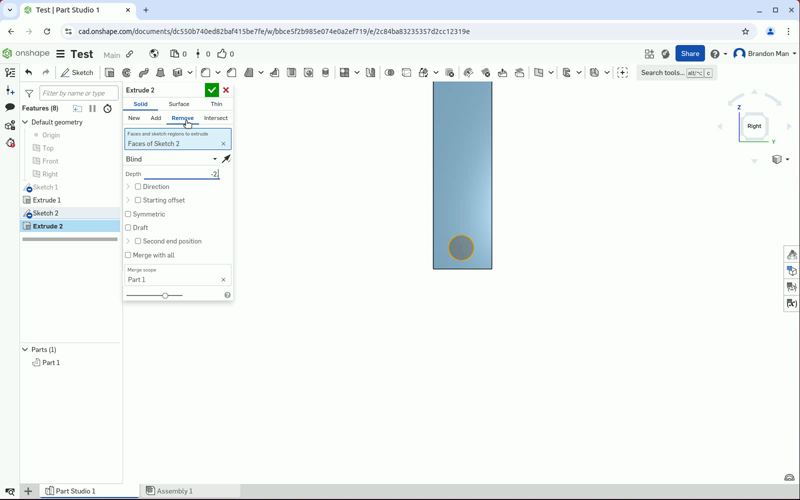
key(tab, 3)
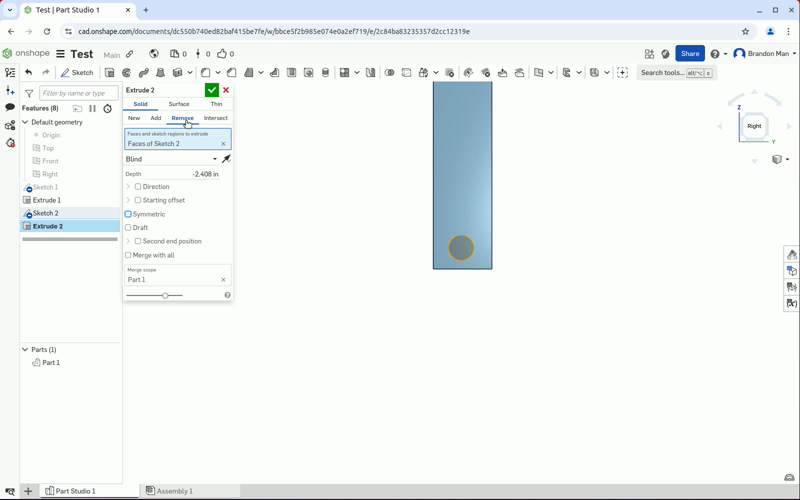
key(space)
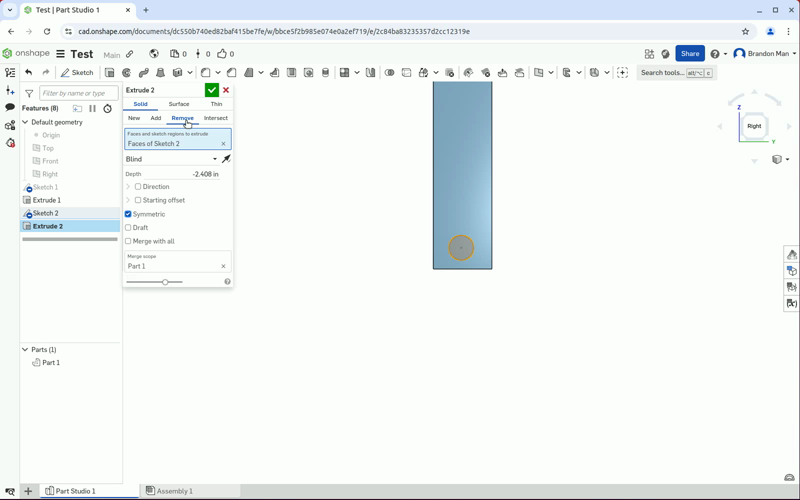
key(tab, 2)
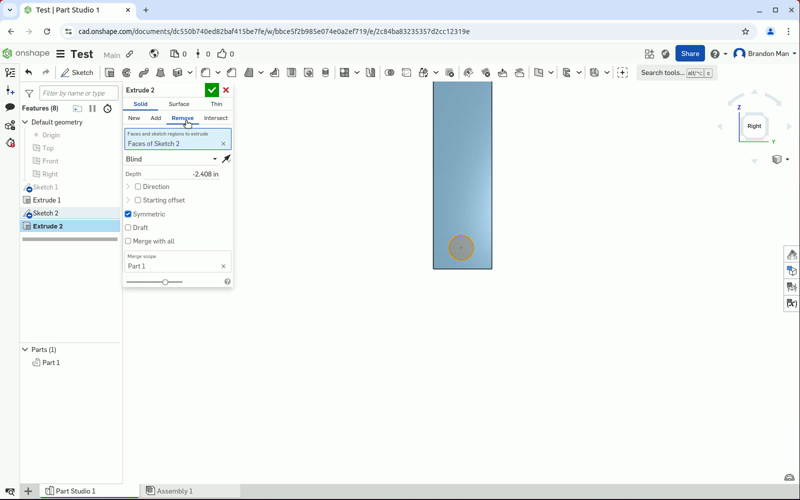
key(space)
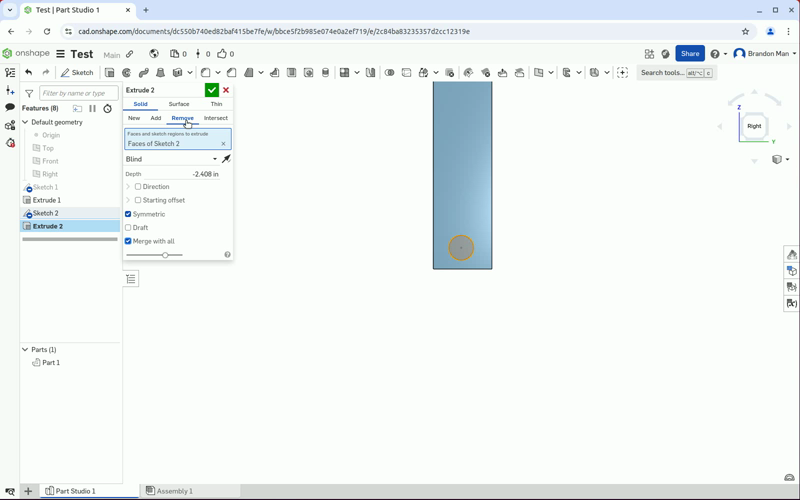
key(enter)
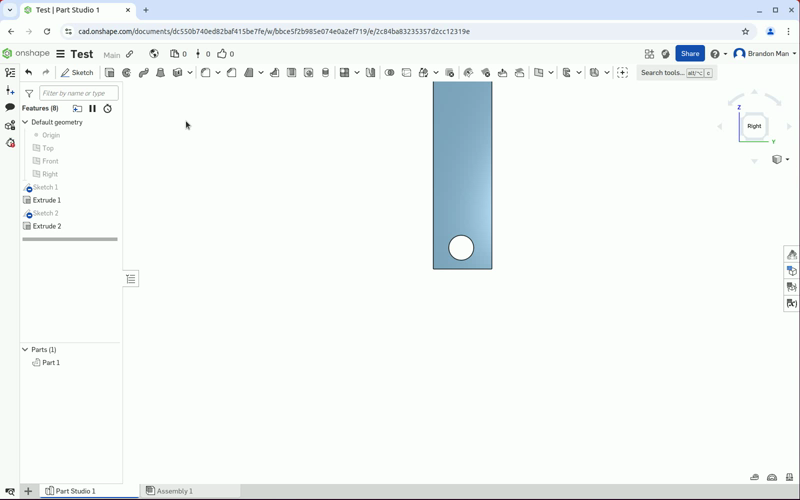
key(shift+h)
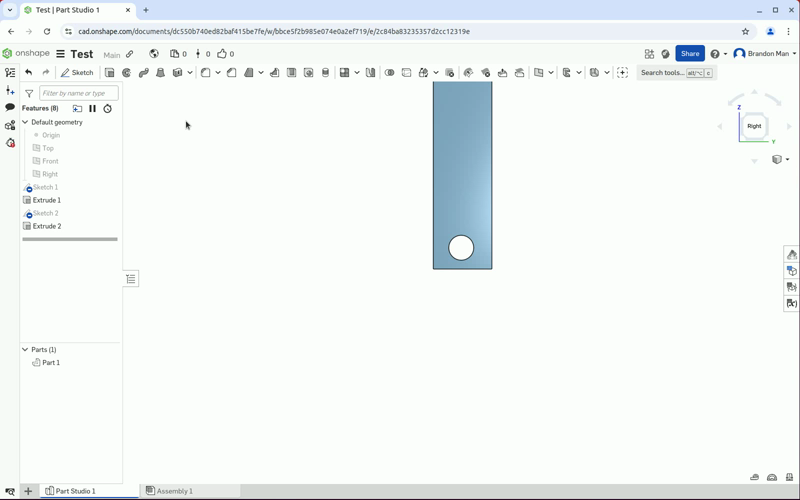
key(shift+h)
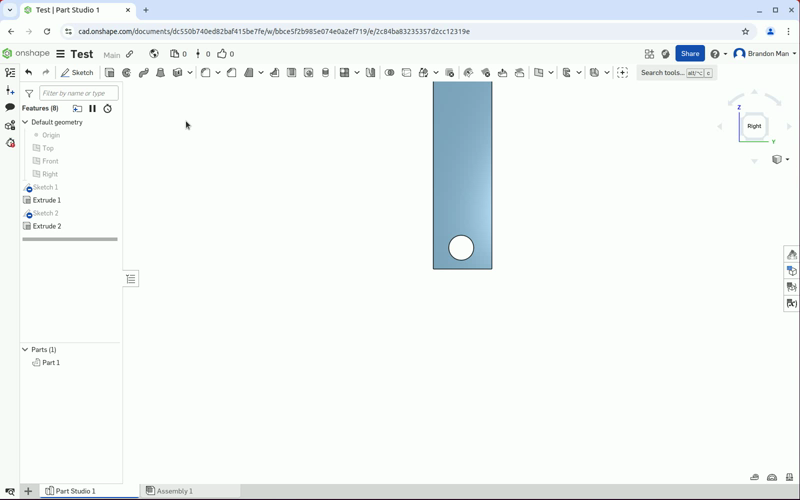
mouse_move(73, 189)
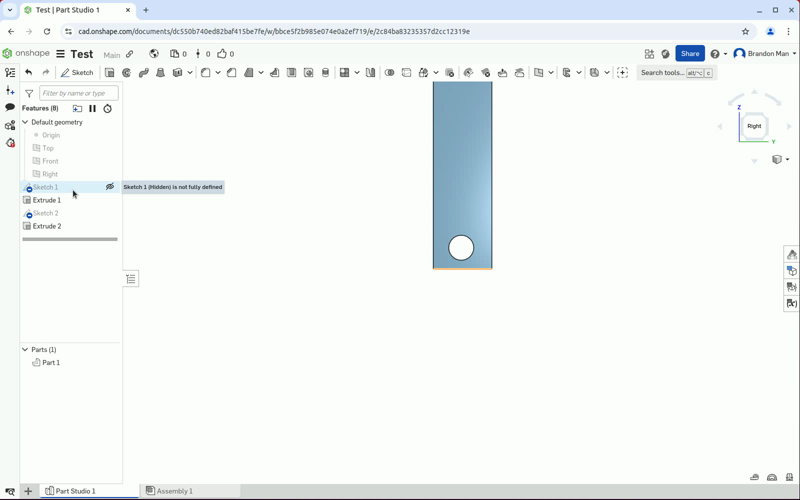
click(73, 189)
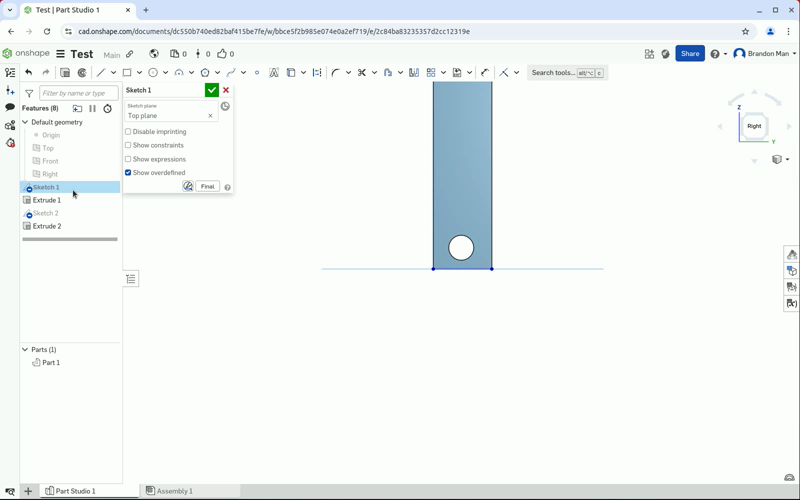
mouse_move(229, 92)
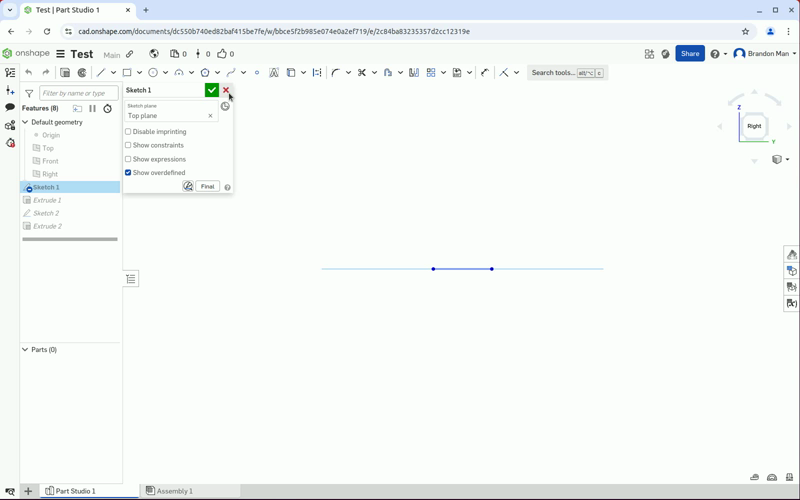
click(229, 92)
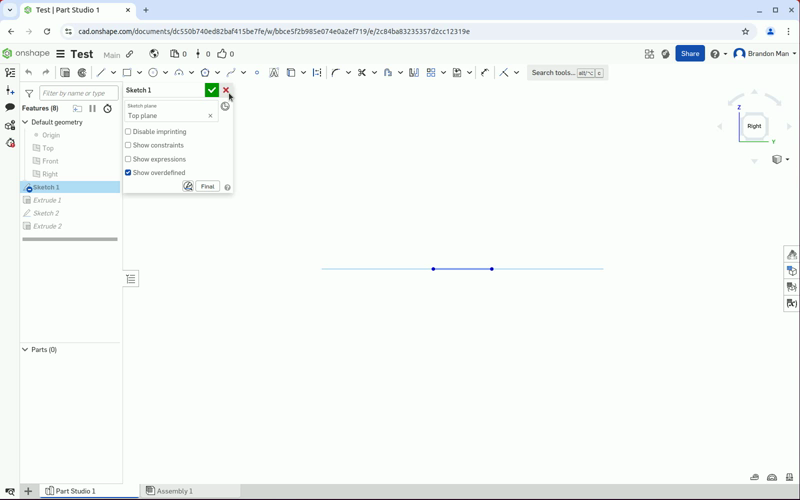
key(shift+s)
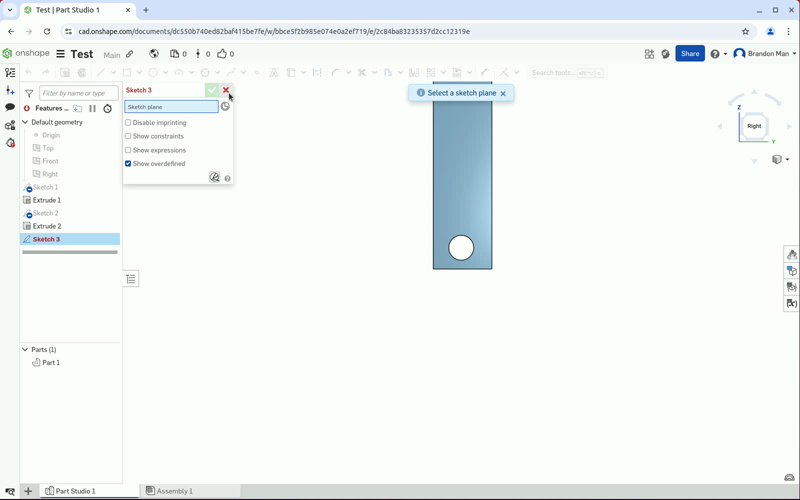
mouse_move(73, 176)
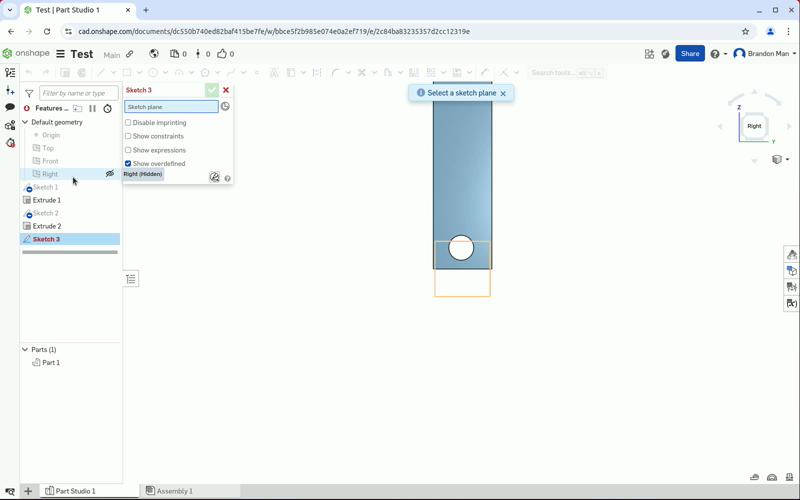
click(73, 176)
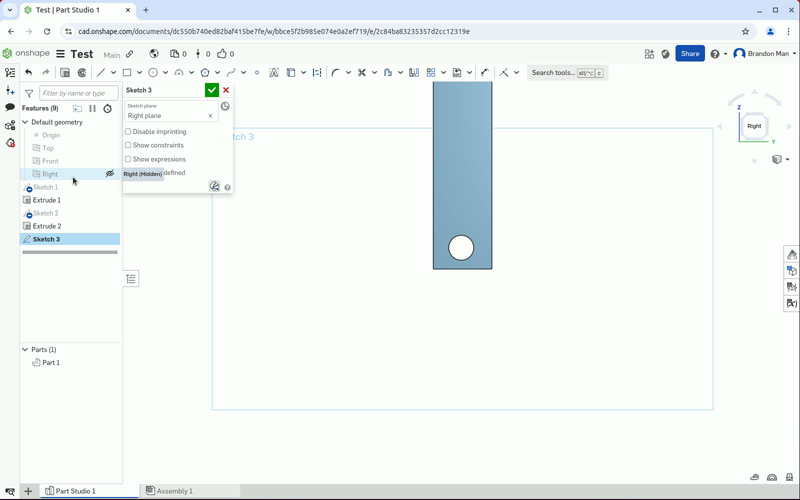
mouse_move(73, 352)
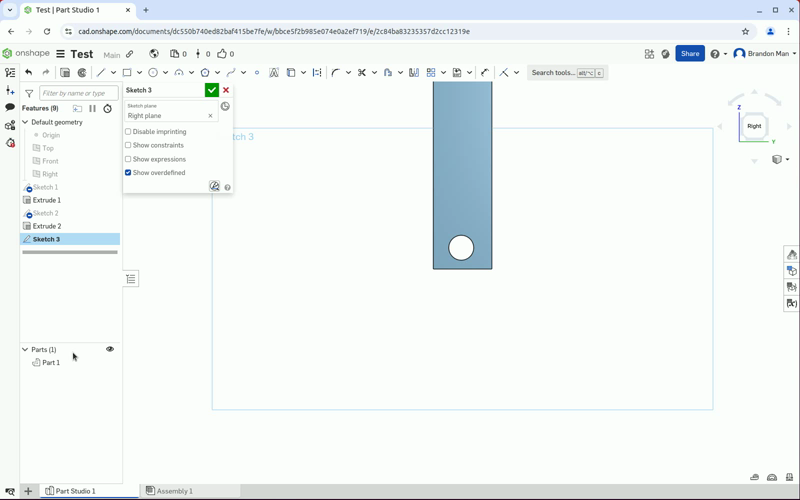
key(y)
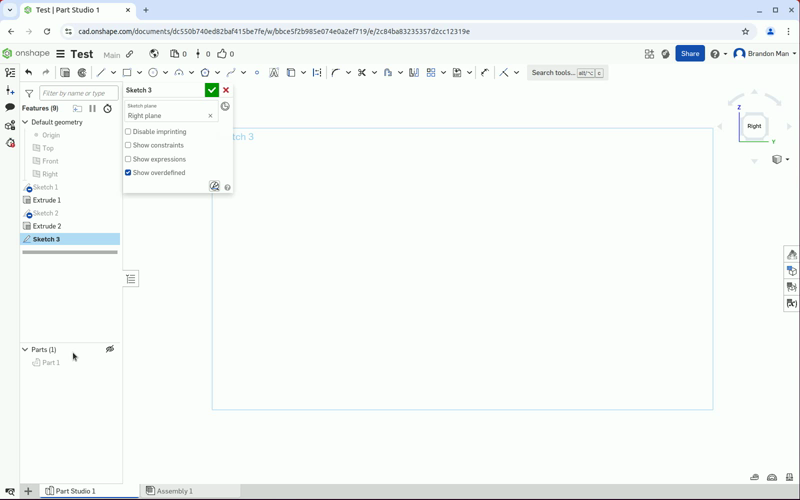
key(c)
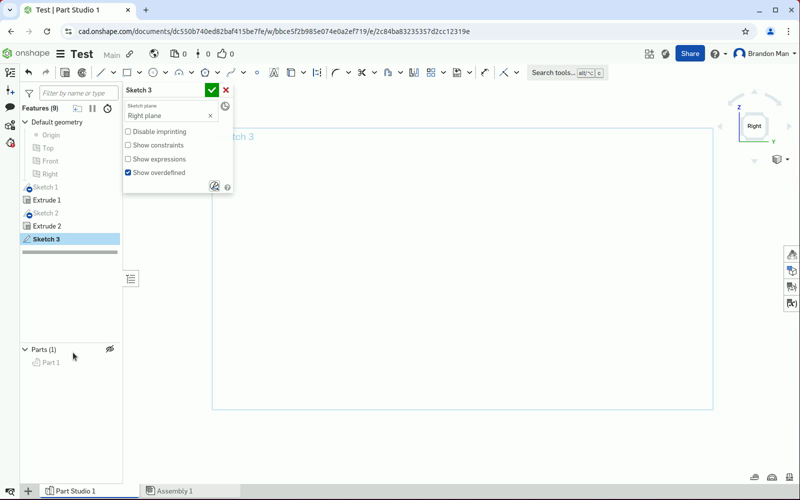
key_down(shift)
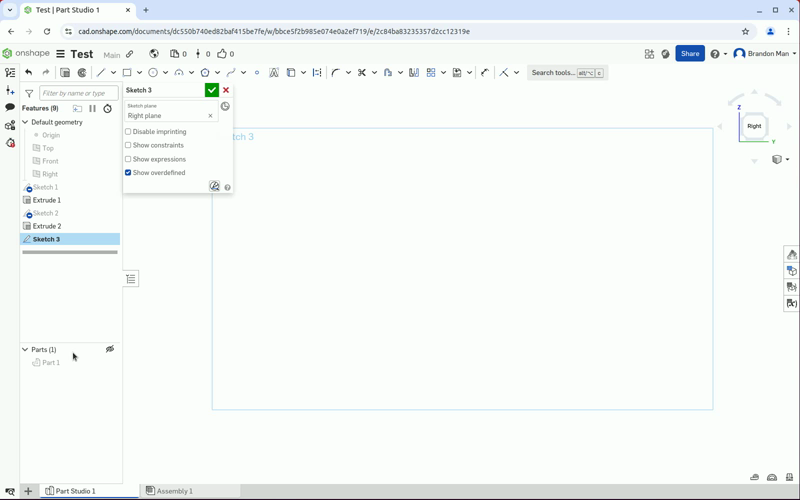
mouse_move(461, 222)
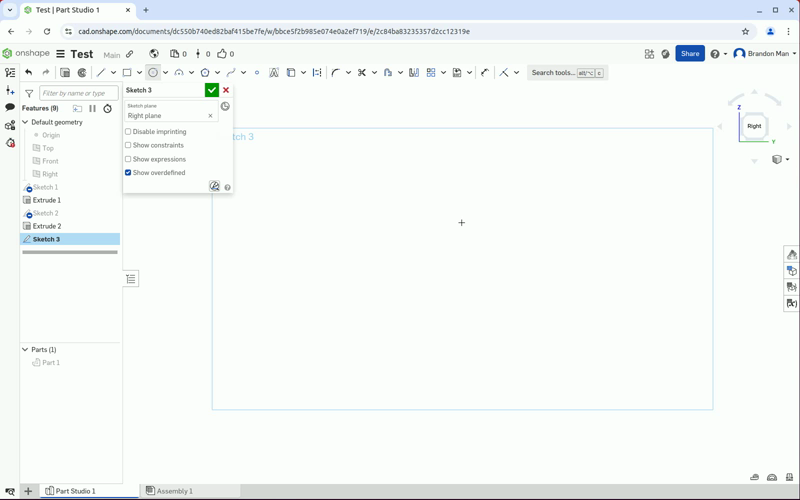
click(461, 222)
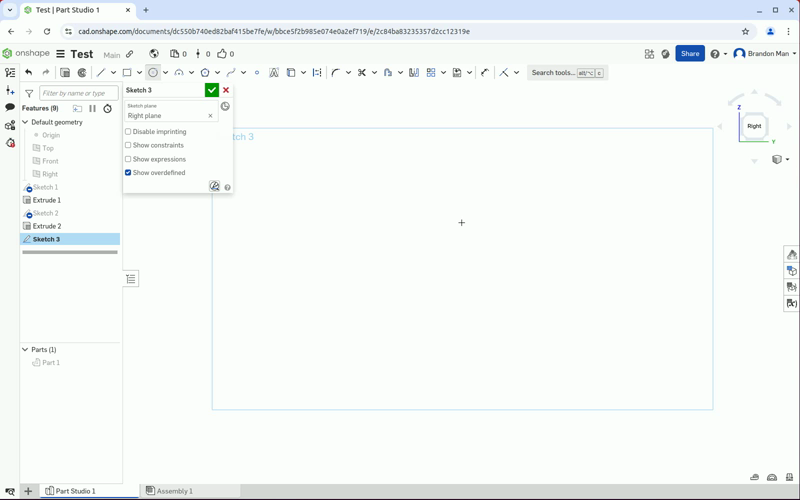
key_up(shift)
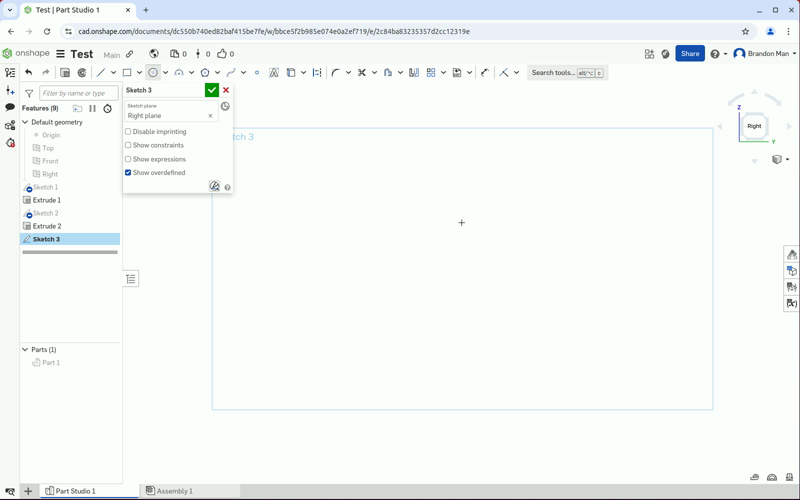
mouse_move(470, 222)
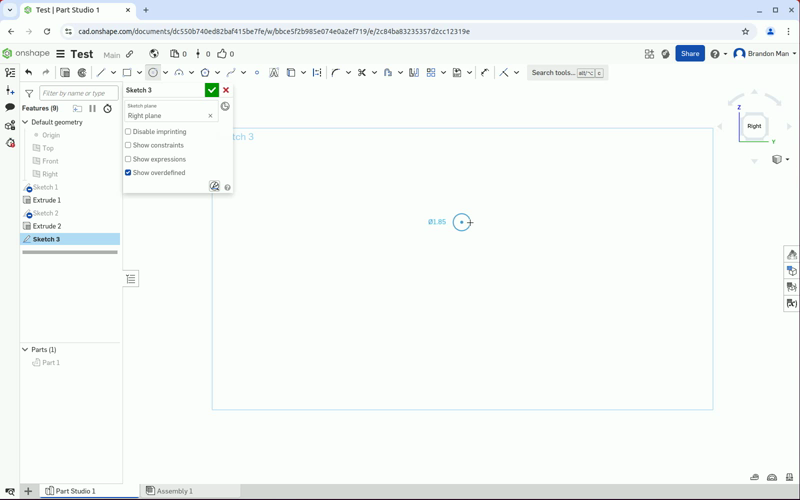
click(470, 222)
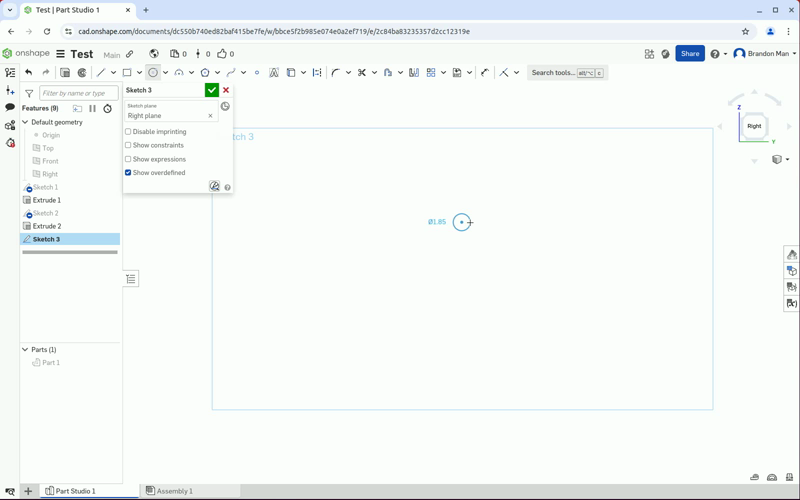
key(esc)
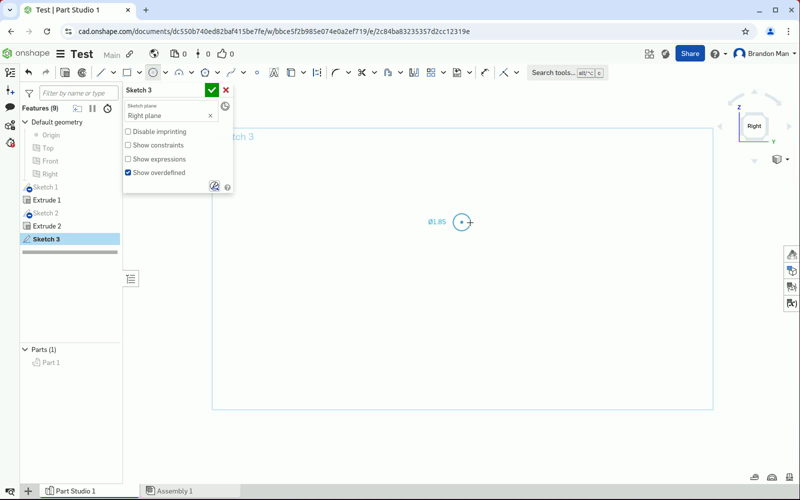
mouse_move(459, 217)
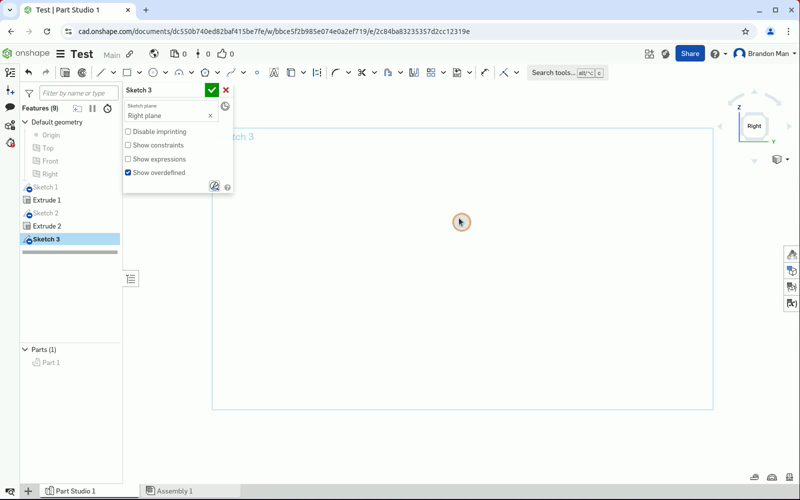
scroll(6)
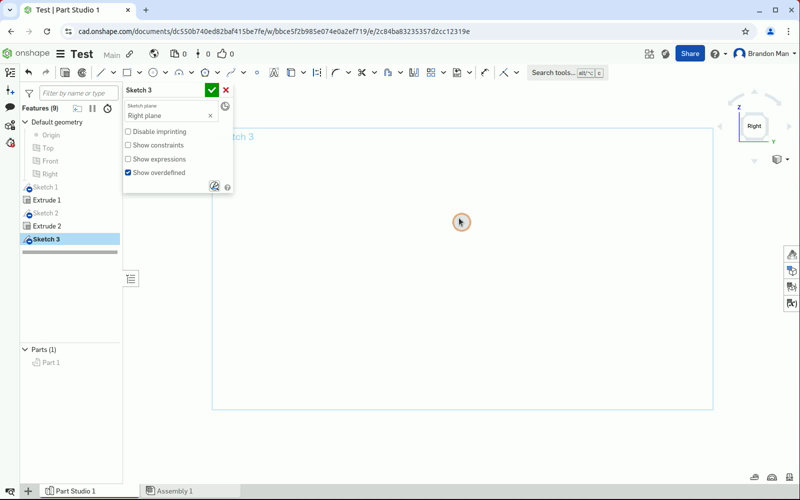
scroll(6)
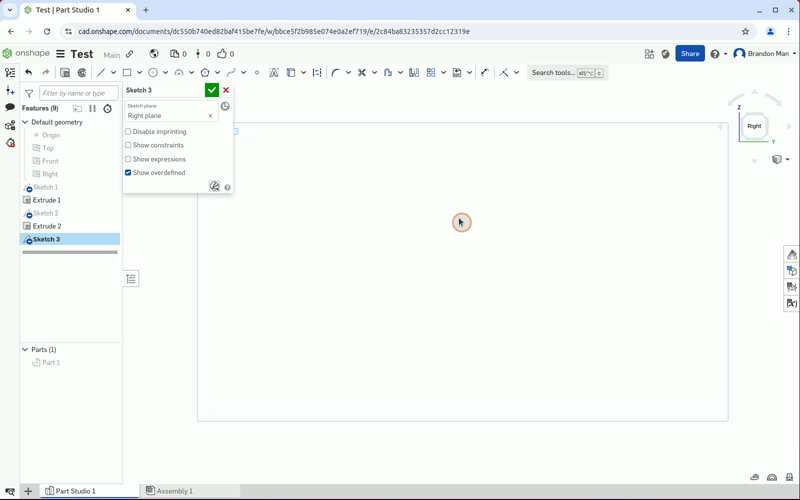
scroll(6)
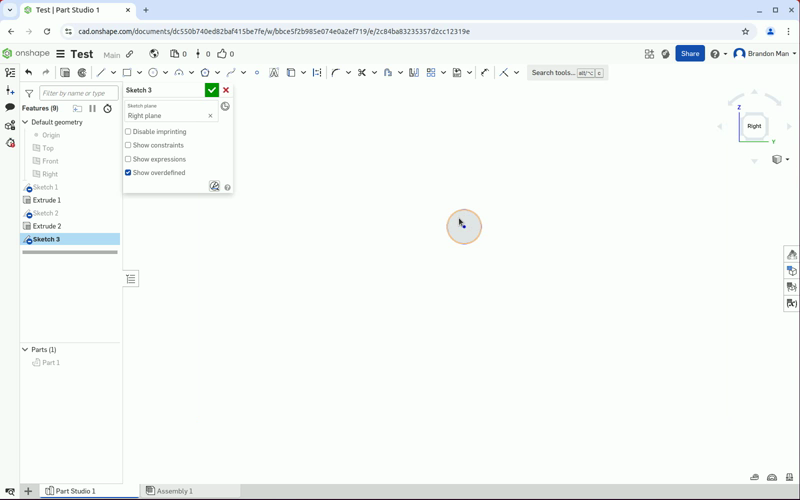
scroll(6)
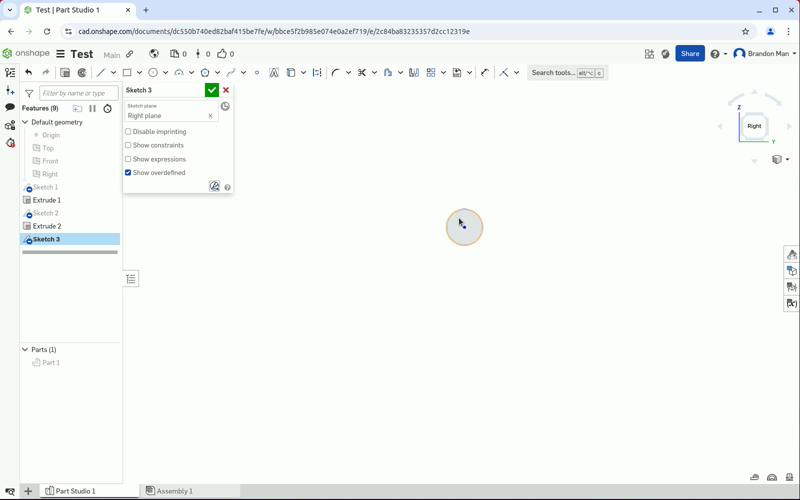
scroll(6)
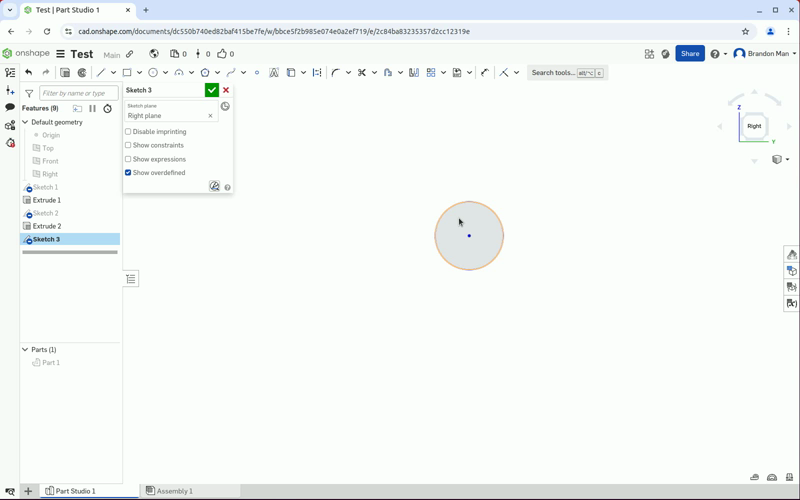
scroll(6)
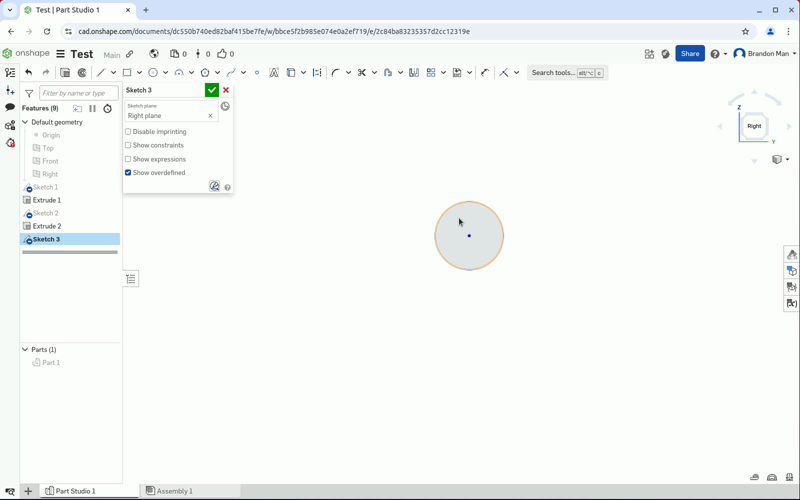
scroll(6)
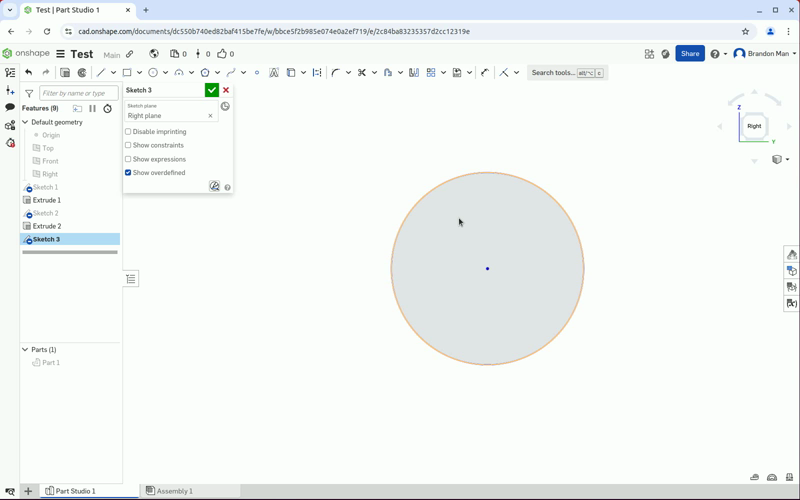
click(459, 217)
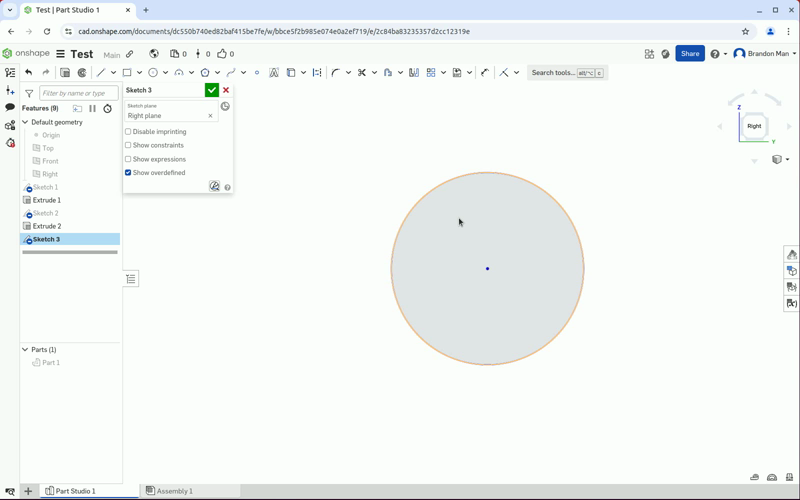
scroll(-6)
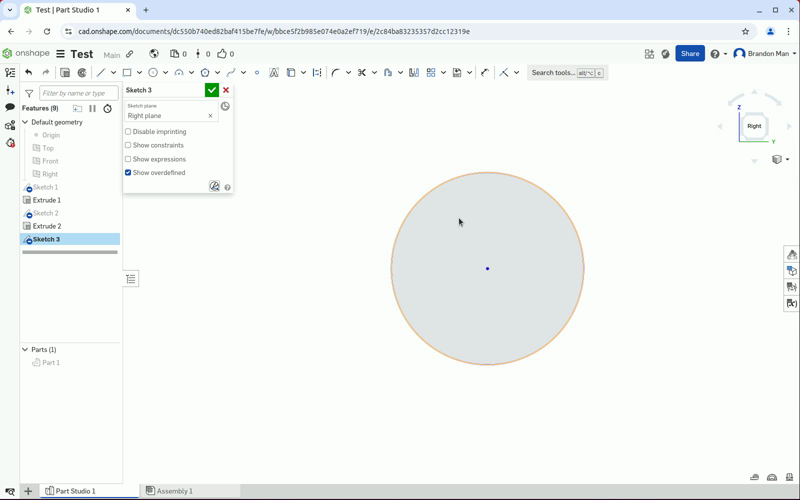
scroll(-6)
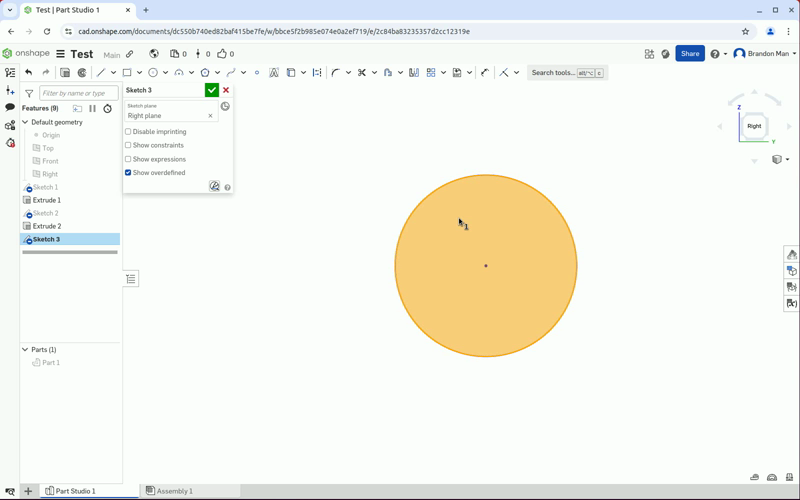
scroll(-6)
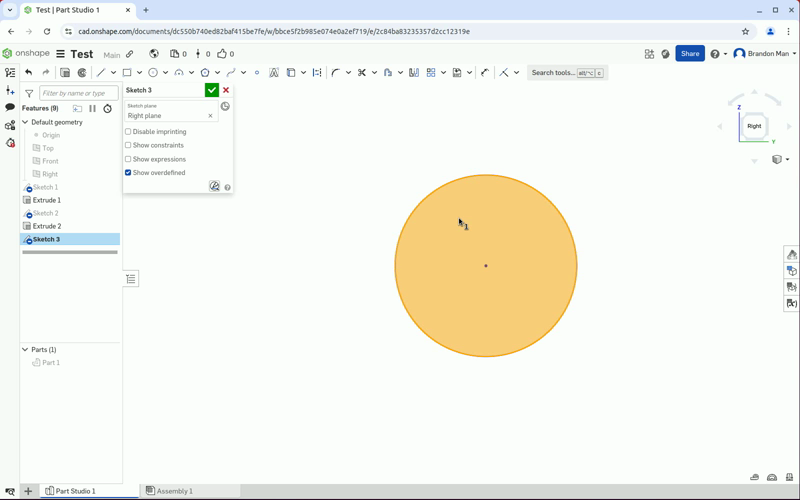
scroll(-6)
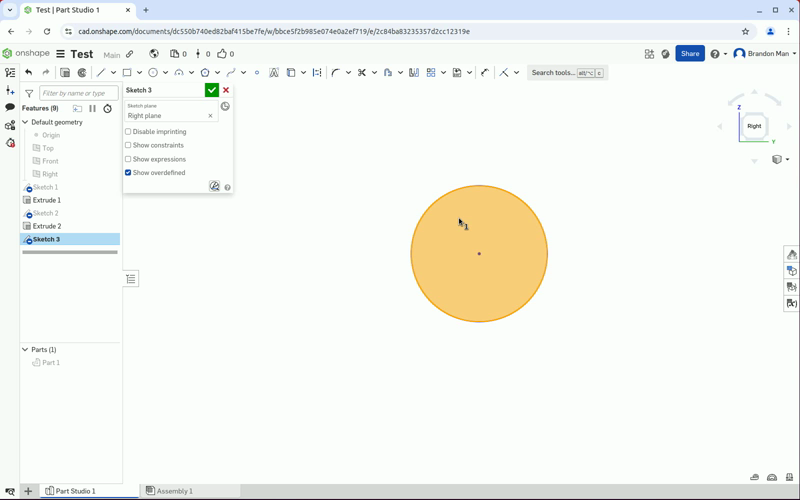
scroll(-6)
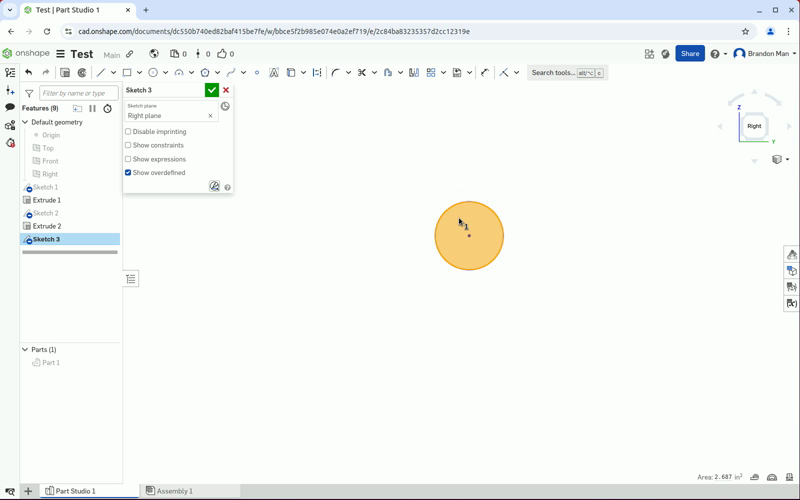
scroll(-6)
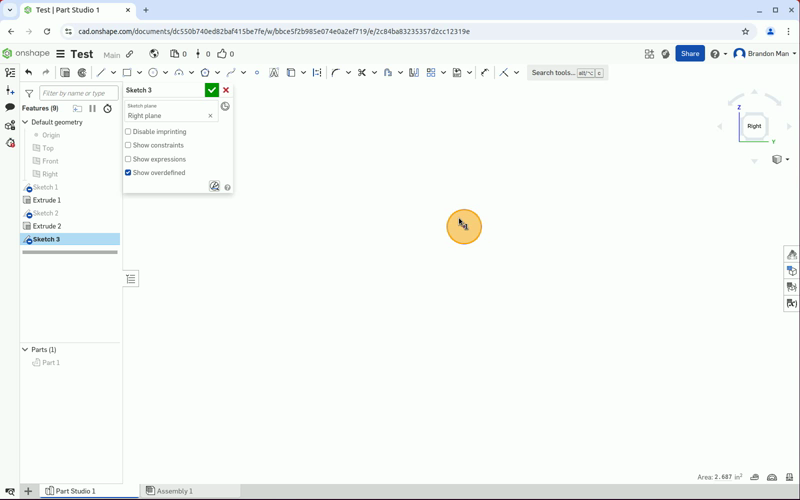
scroll(-6)
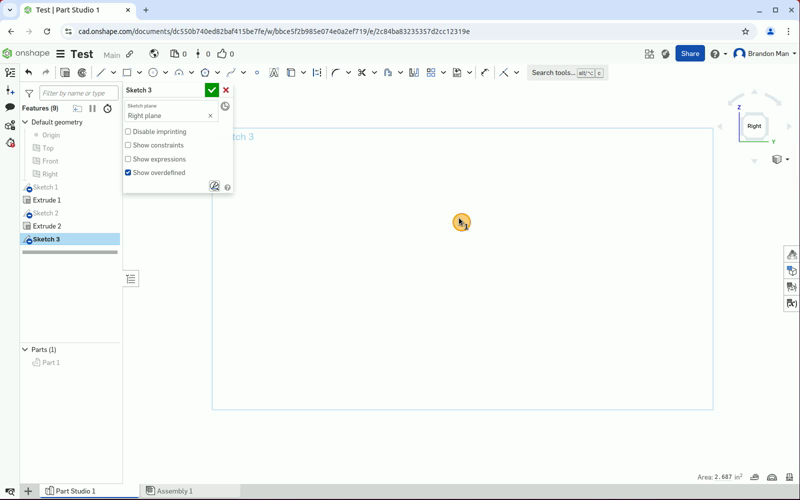
mouse_move(73, 352)
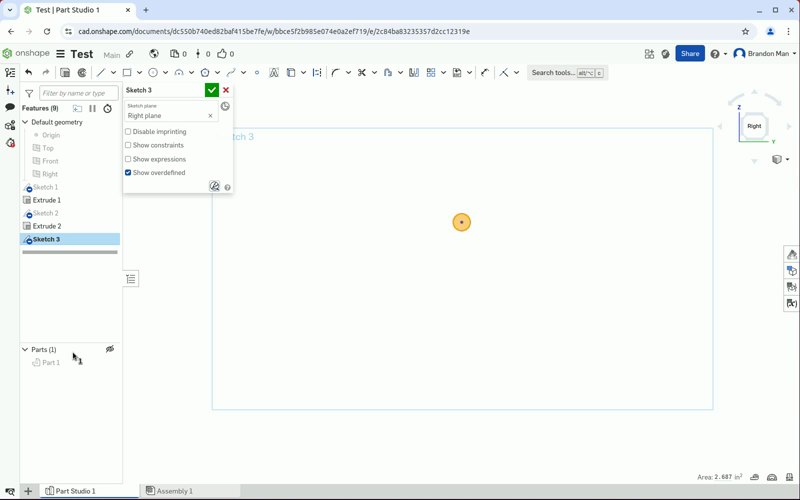
key(shift+y)
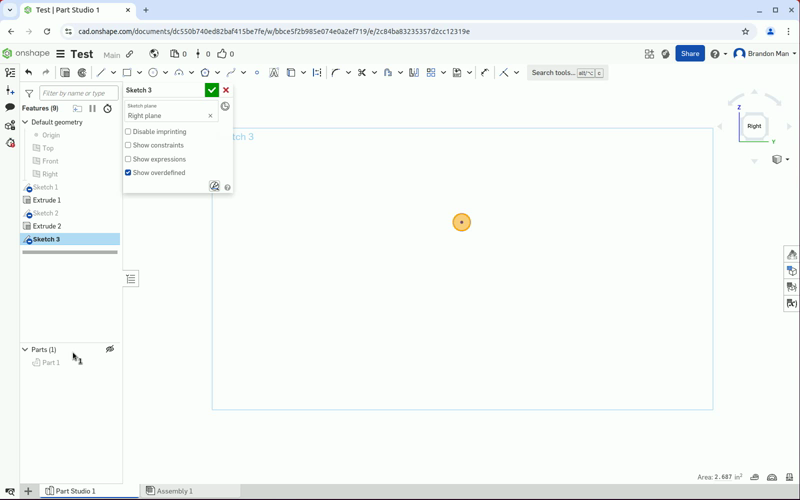
key(shift+e)
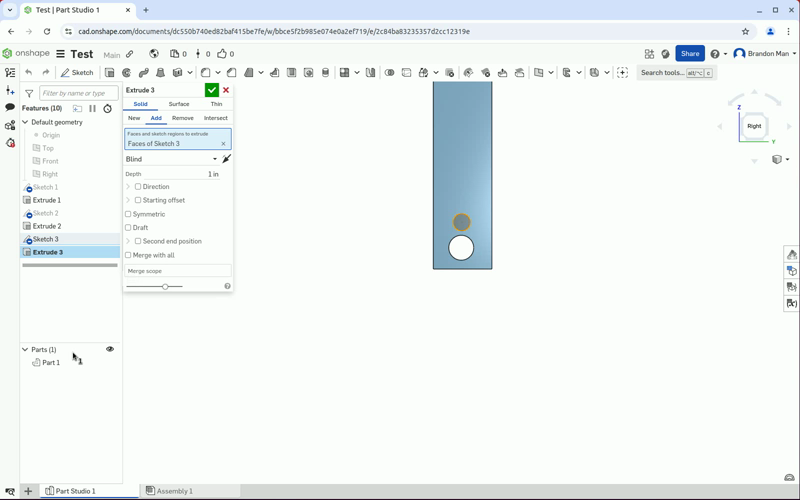
mouse_move(143, 106)
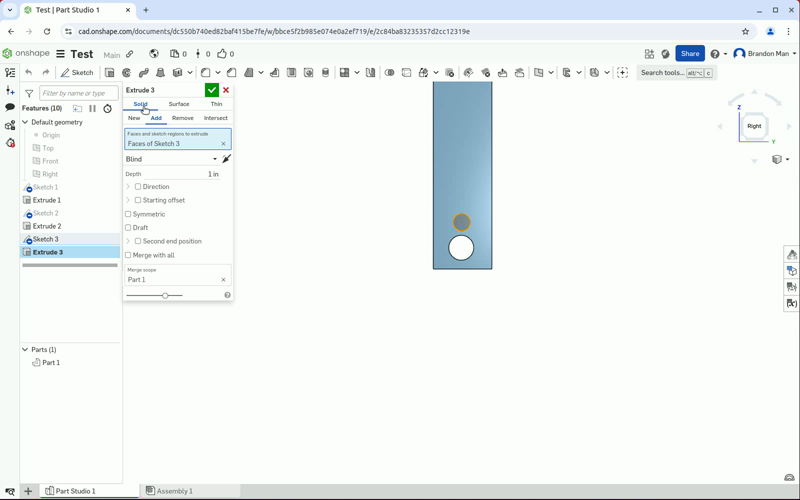
click(143, 106)
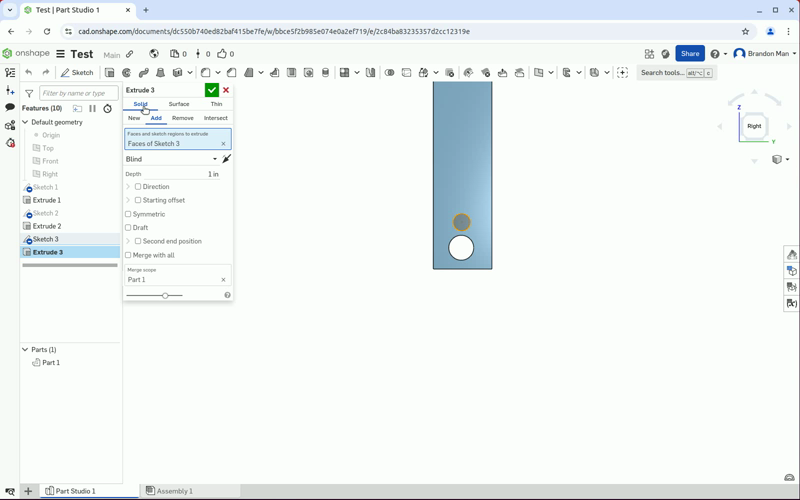
mouse_move(186, 120)
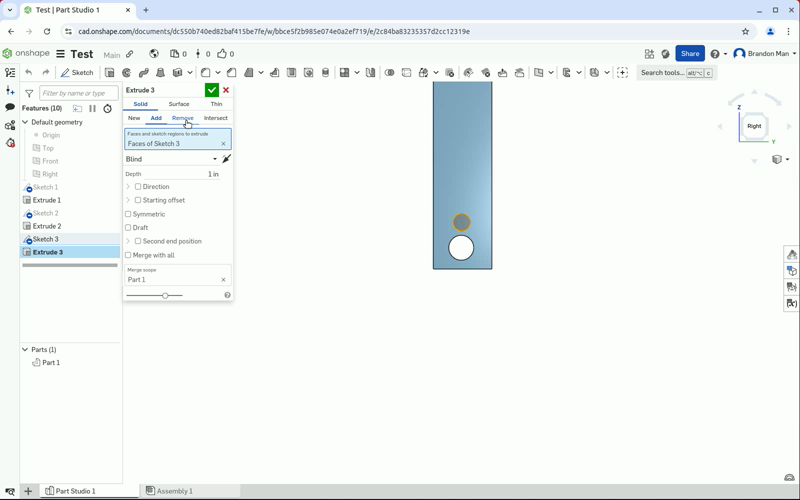
click(186, 120)
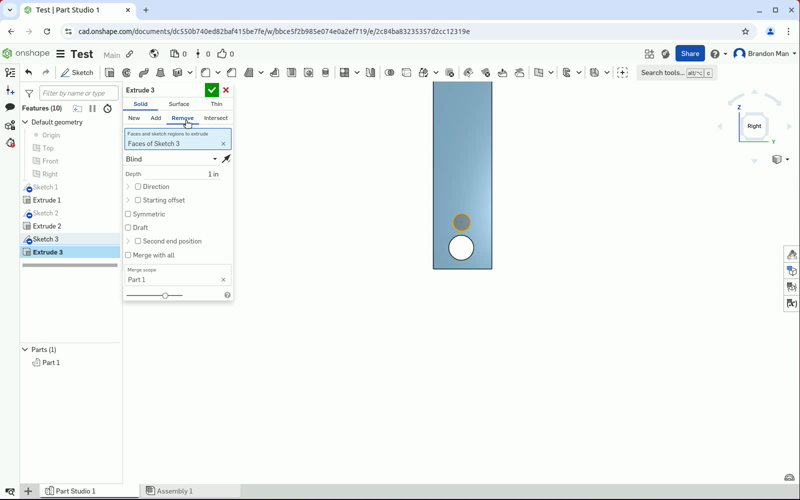
key(tab, 4)
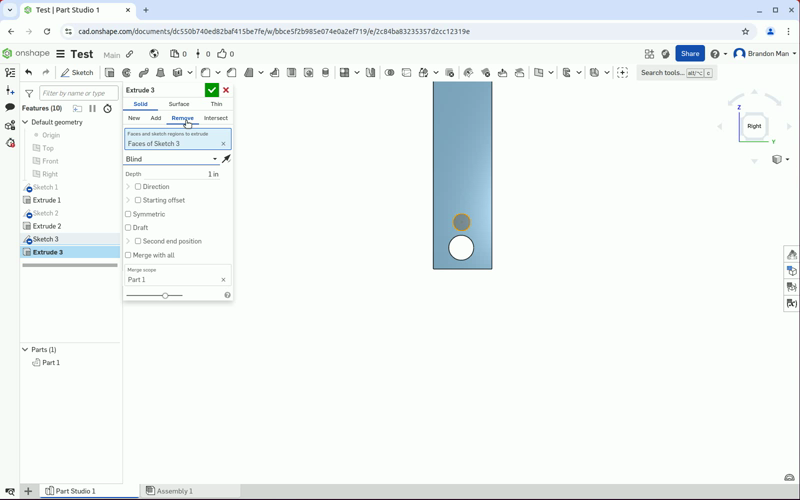
text(-2.408)
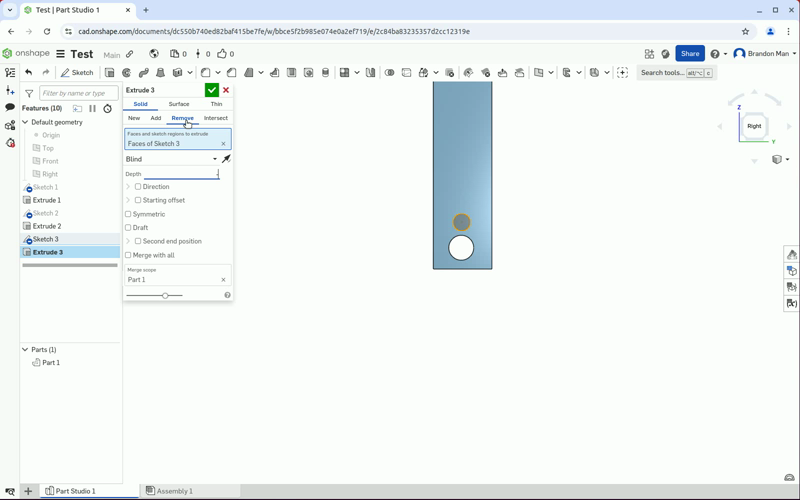
key(tab, 3)
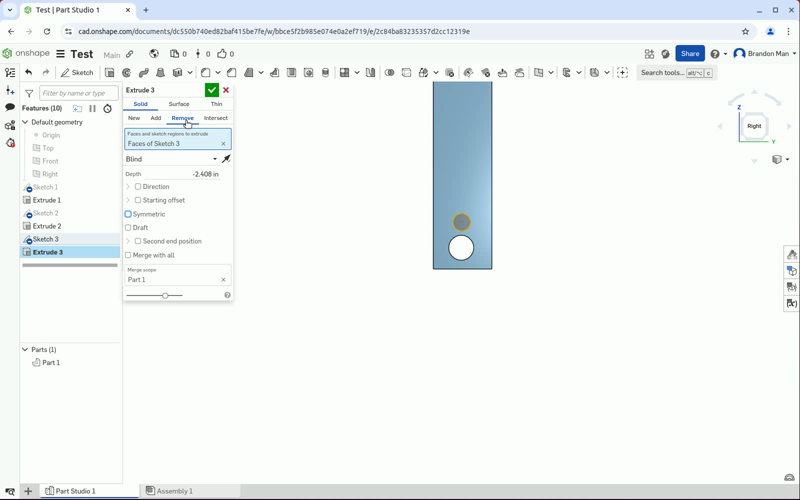
key(space)
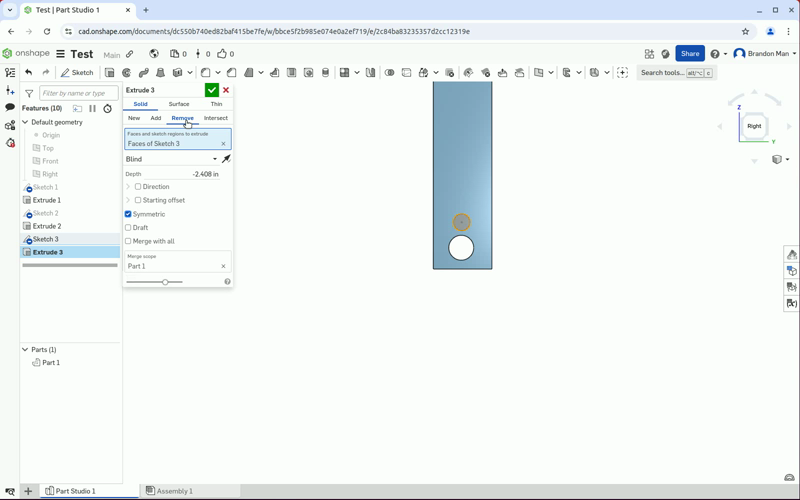
key(tab, 2)
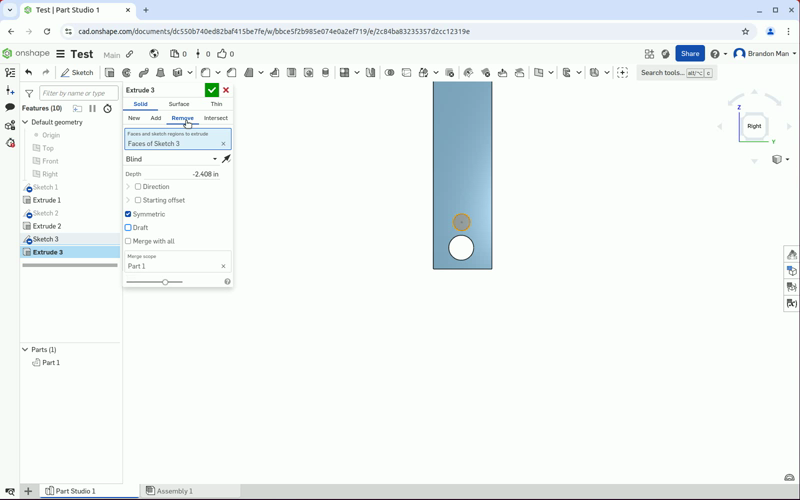
key(space)
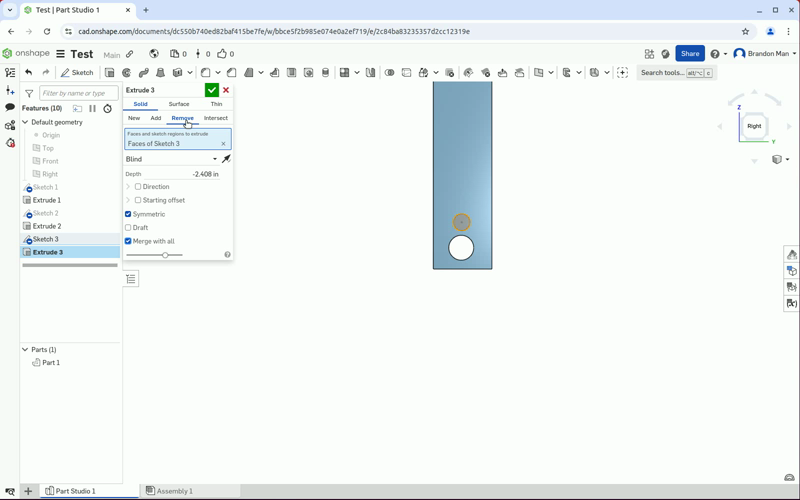
key(enter)
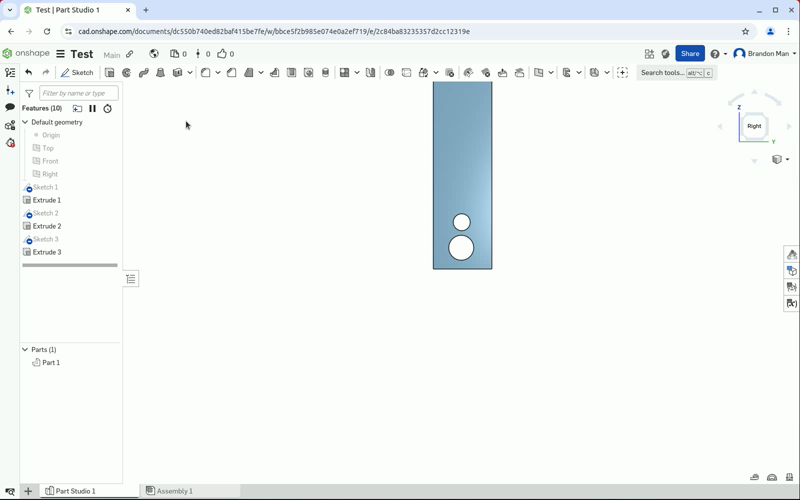
key(shift+h)
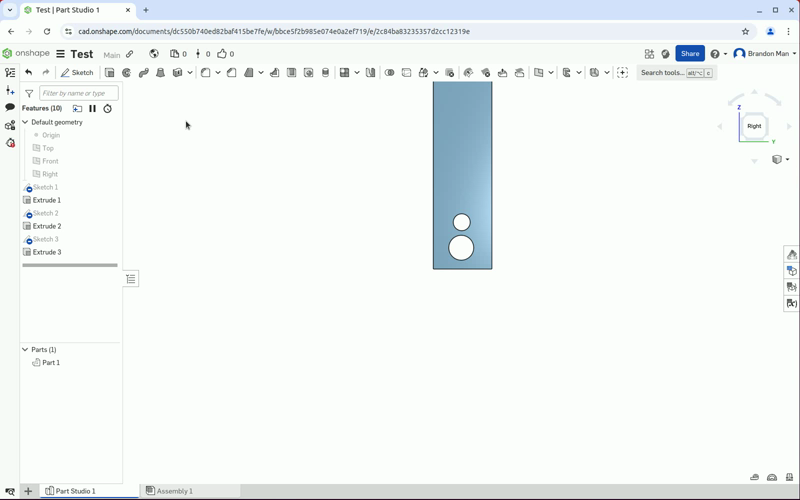
key(shift+h)
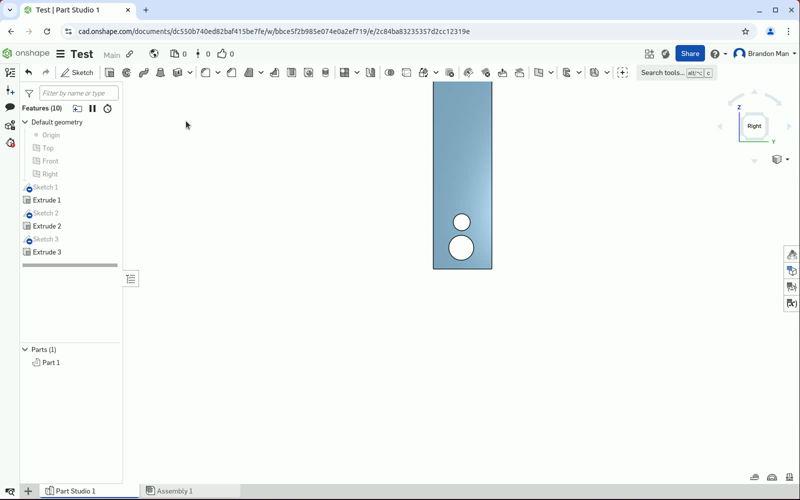
mouse_move(73, 189)
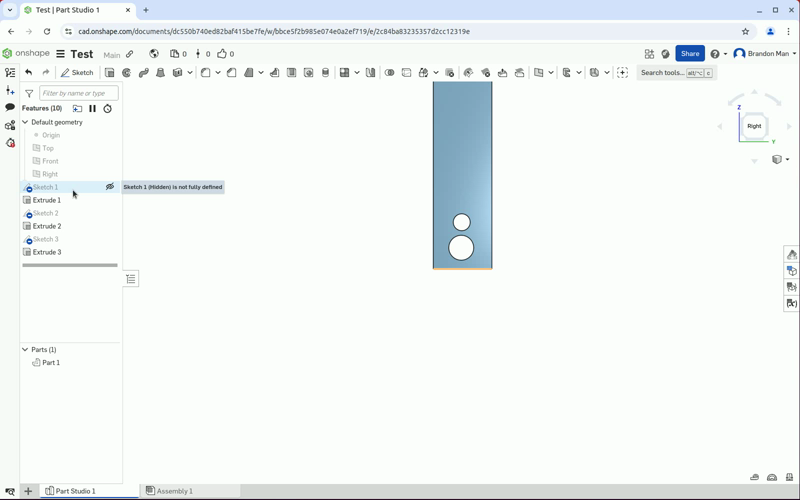
click(73, 189)
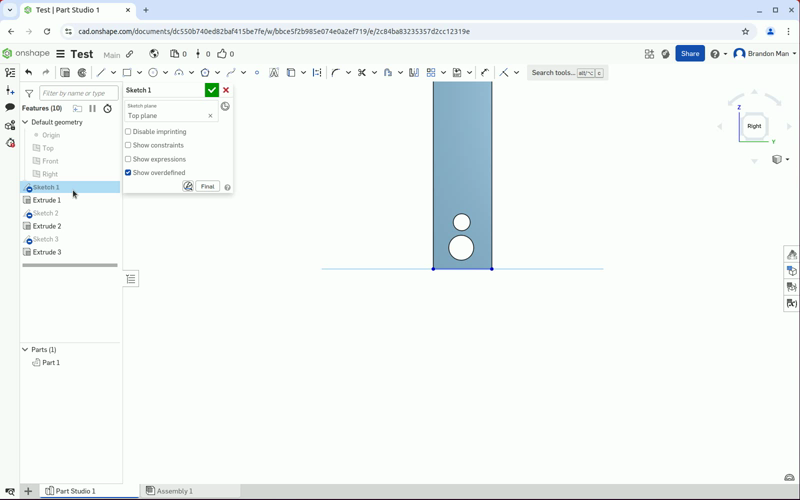
mouse_move(229, 92)
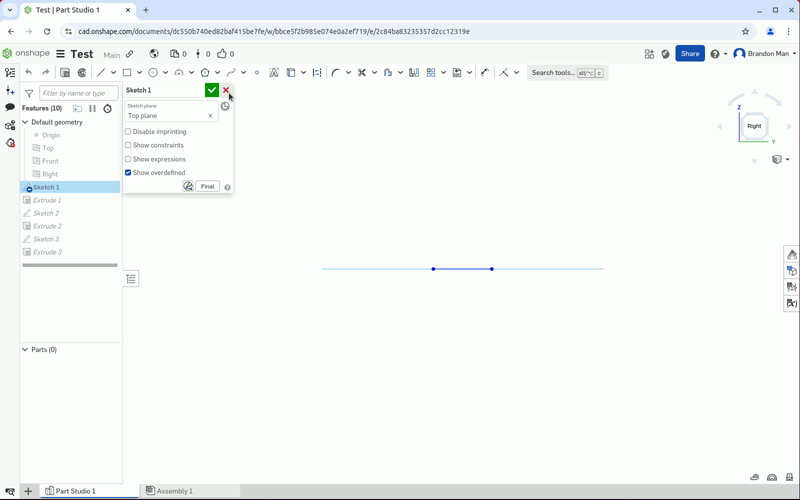
click(229, 92)
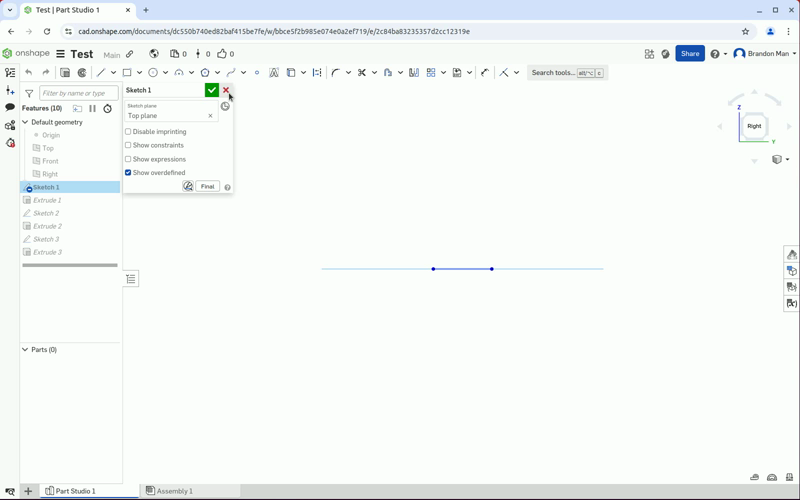
key(shift+s)
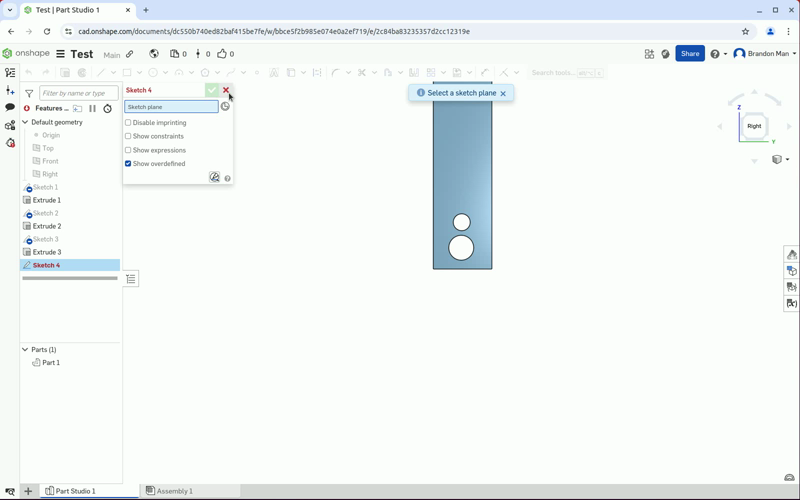
mouse_move(73, 176)
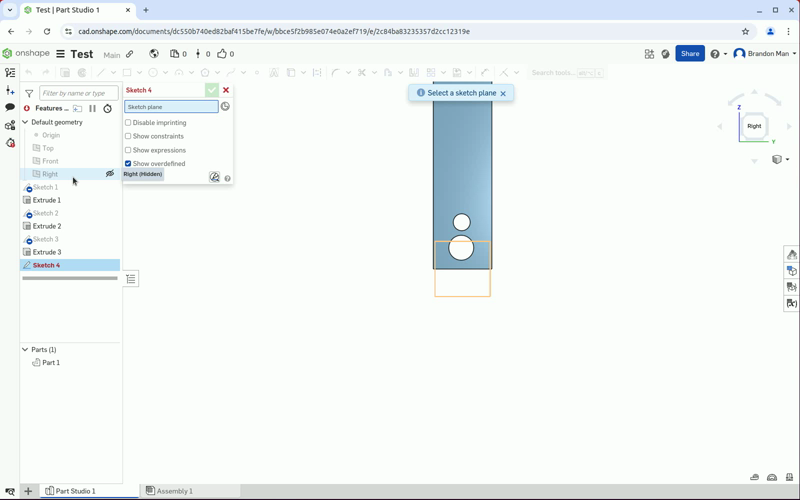
click(73, 176)
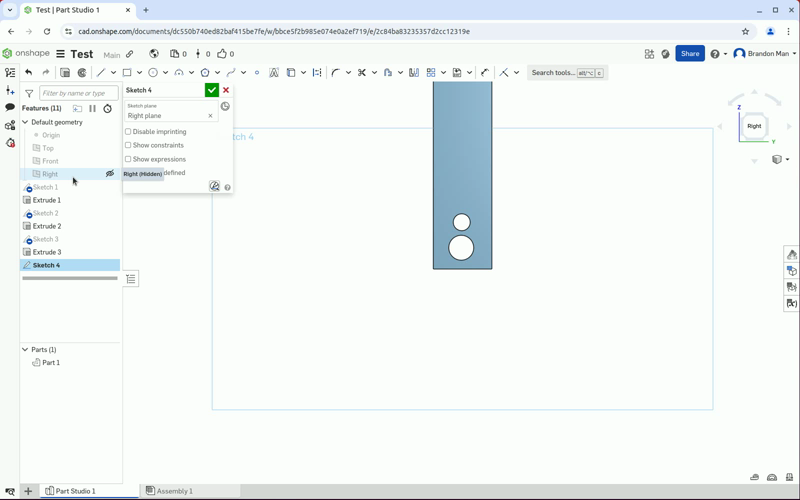
mouse_move(73, 352)
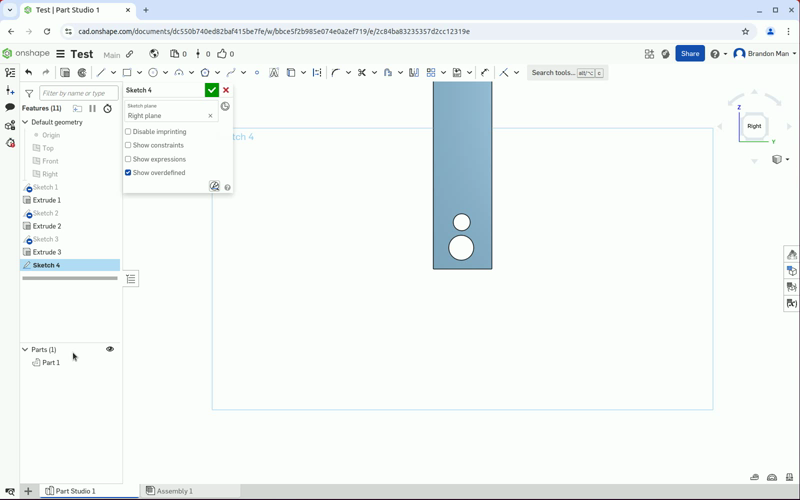
key(y)
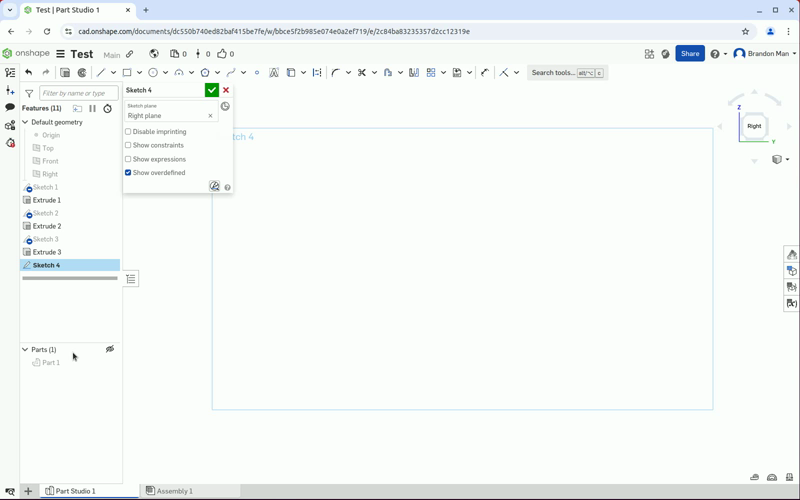
key(c)
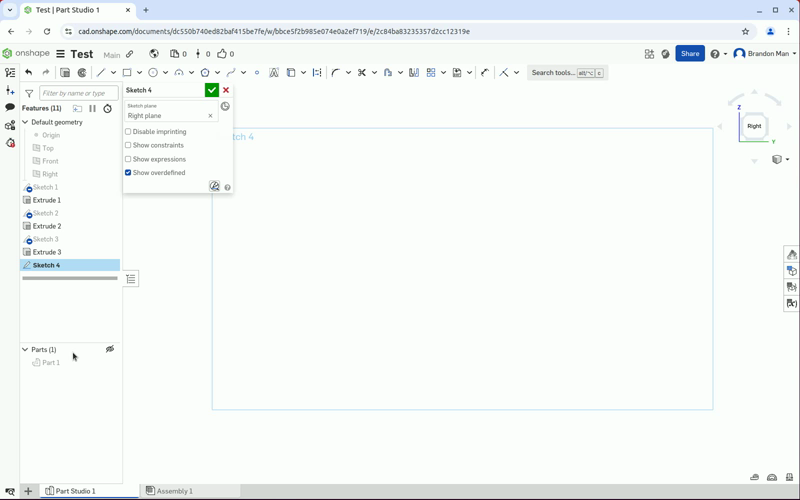
key_down(shift)
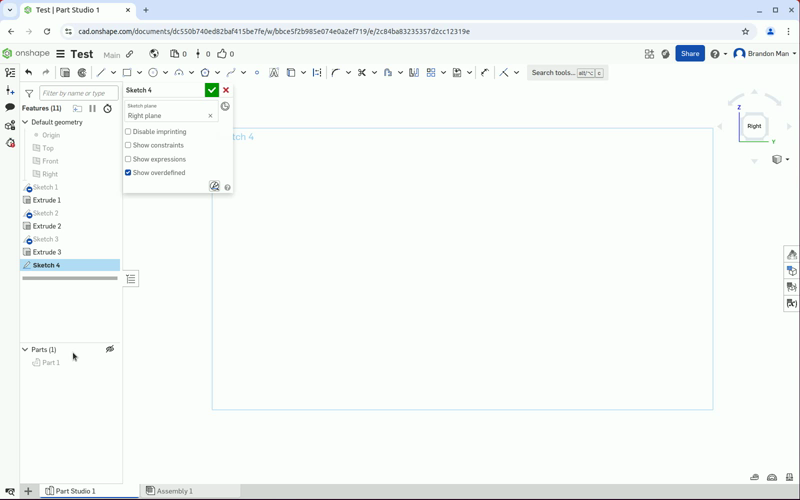
mouse_move(461, 200)
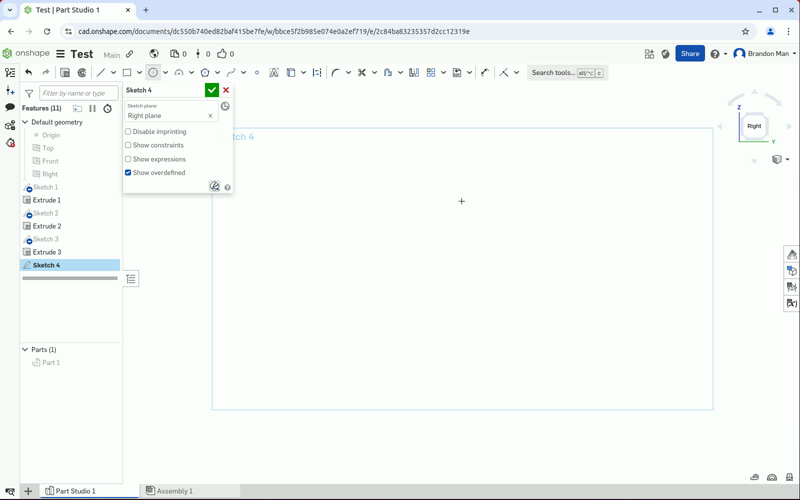
click(461, 200)
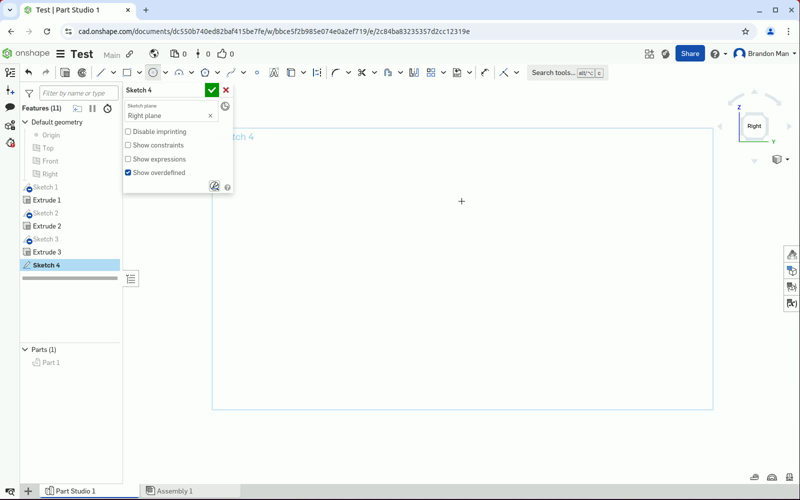
key_up(shift)
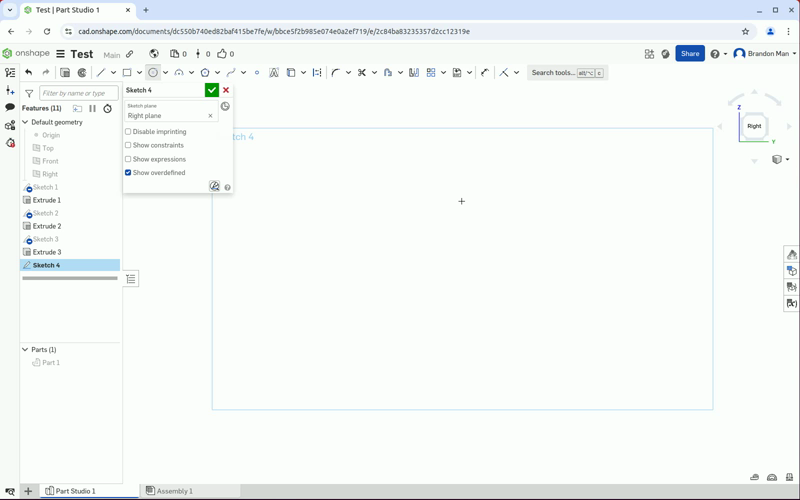
mouse_move(470, 200)
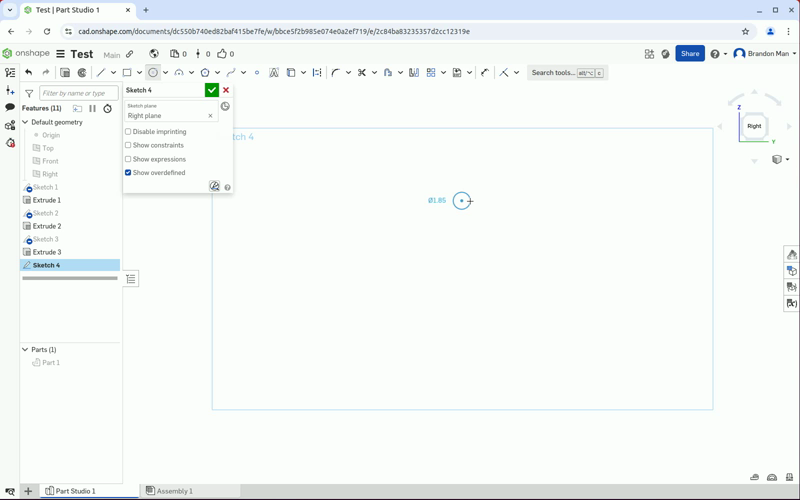
click(470, 200)
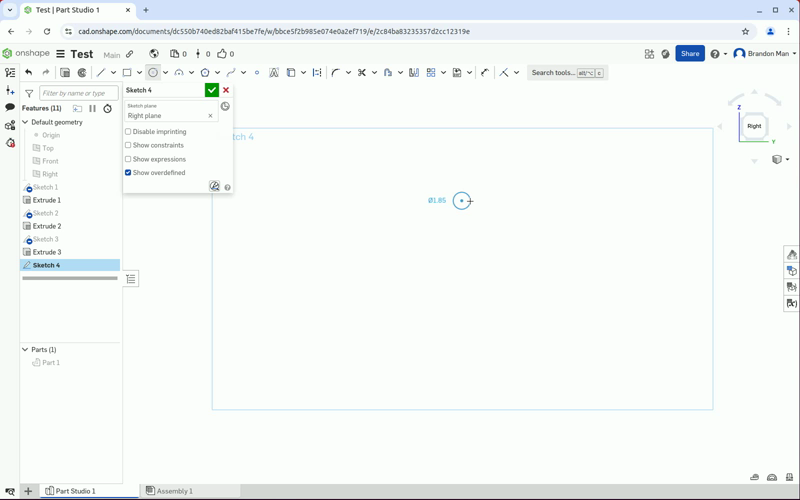
key(esc)
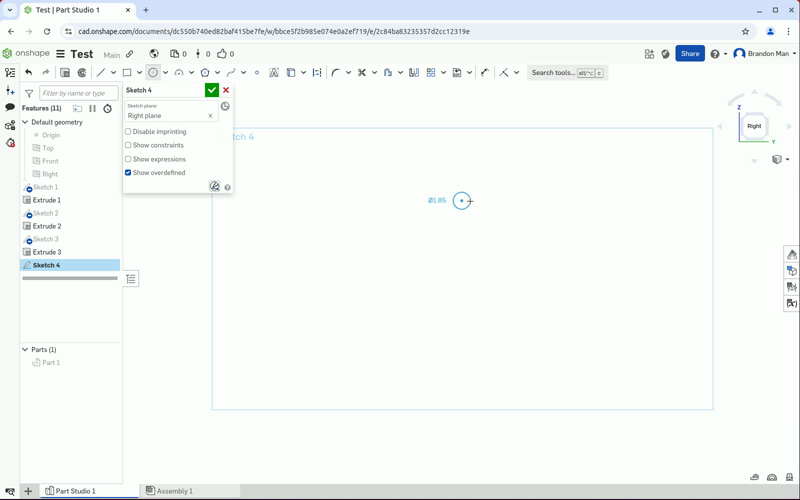
mouse_move(464, 202)
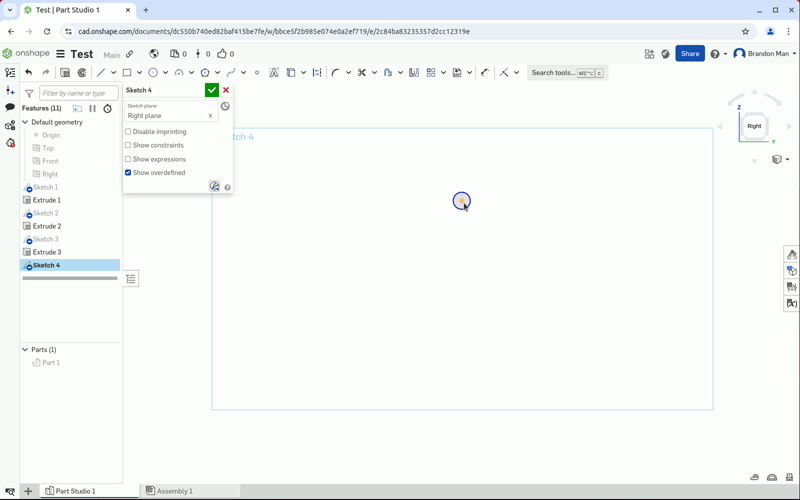
scroll(6)
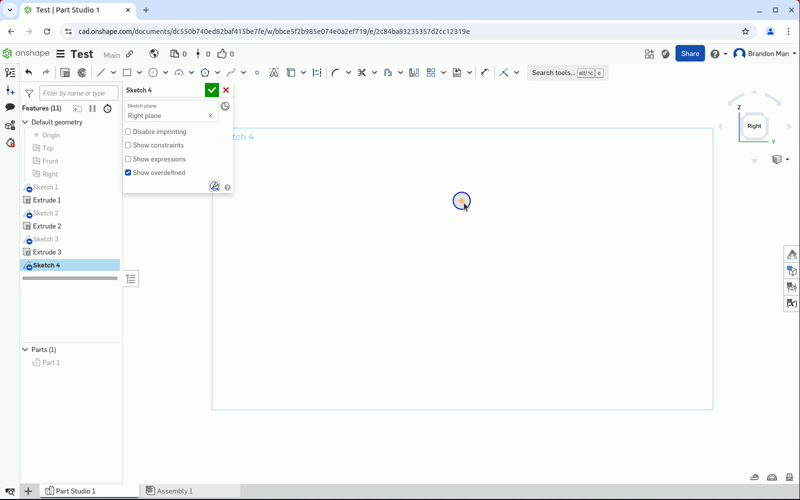
scroll(6)
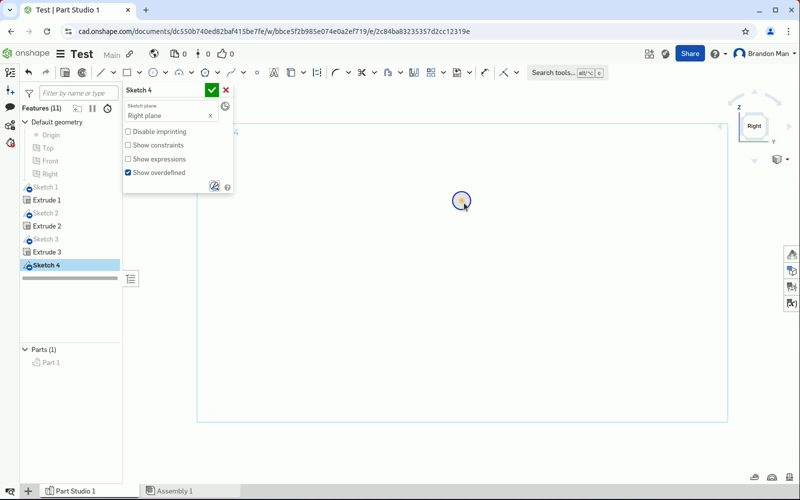
scroll(6)
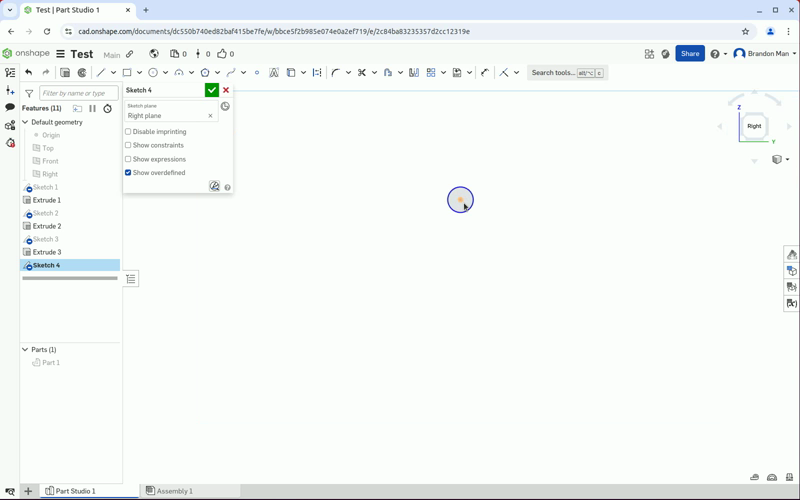
scroll(6)
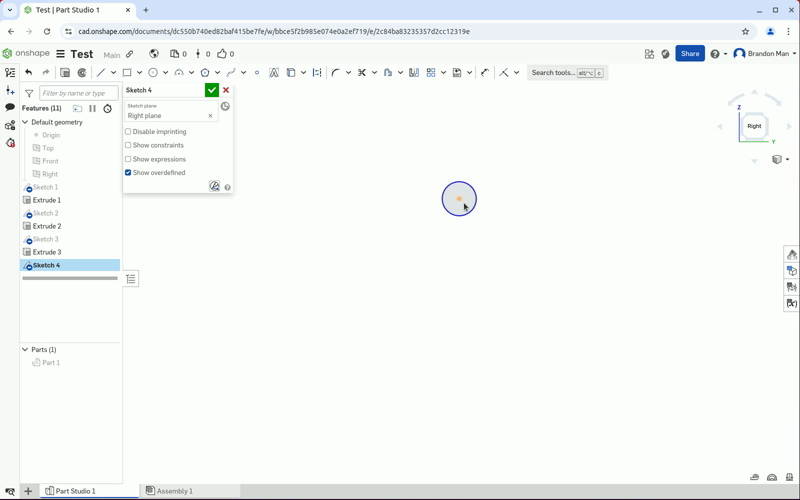
scroll(6)
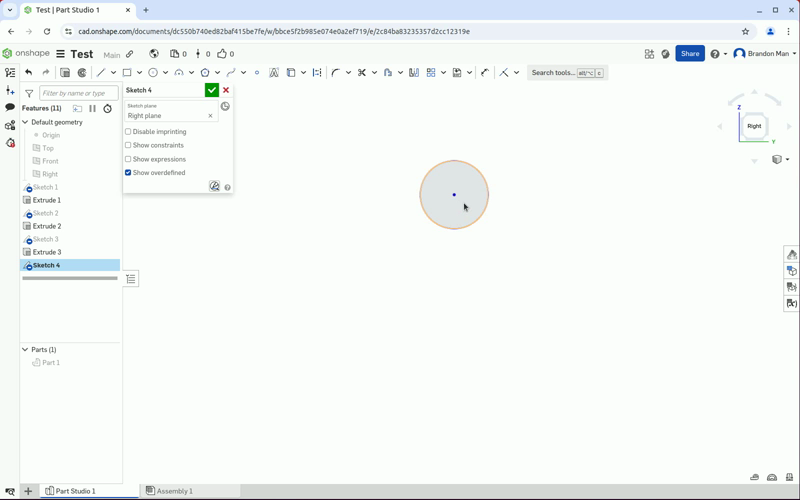
scroll(6)
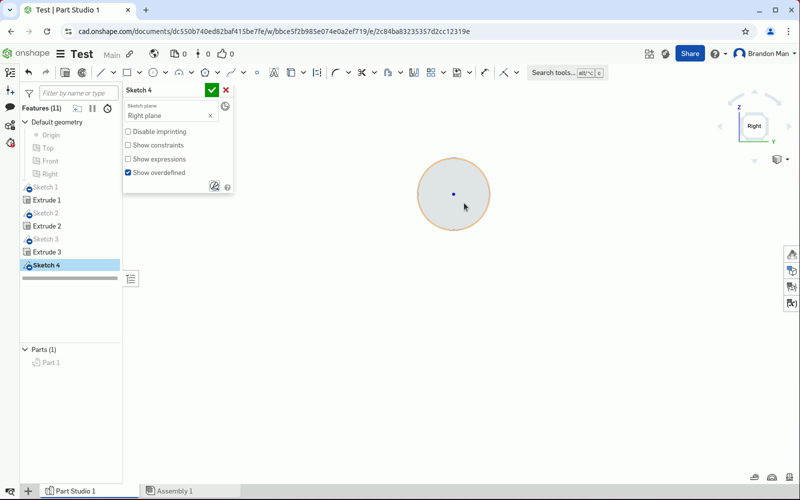
scroll(6)
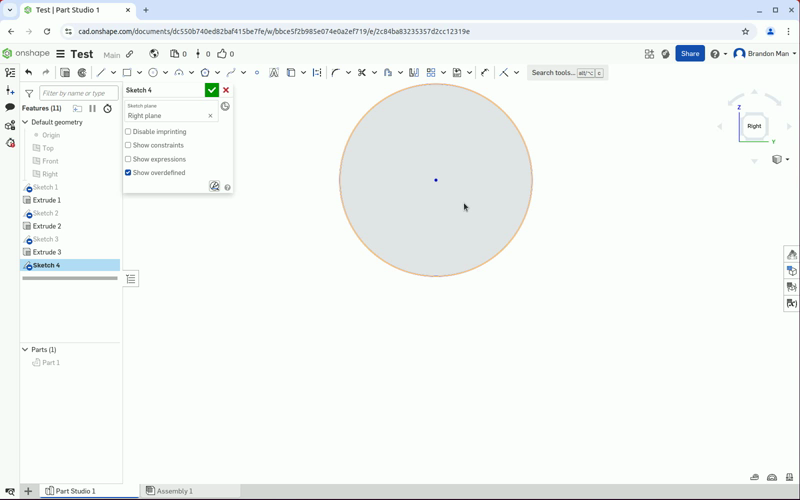
click(464, 202)
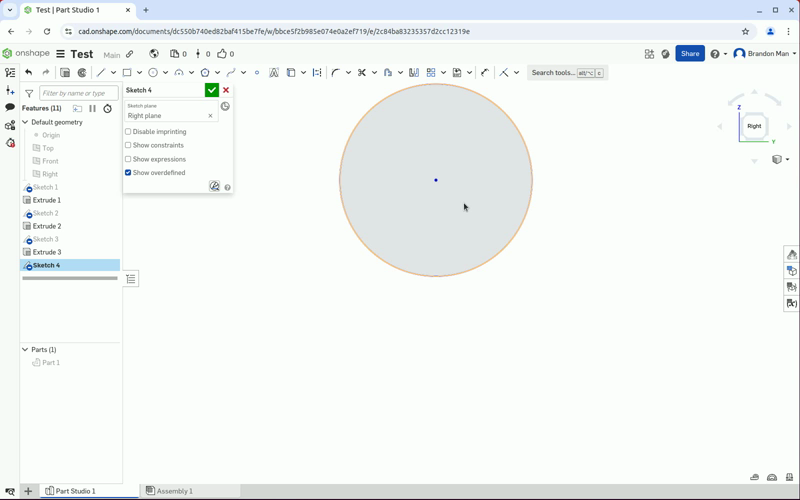
scroll(-6)
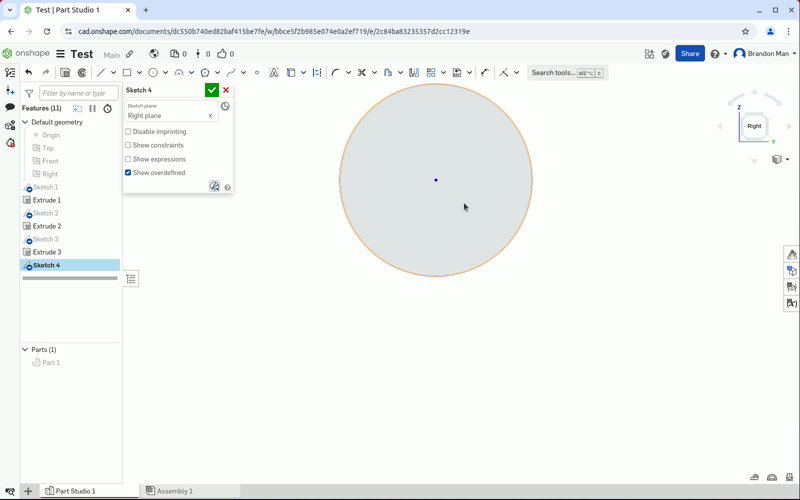
scroll(-6)
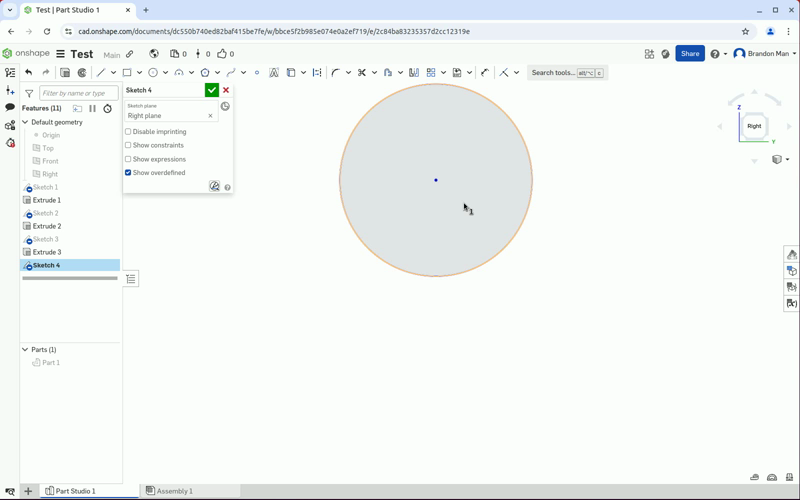
scroll(-6)
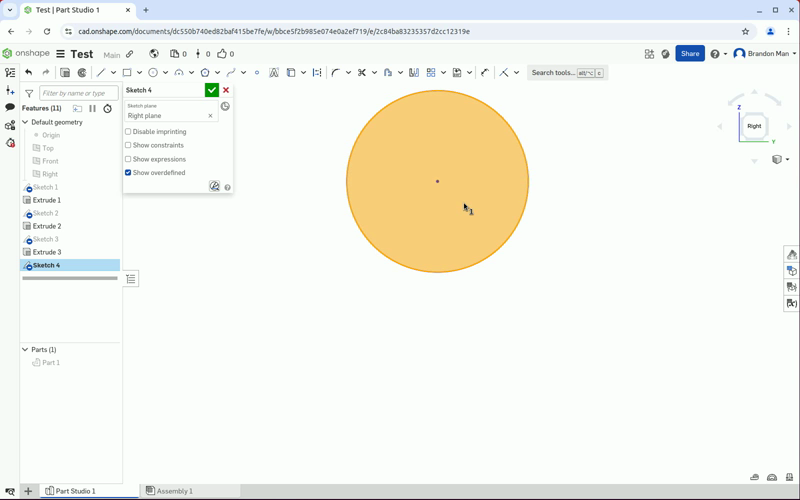
scroll(-6)
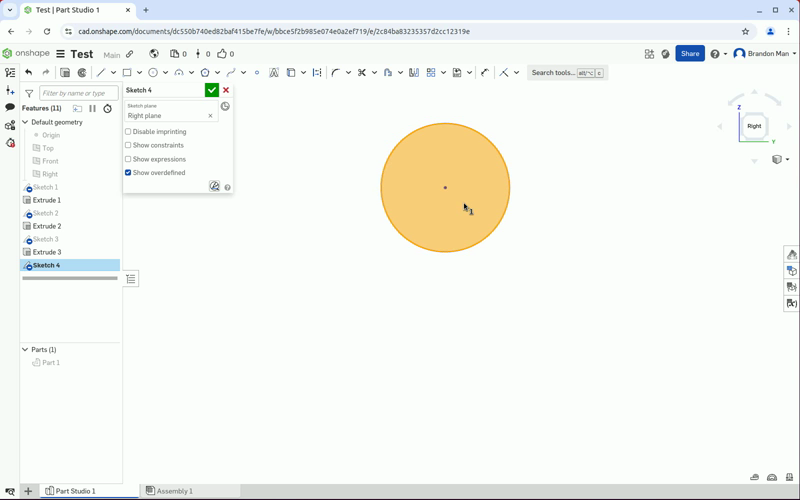
scroll(-6)
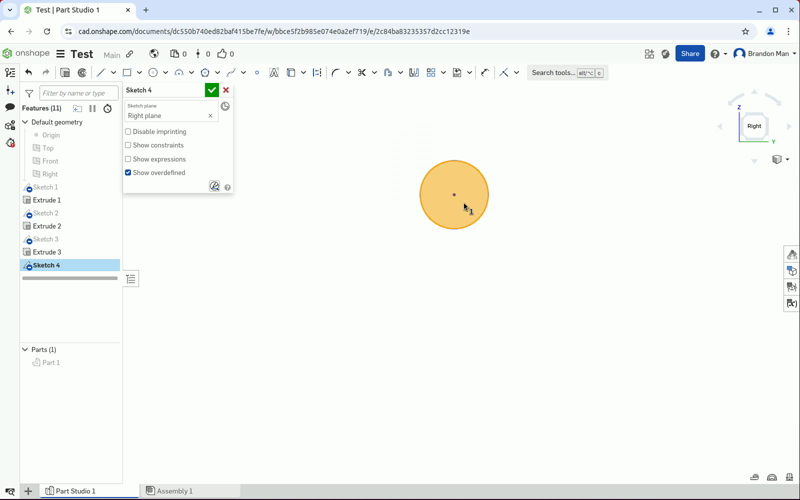
scroll(-6)
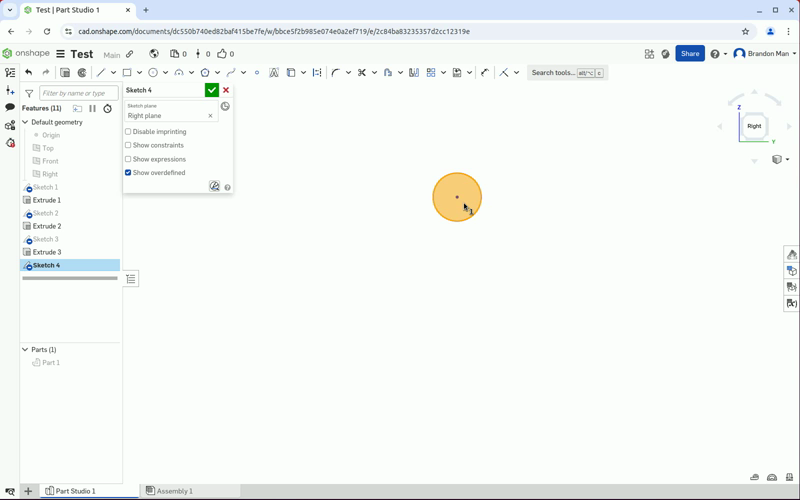
scroll(-6)
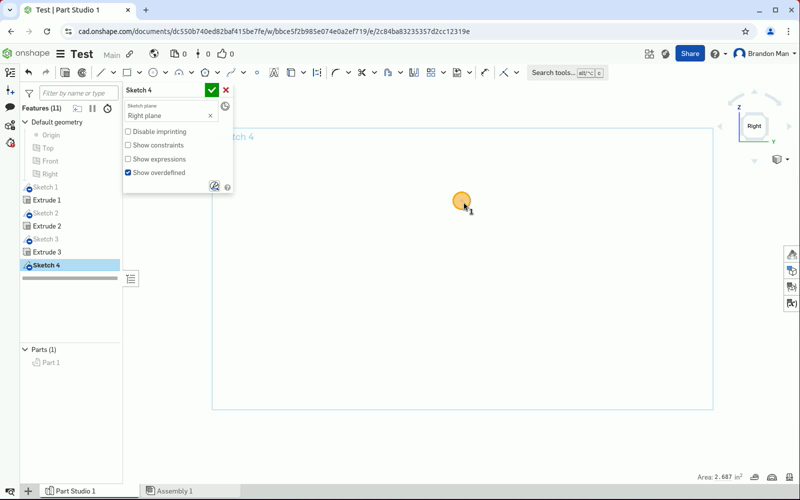
mouse_move(73, 352)
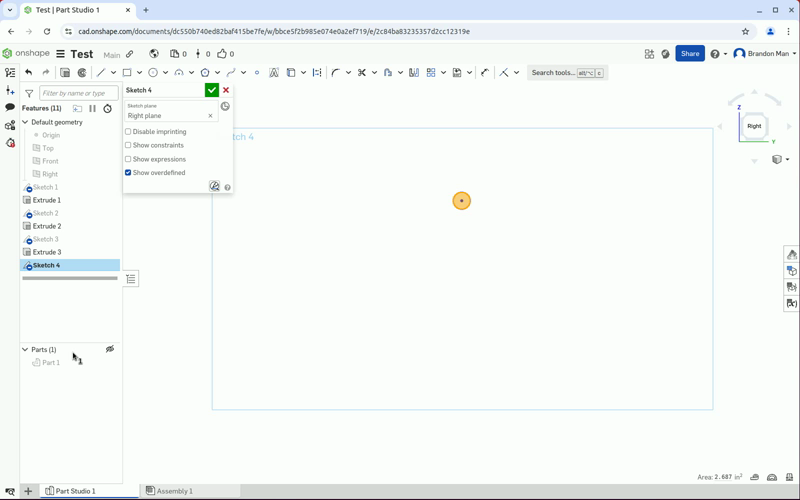
key(shift+y)
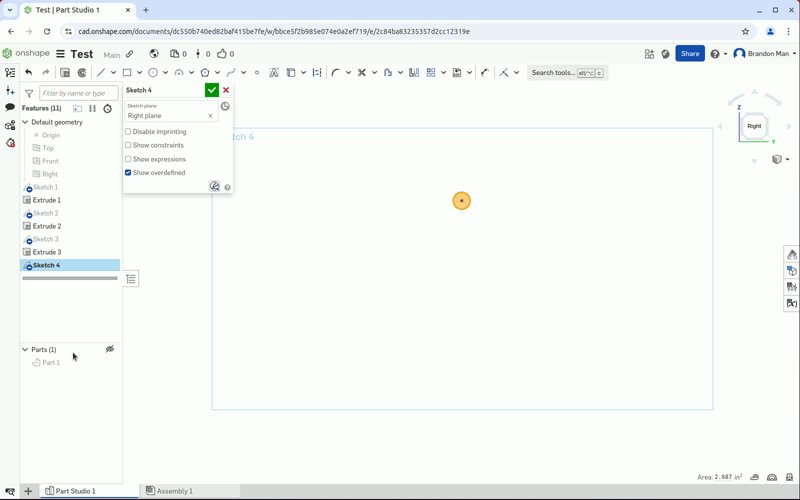
key(shift+e)
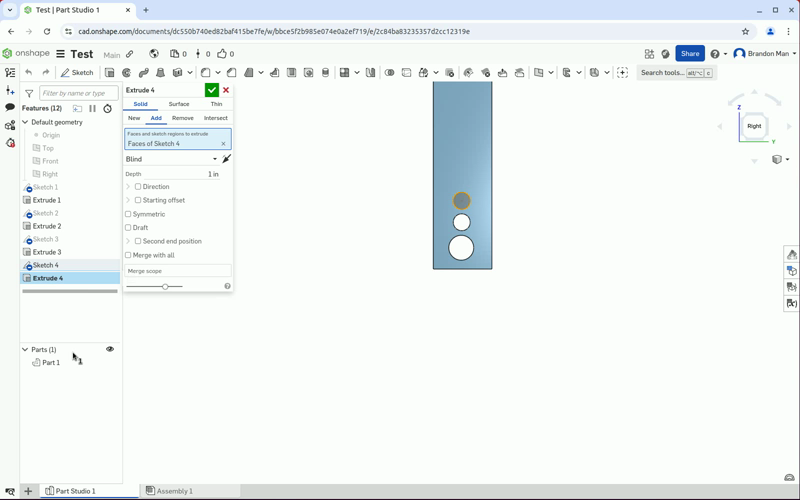
mouse_move(143, 106)
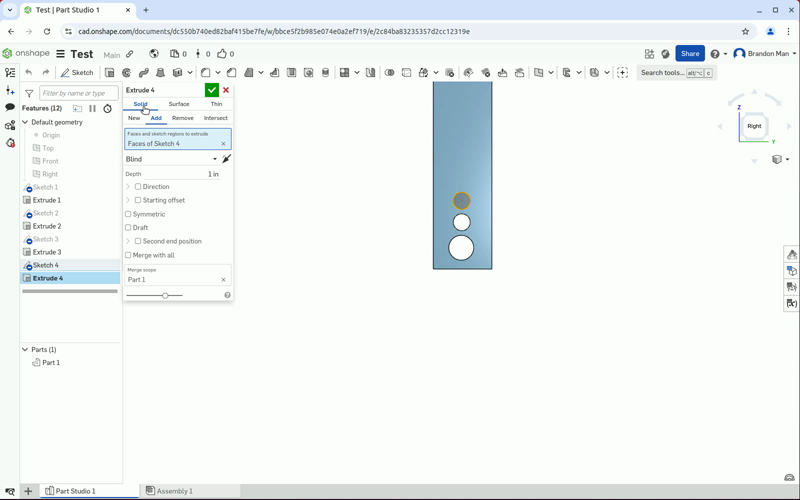
click(143, 106)
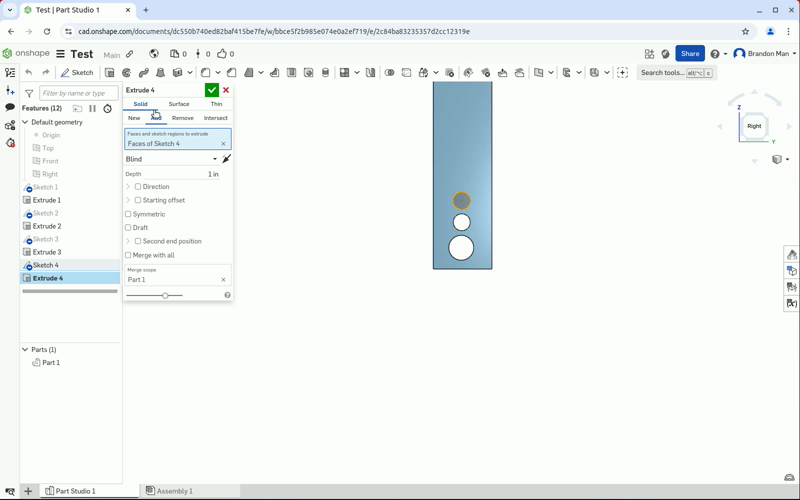
mouse_move(186, 120)
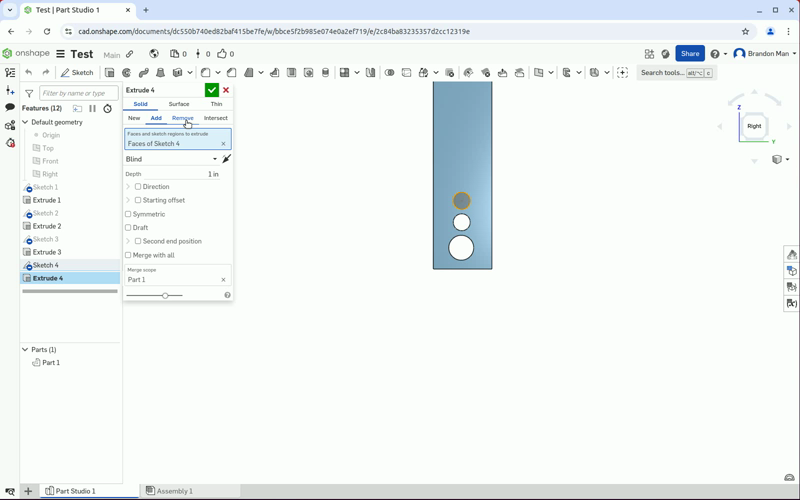
click(186, 120)
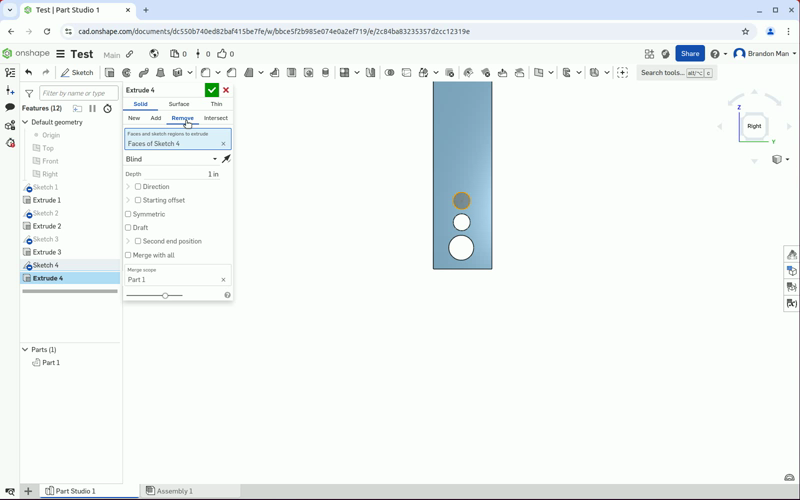
key(tab, 4)
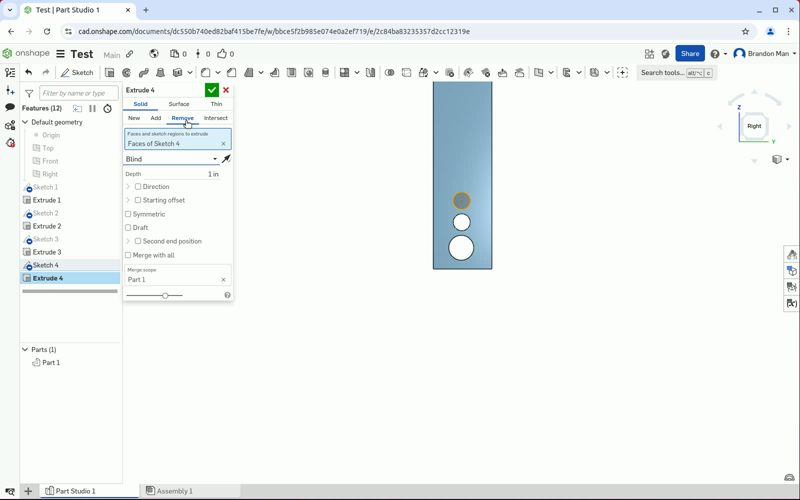
text(-2.408)
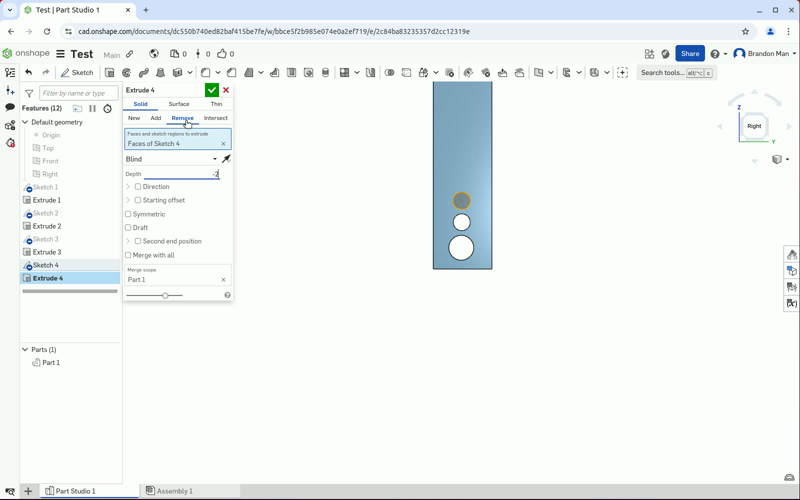
key(tab, 3)
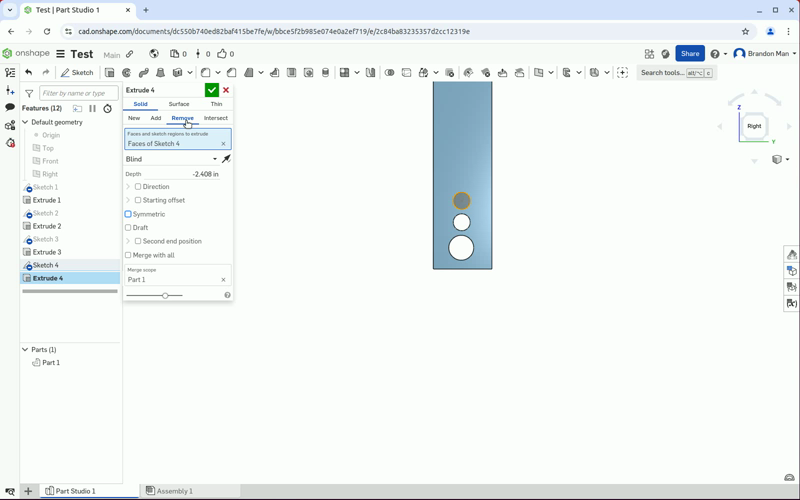
key(space)
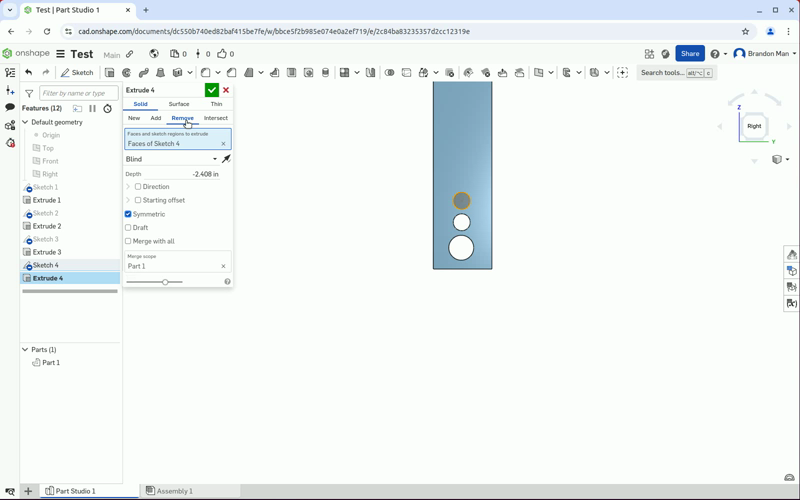
key(tab, 2)
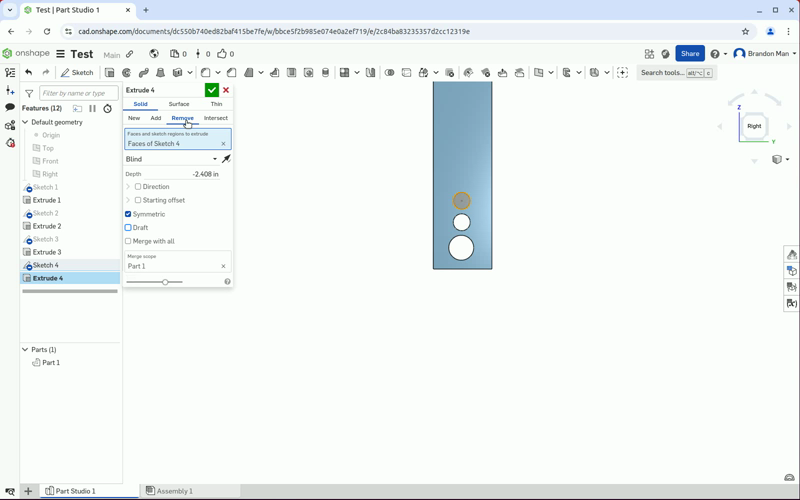
key(space)
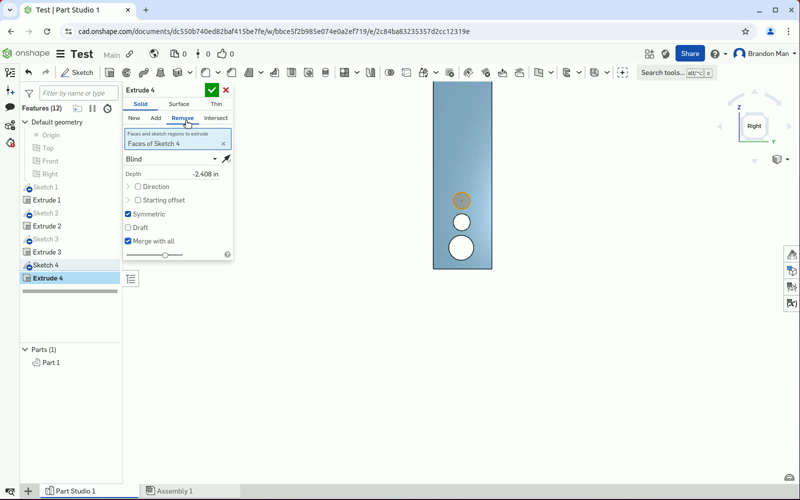
key(enter)
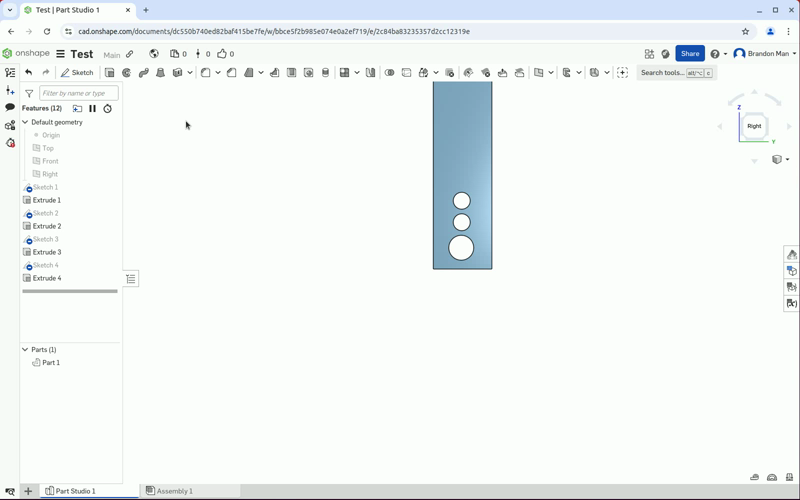
key(shift+h)
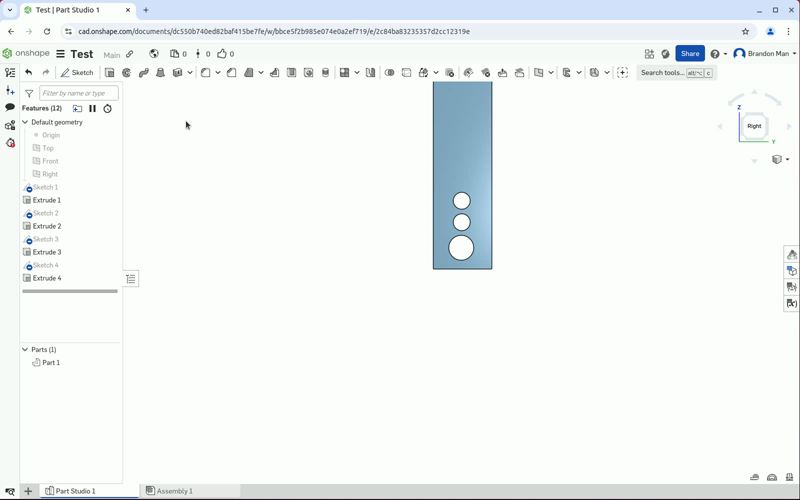
key(shift+h)
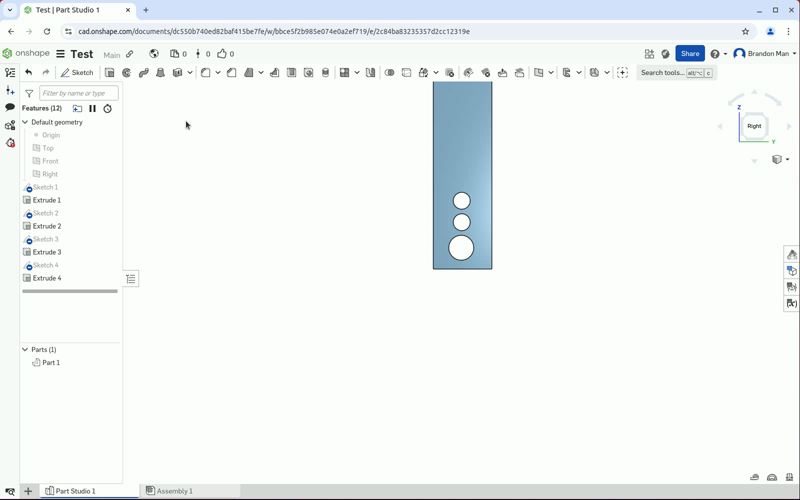
mouse_move(73, 189)
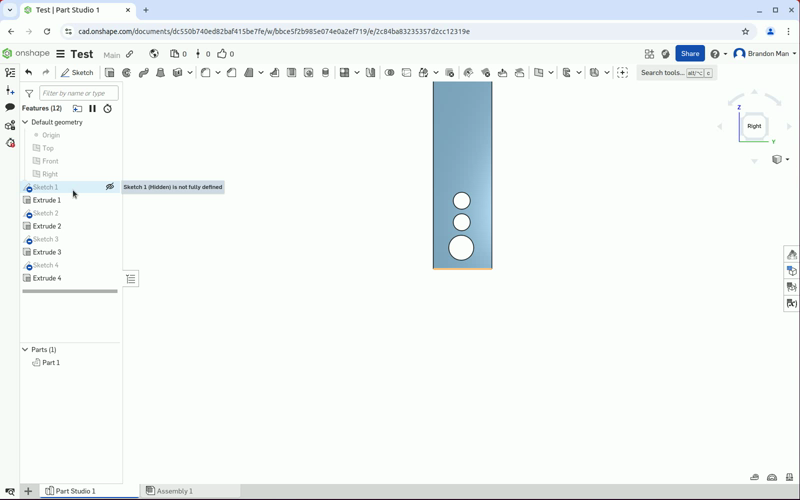
click(73, 189)
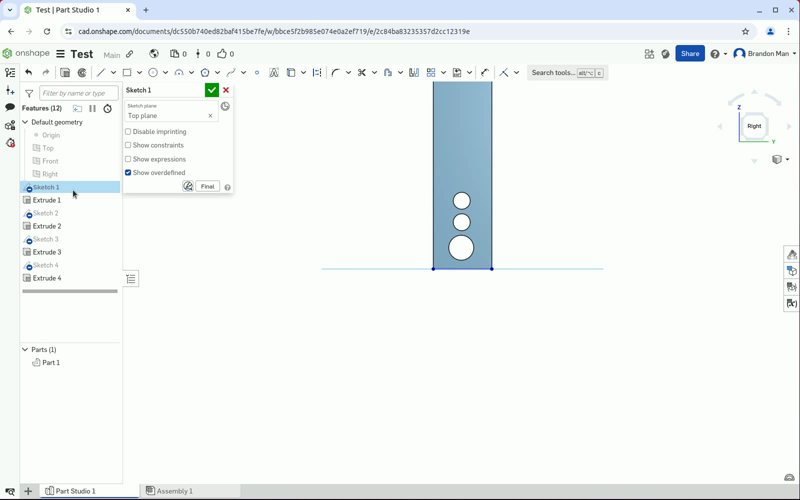
mouse_move(229, 92)
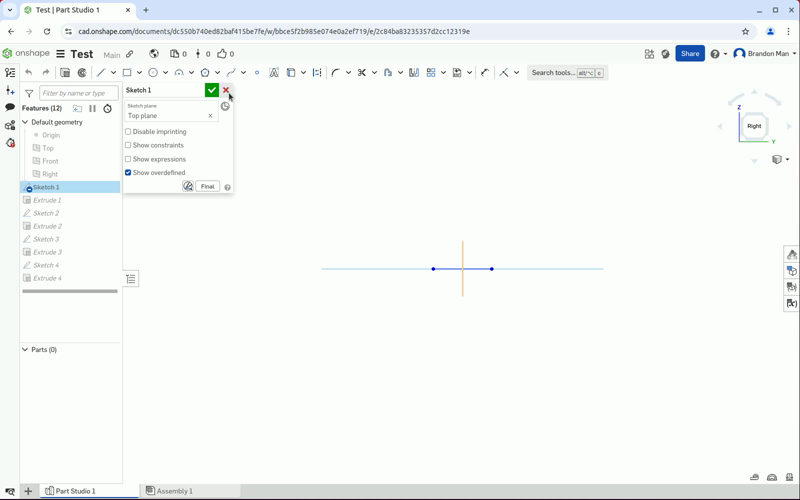
click(229, 92)
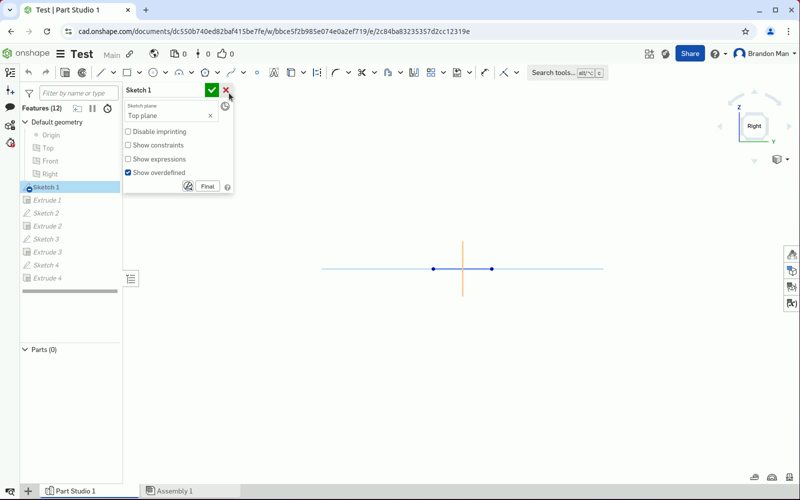
key(shift+s)
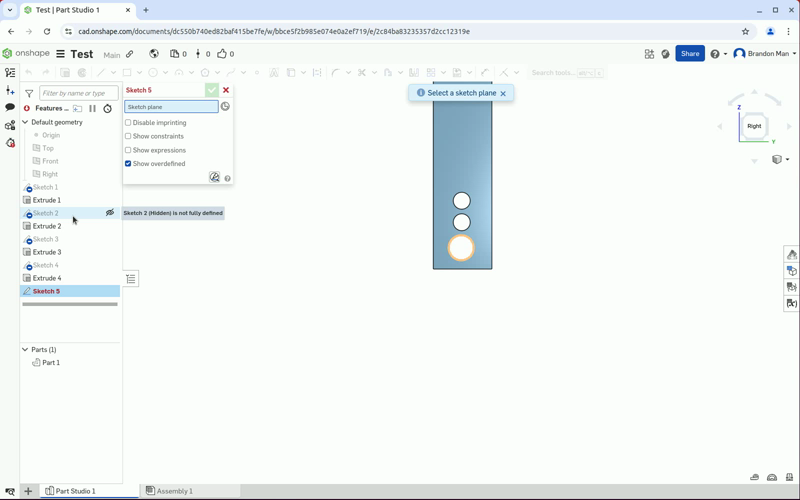
scroll(3)
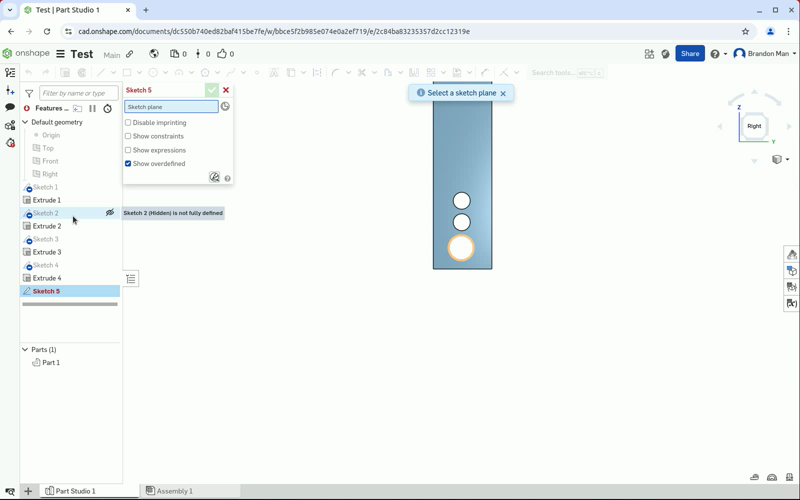
mouse_move(73, 176)
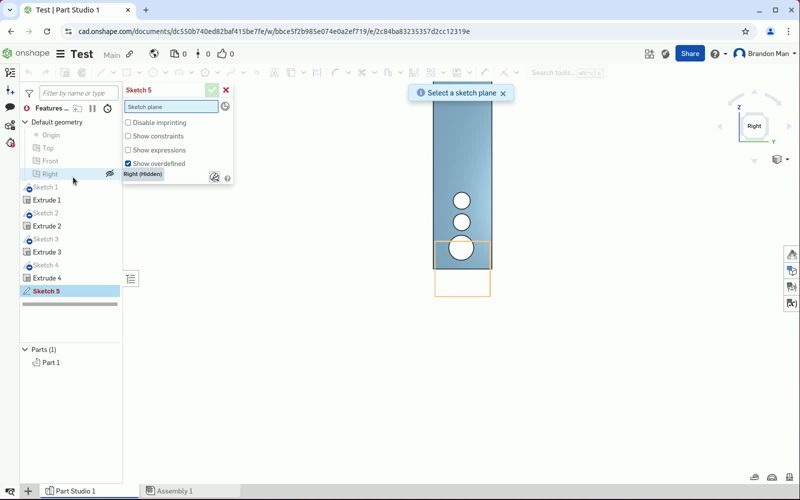
click(73, 176)
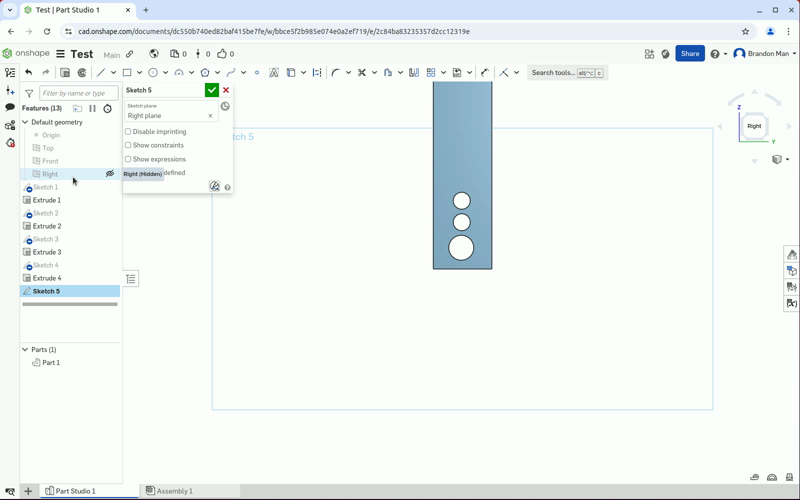
mouse_move(73, 352)
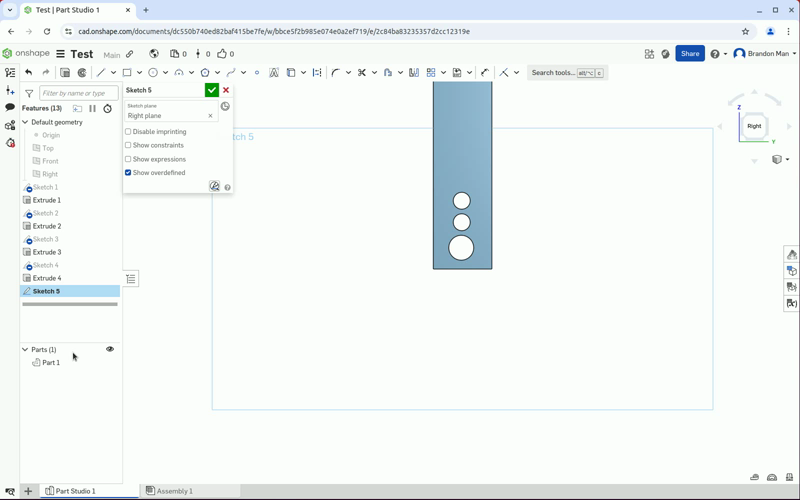
key(y)
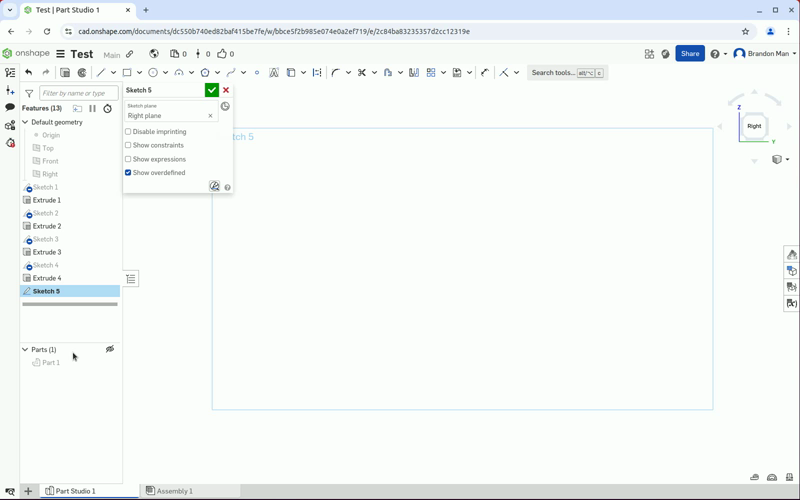
key(c)
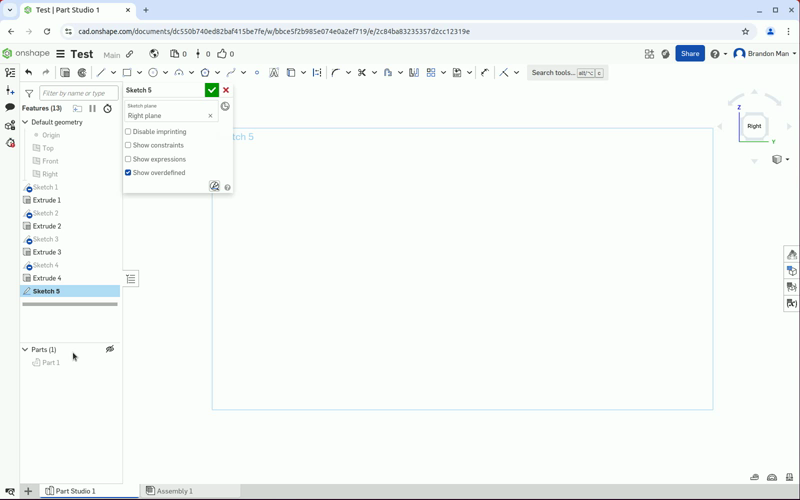
key_down(shift)
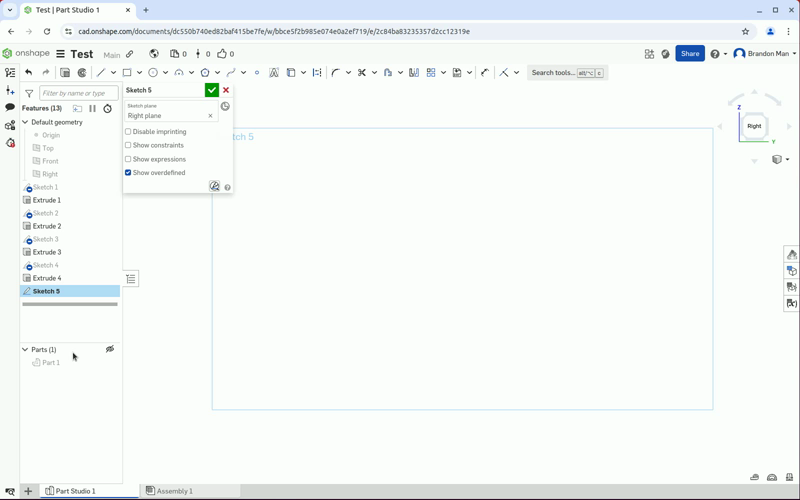
mouse_move(461, 182)
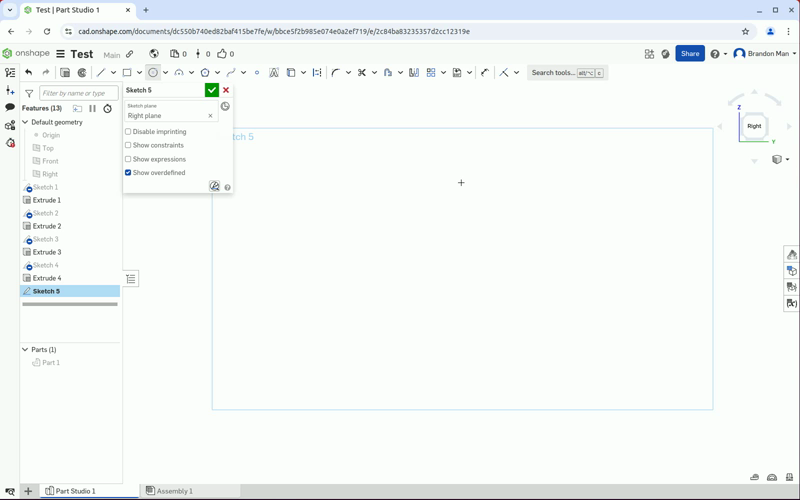
click(461, 182)
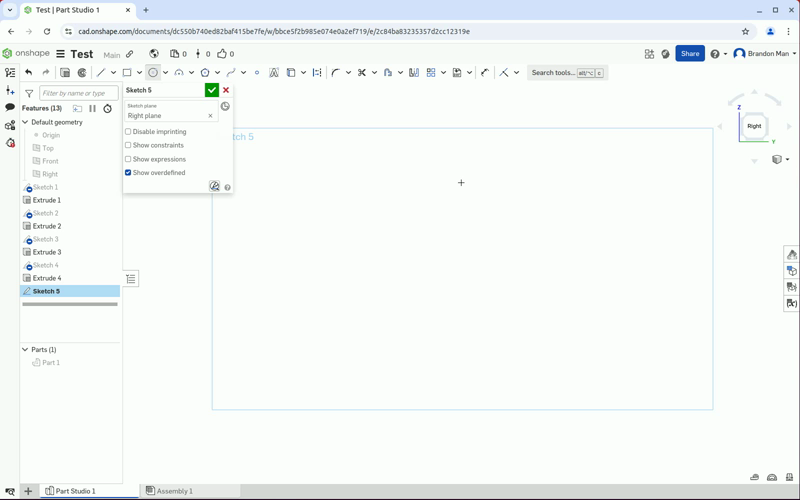
key_up(shift)
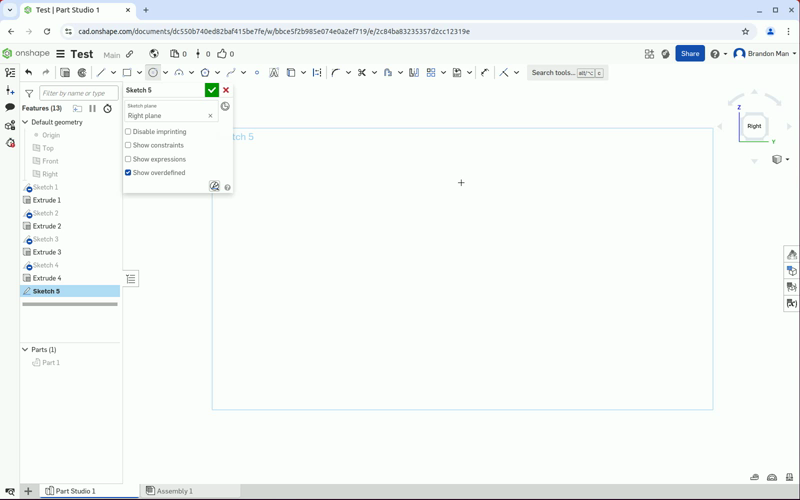
mouse_move(465, 182)
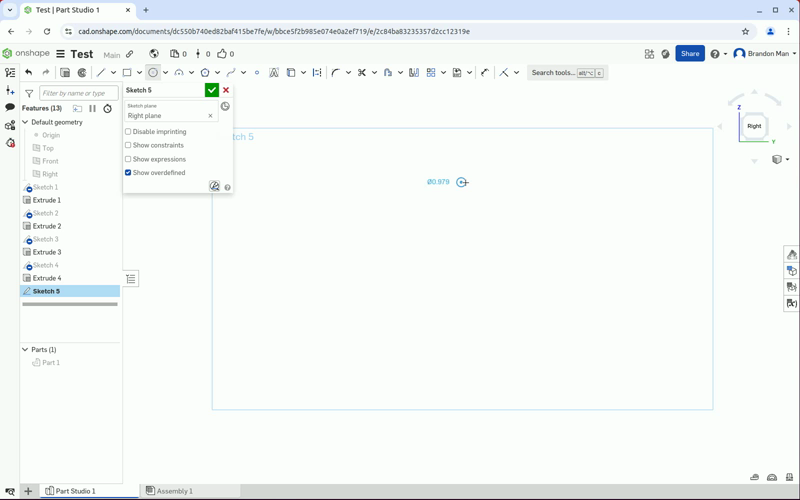
click(465, 182)
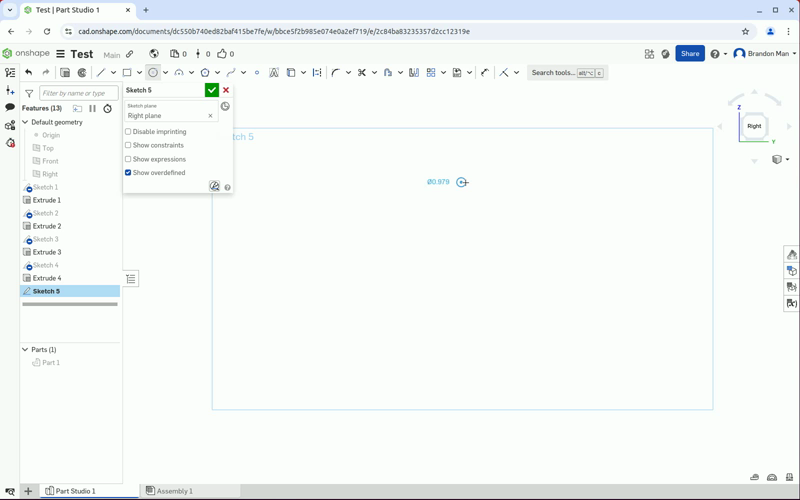
key(esc)
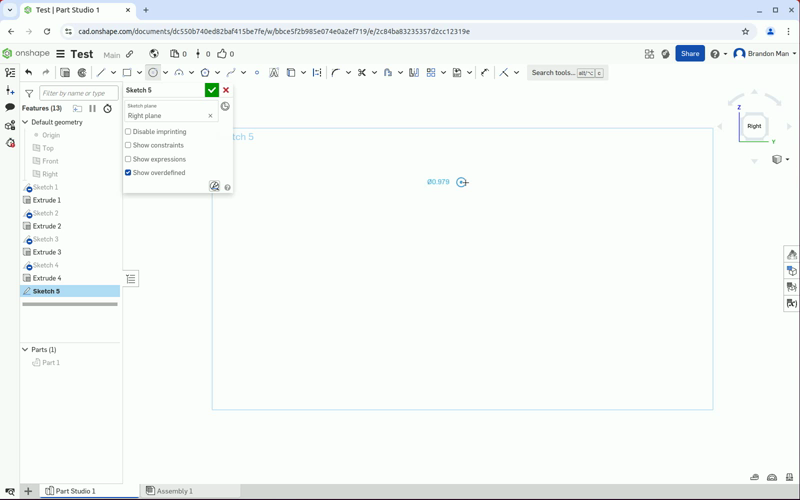
mouse_move(460, 184)
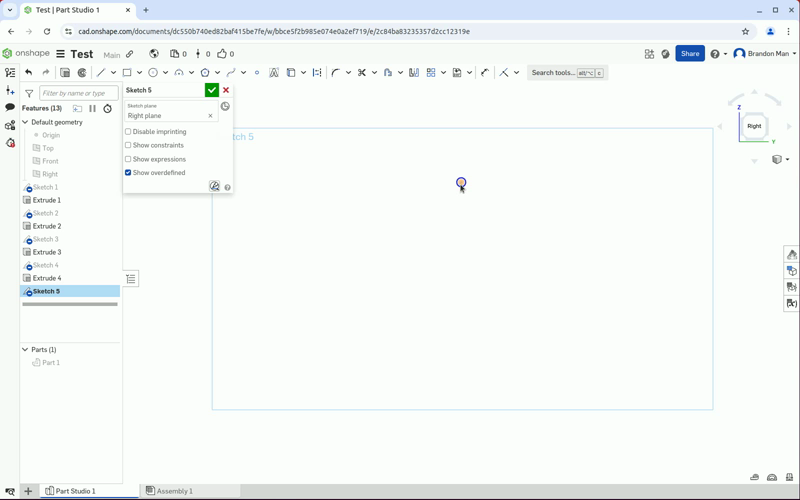
scroll(6)
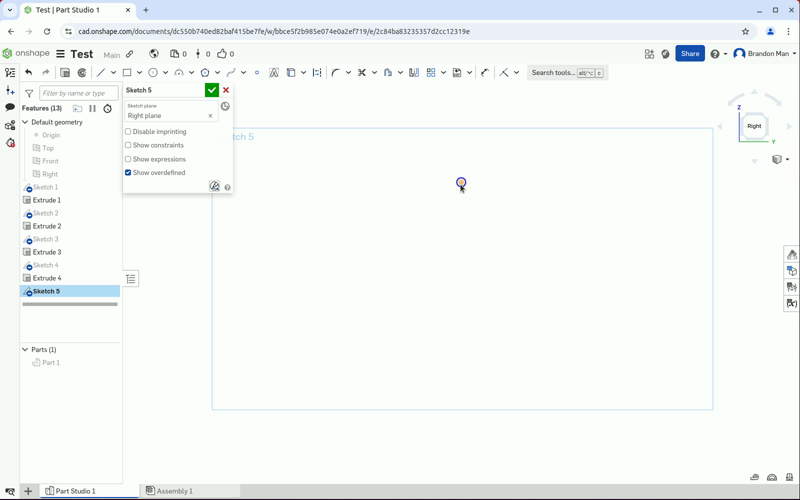
scroll(6)
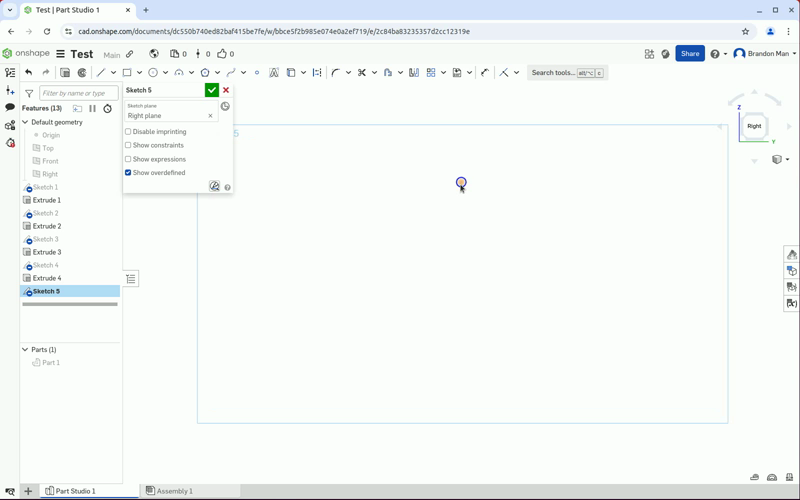
scroll(6)
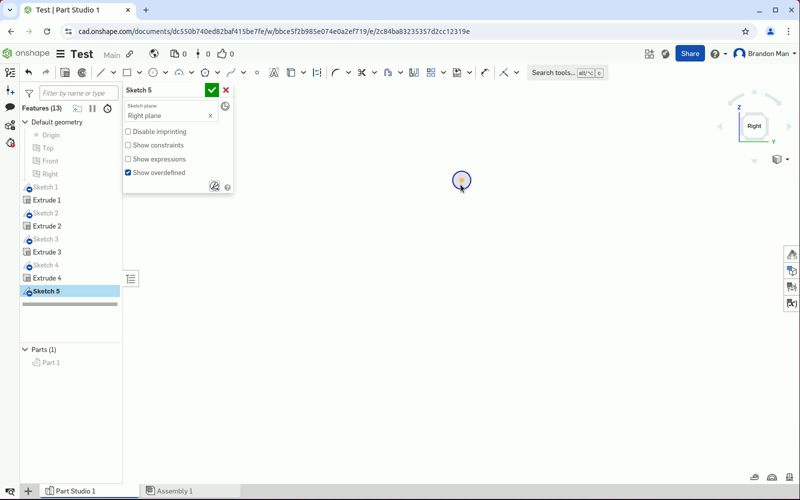
scroll(6)
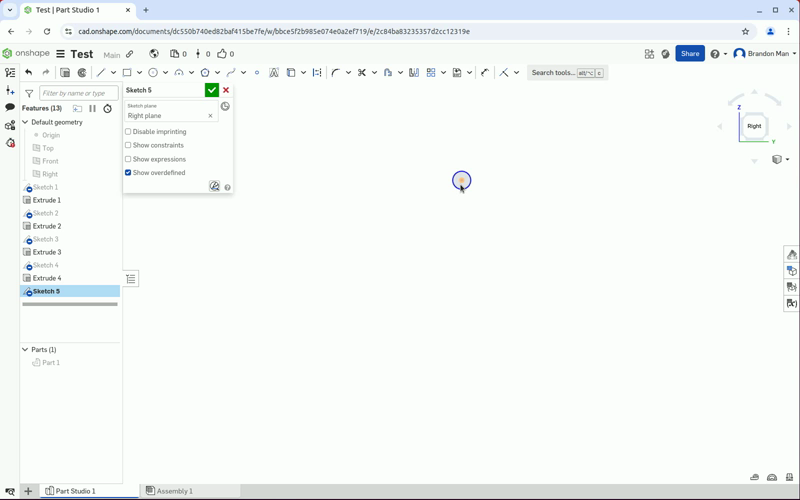
scroll(6)
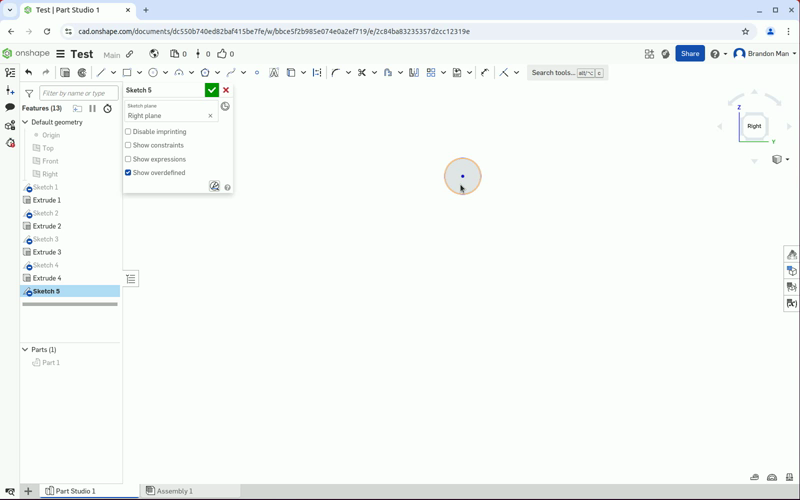
scroll(6)
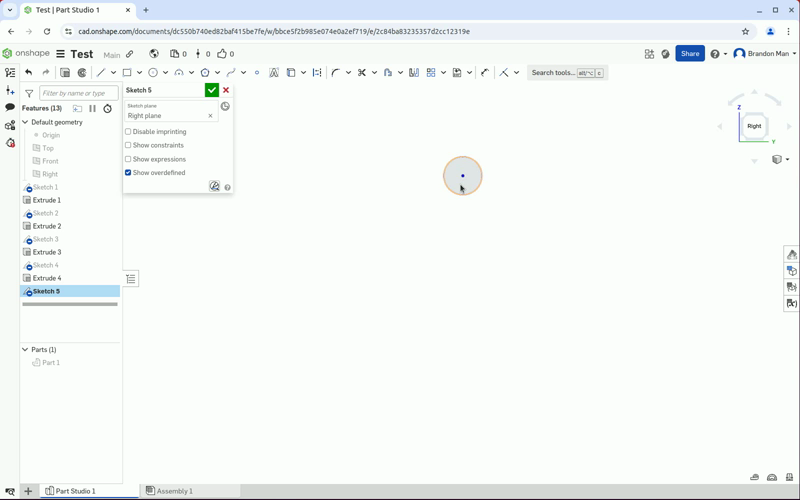
scroll(6)
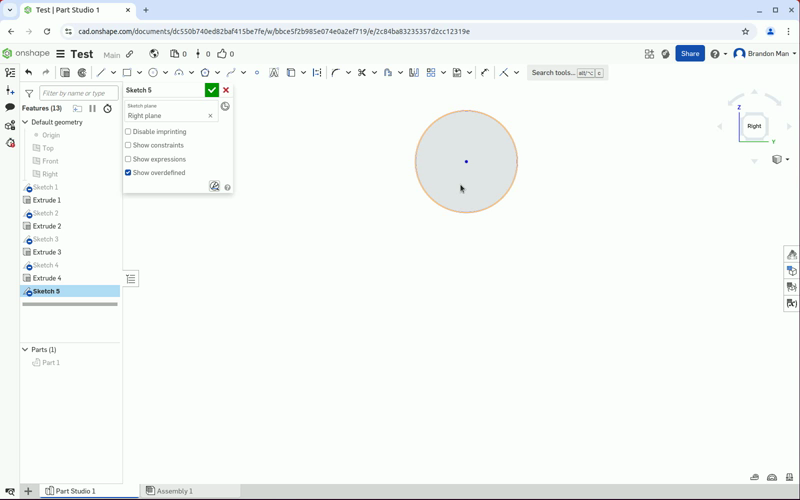
click(460, 184)
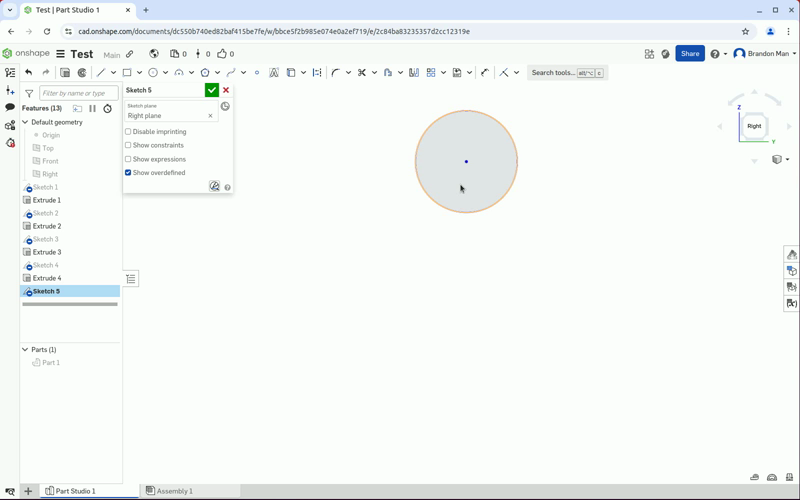
scroll(-6)
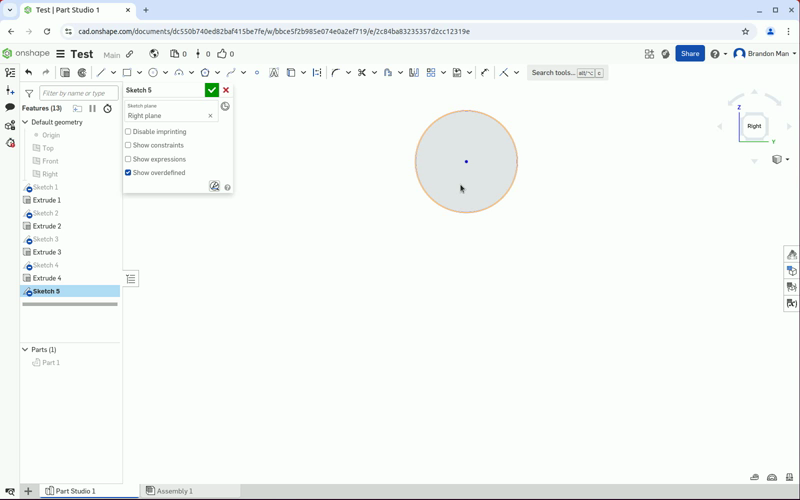
scroll(-6)
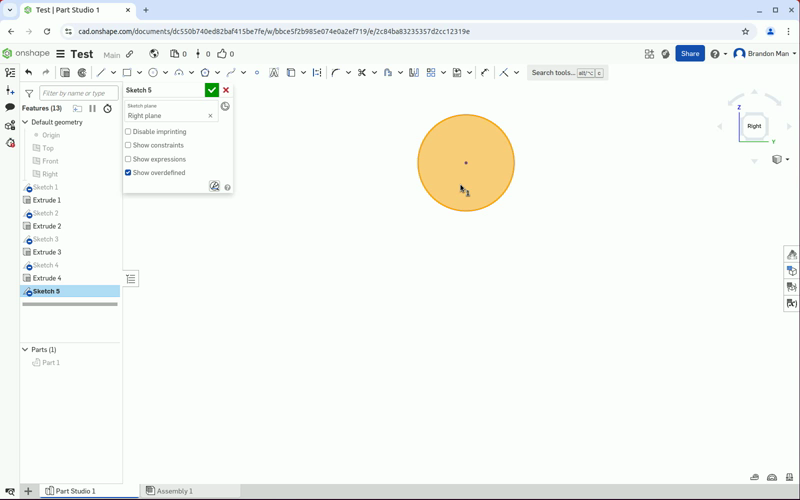
scroll(-6)
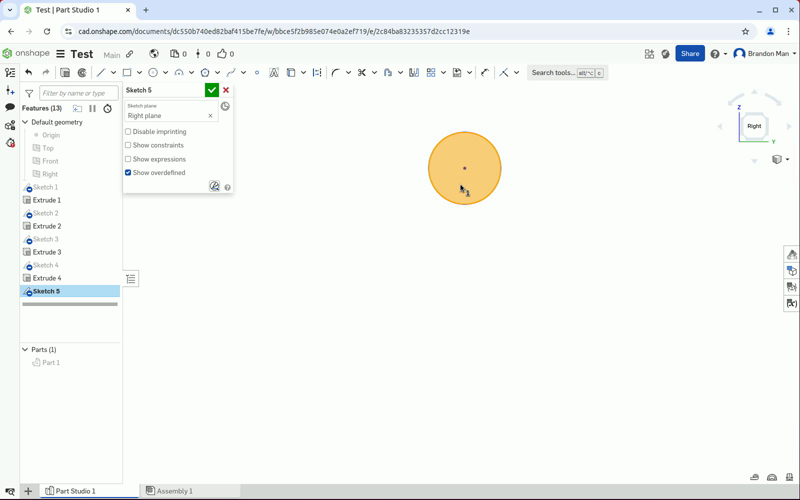
scroll(-6)
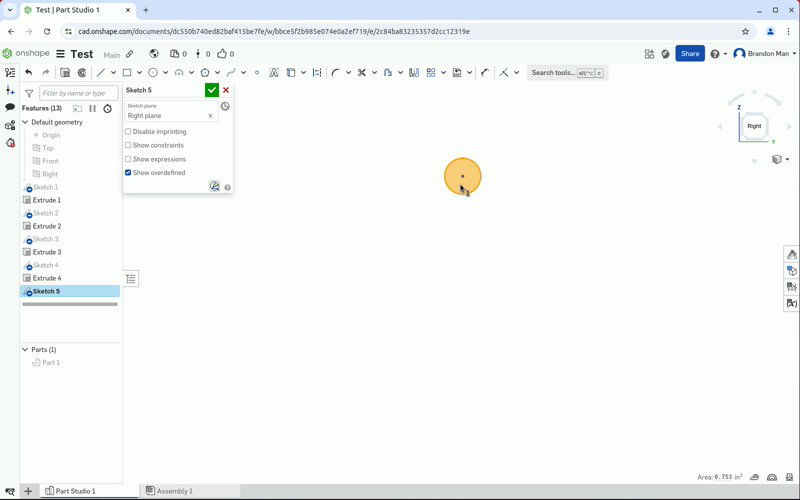
scroll(-6)
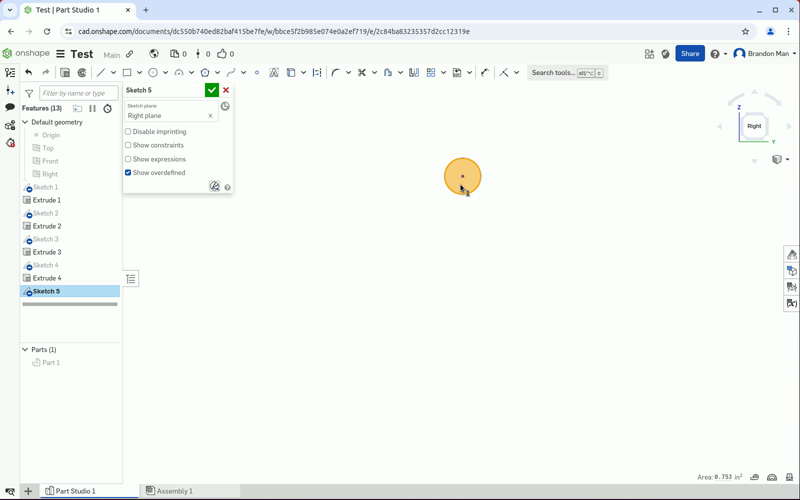
scroll(-6)
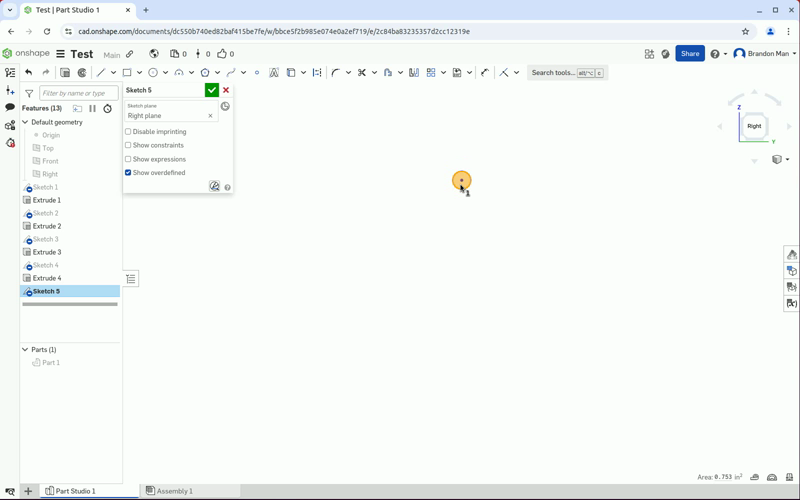
scroll(-6)
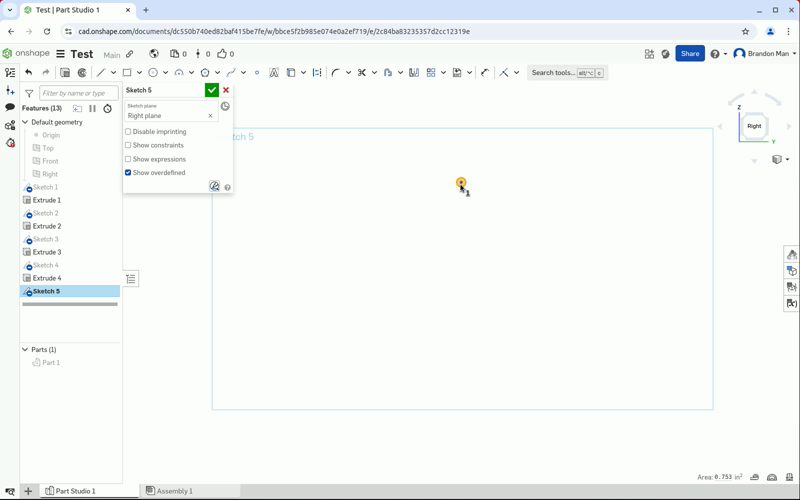
mouse_move(73, 352)
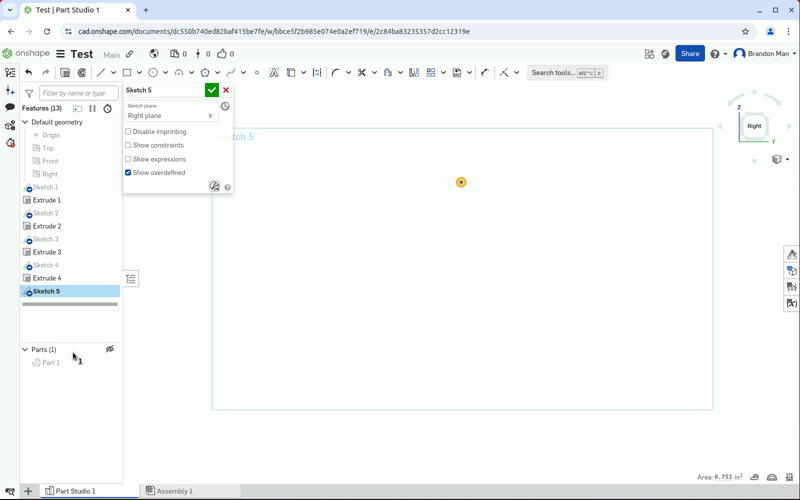
key(shift+y)
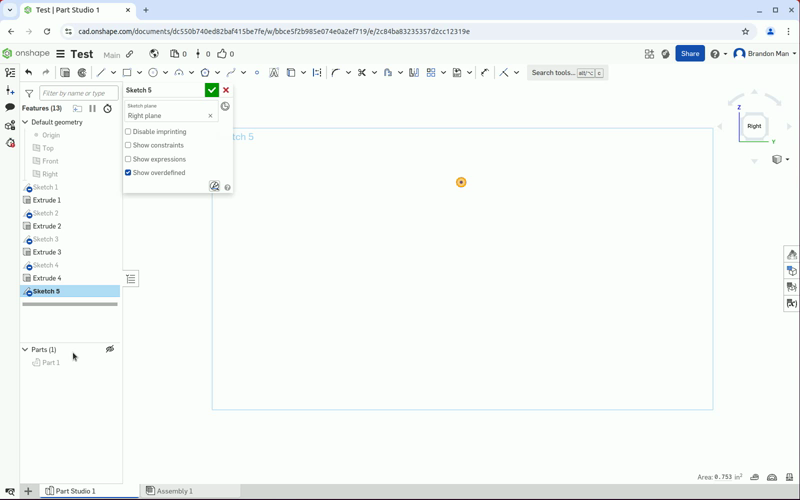
key(shift+e)
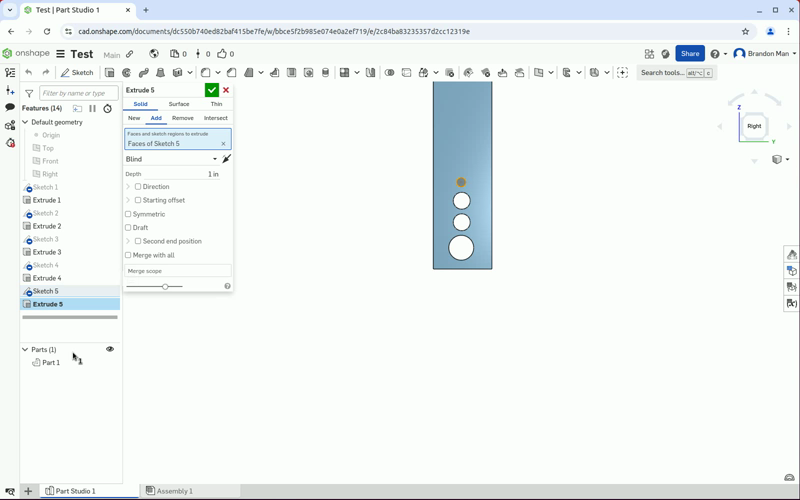
mouse_move(143, 106)
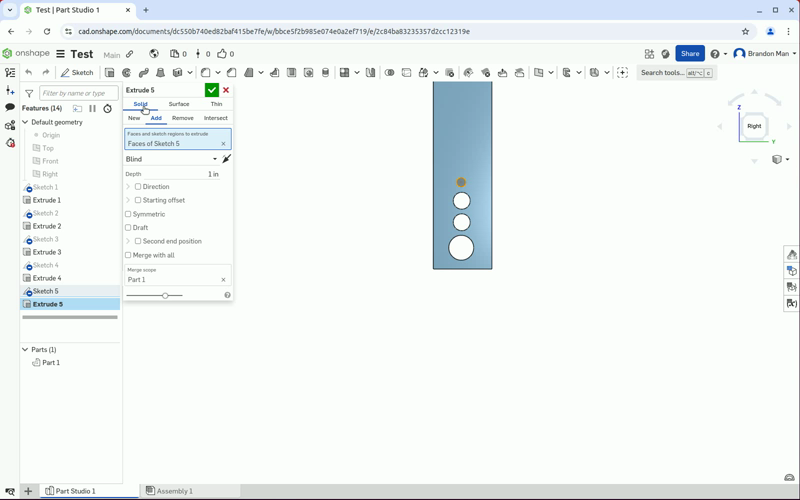
click(143, 106)
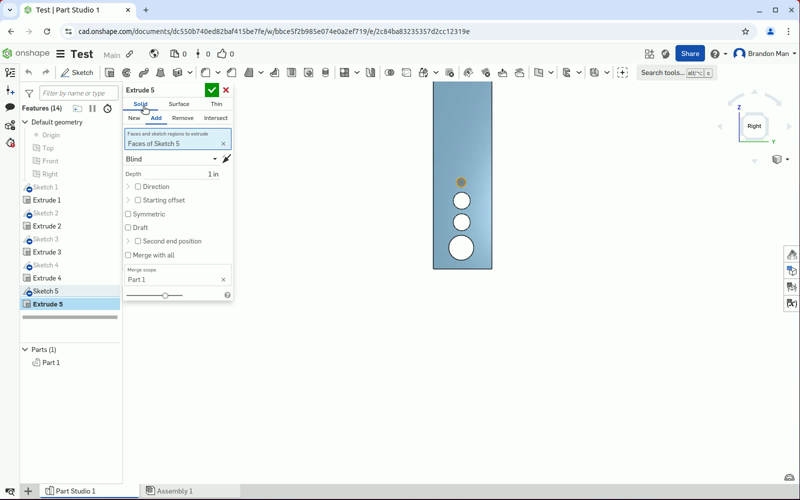
mouse_move(186, 120)
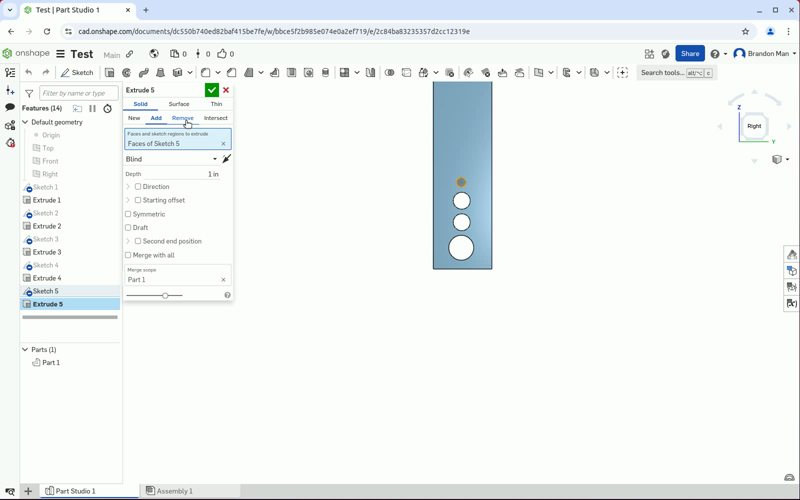
click(186, 120)
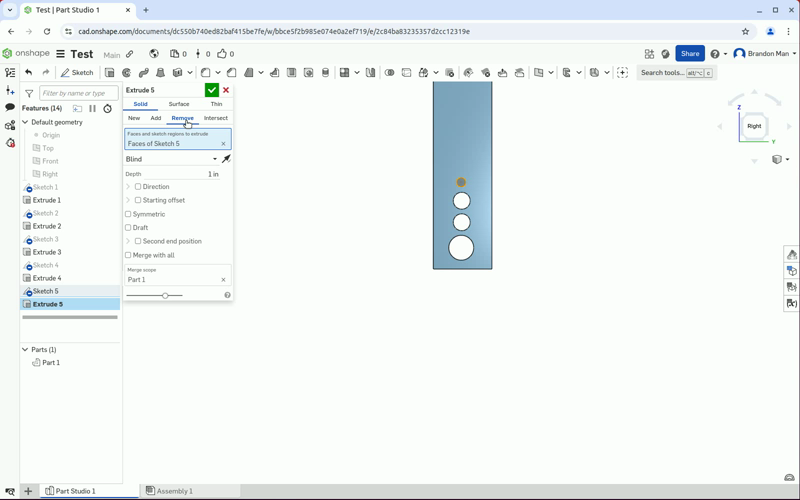
key(tab, 4)
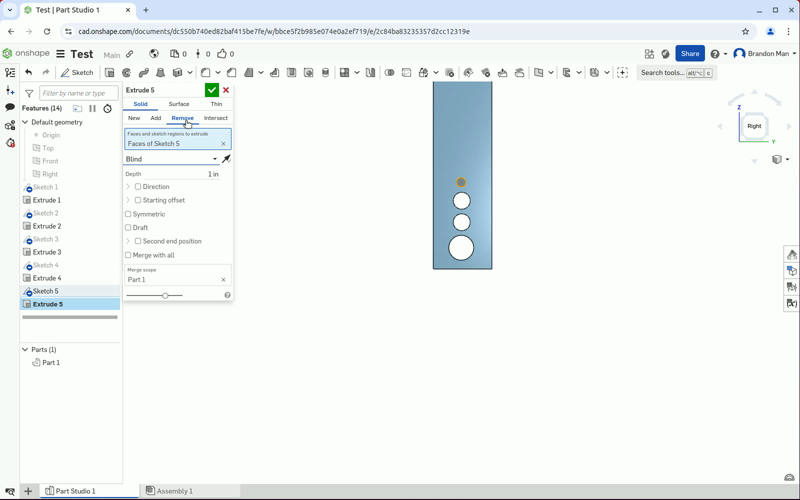
text(-2.408)
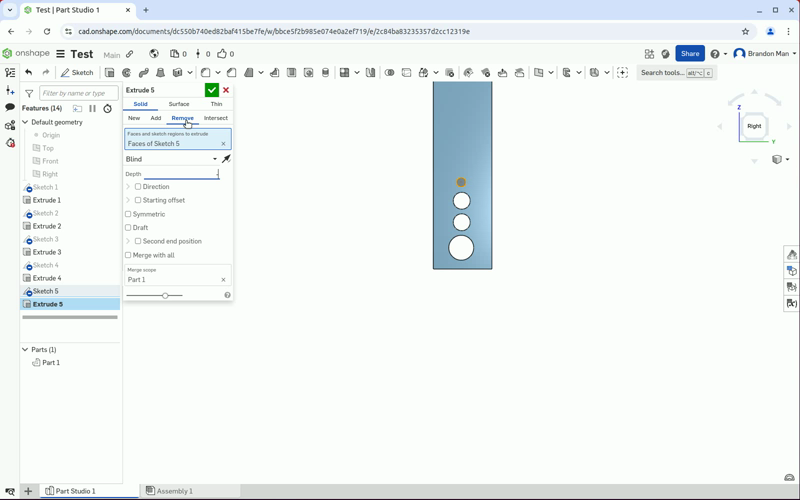
key(tab, 3)
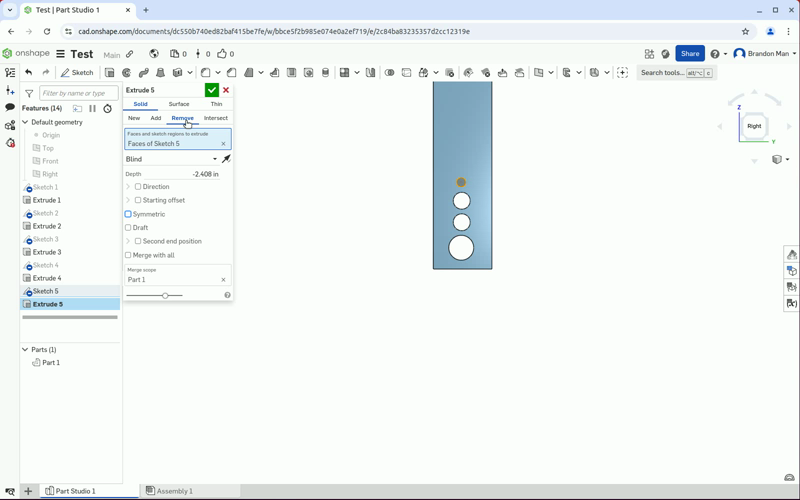
key(space)
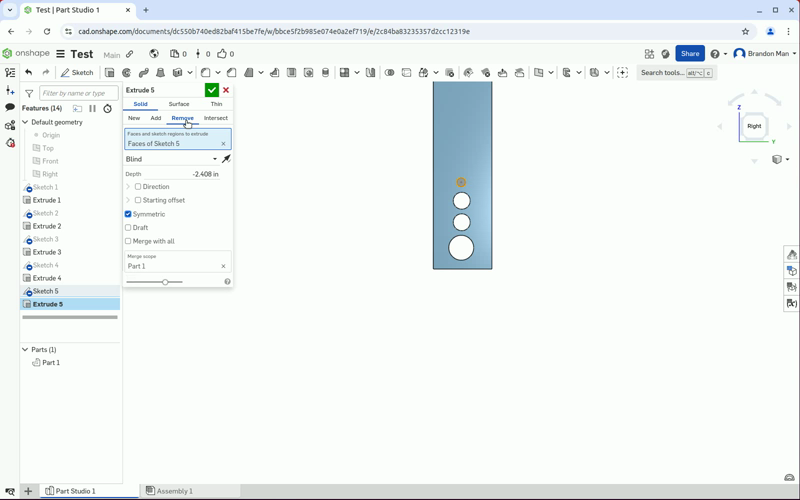
key(tab, 2)
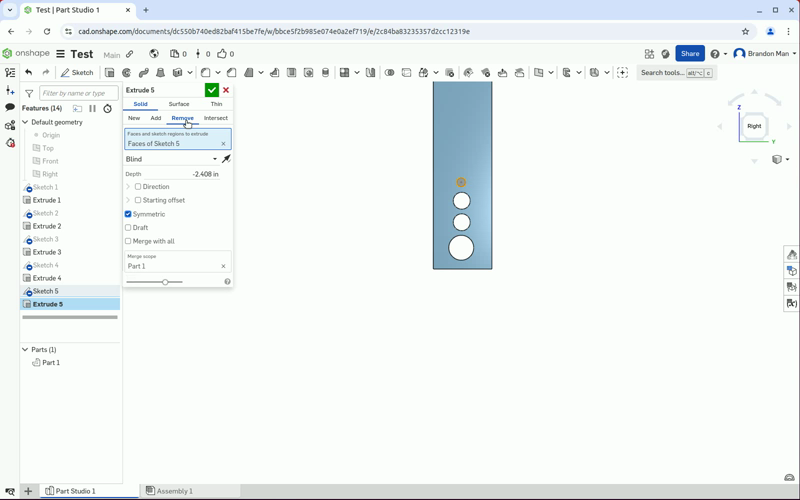
key(space)
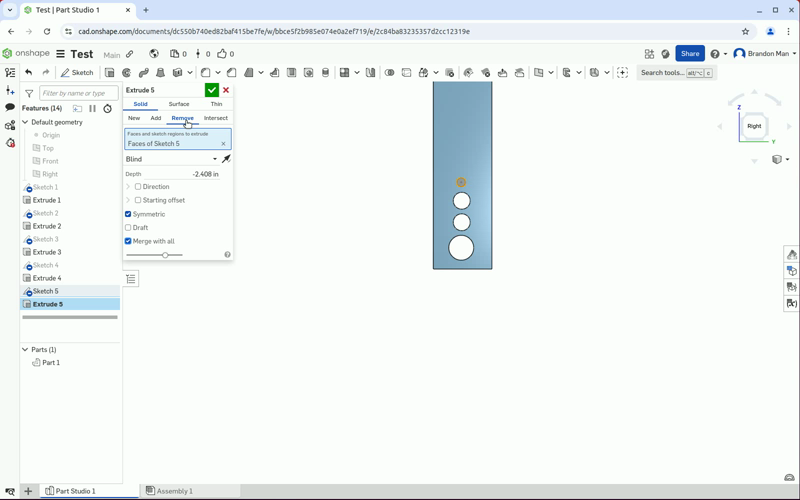
key(enter)
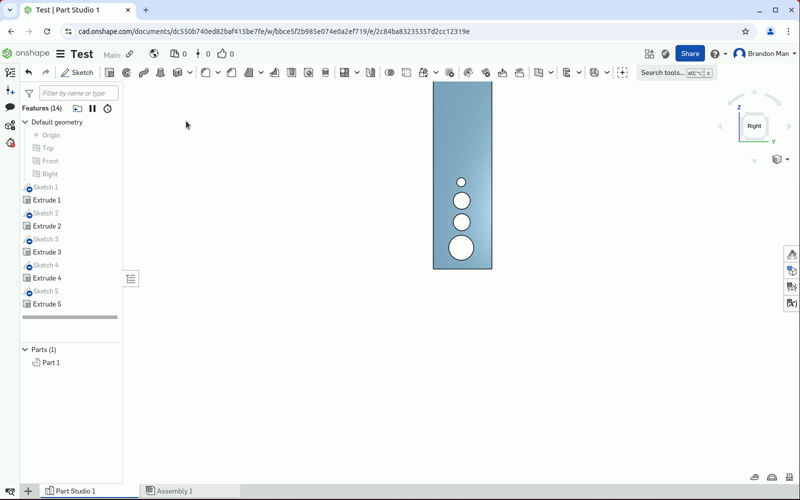
key(shift+h)
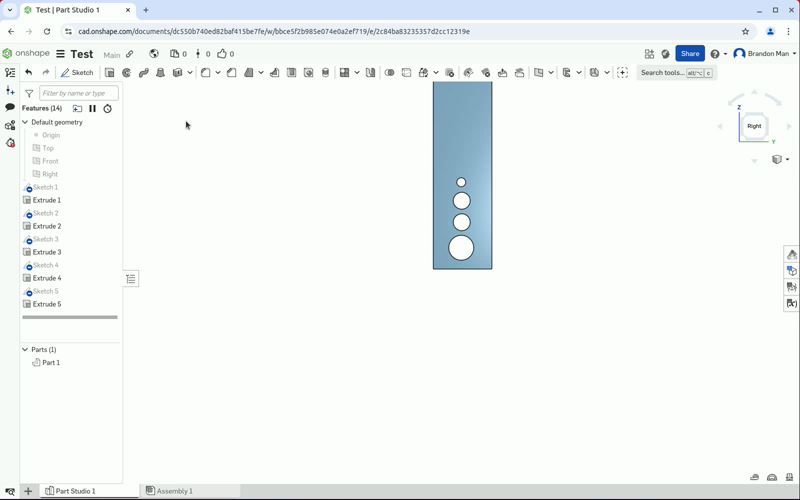
key(shift+h)
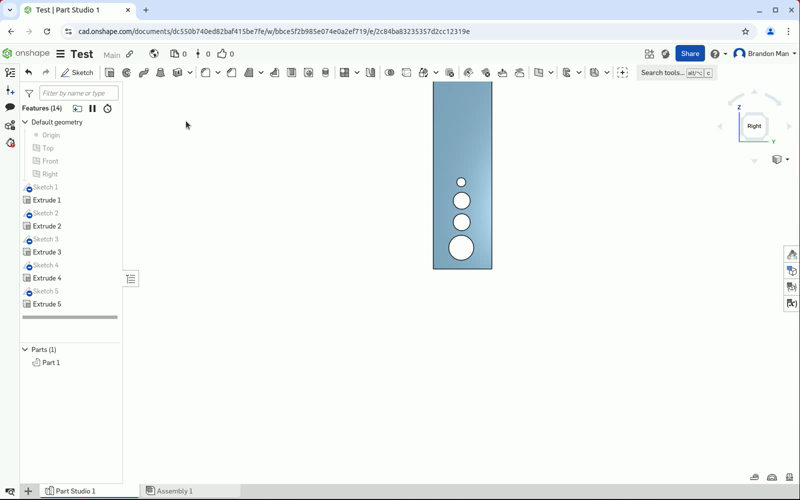
key(shift+7)
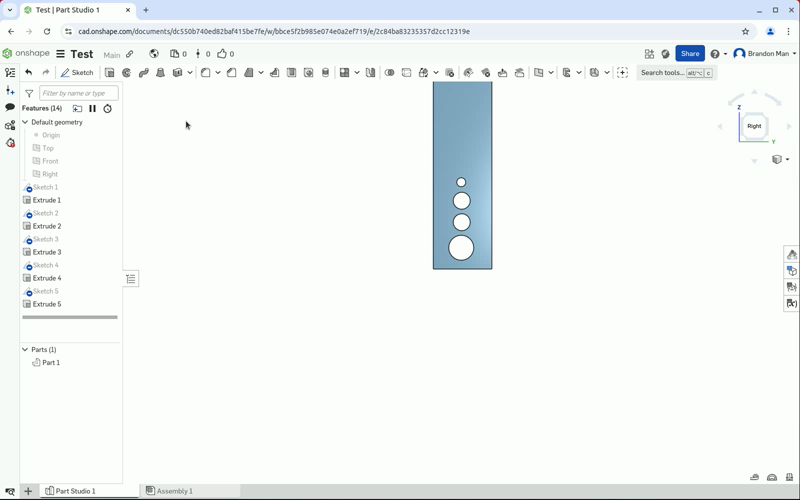
key(right, 2)
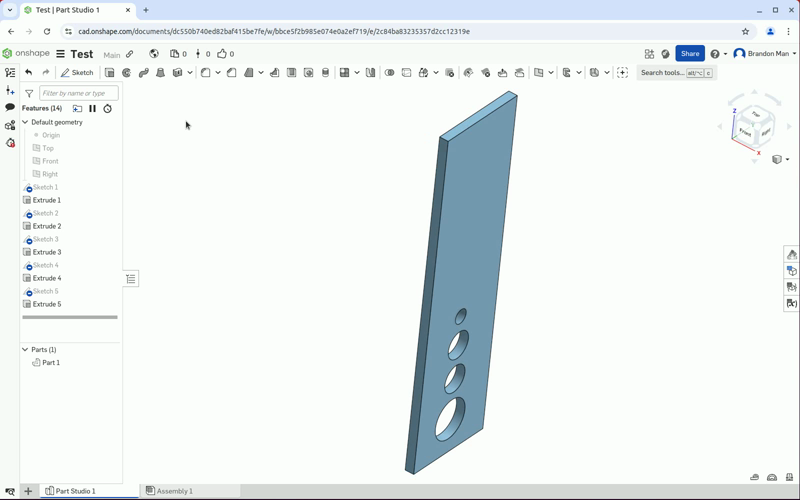
key(down, 2)
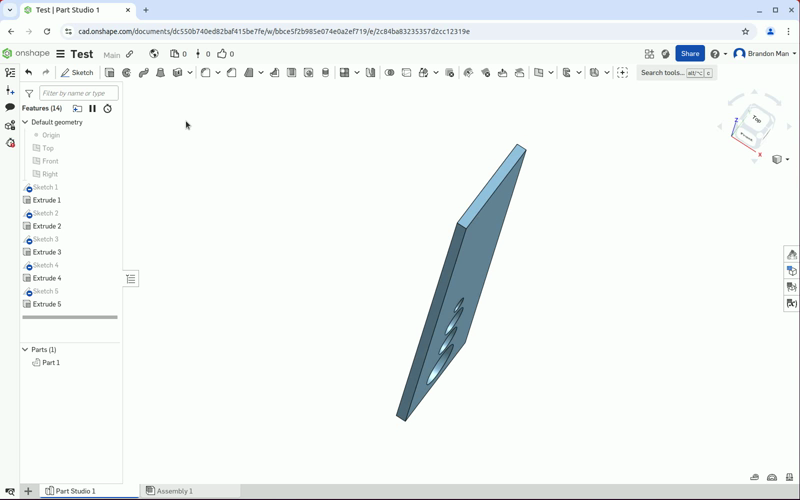
key(up, 2)
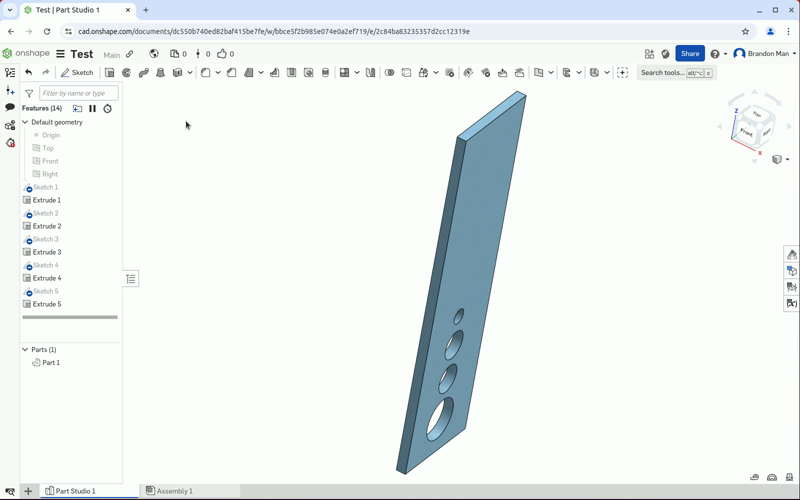
key(left, 2)
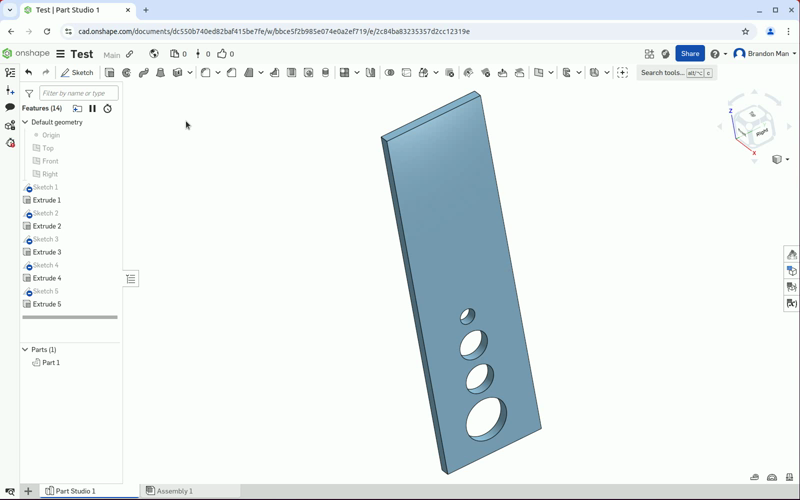
mouse_move(73, 189)
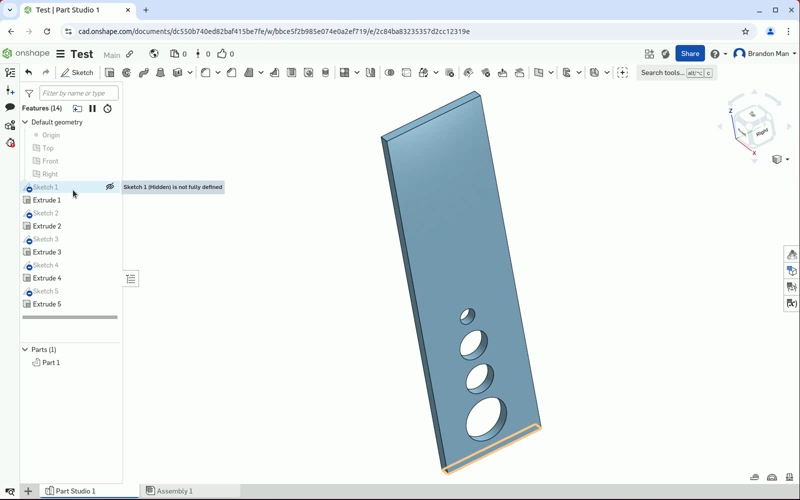
click(73, 189)